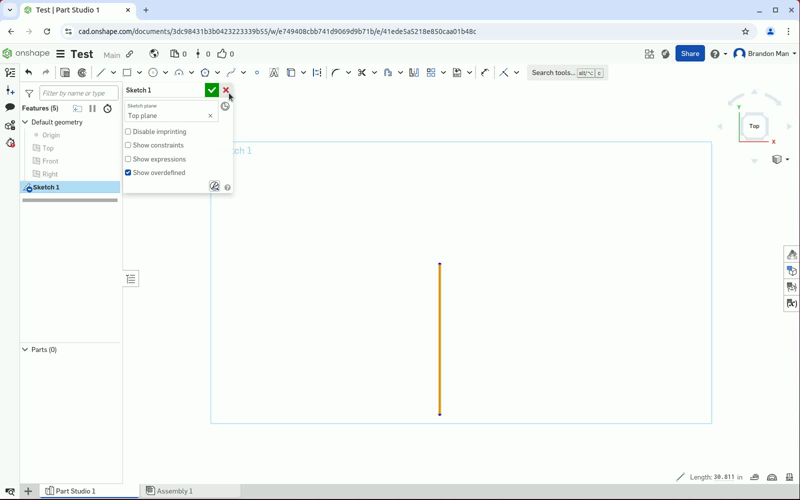
key(shift+h)
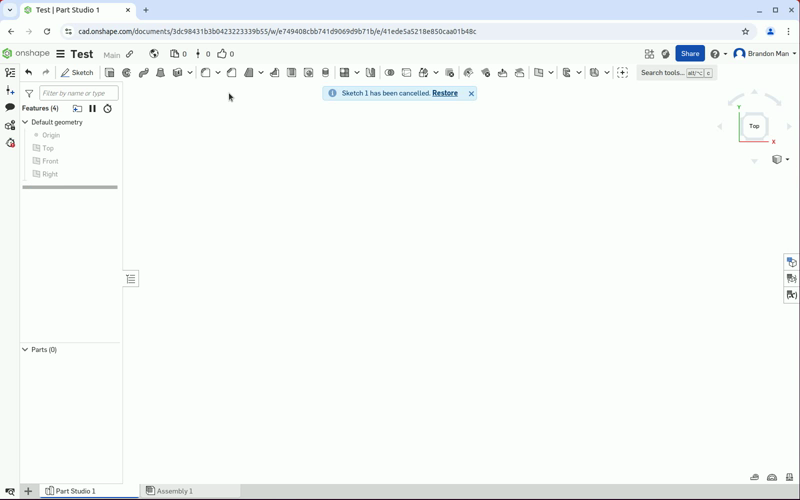
mouse_move(73, 352)
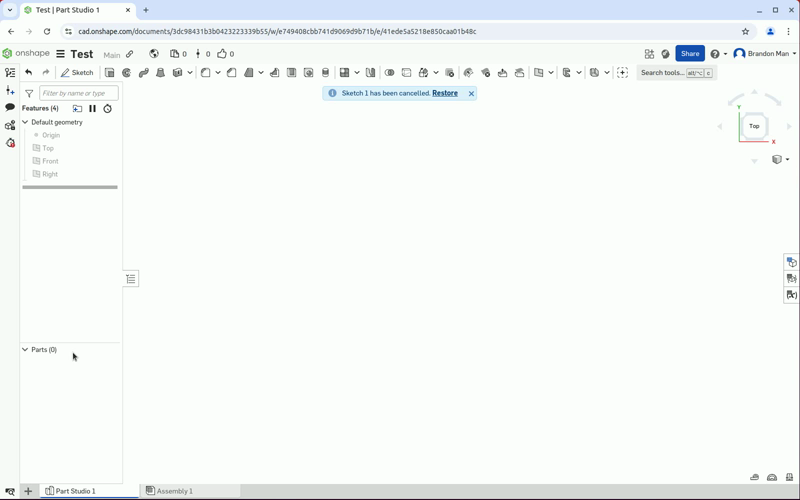
key(y)
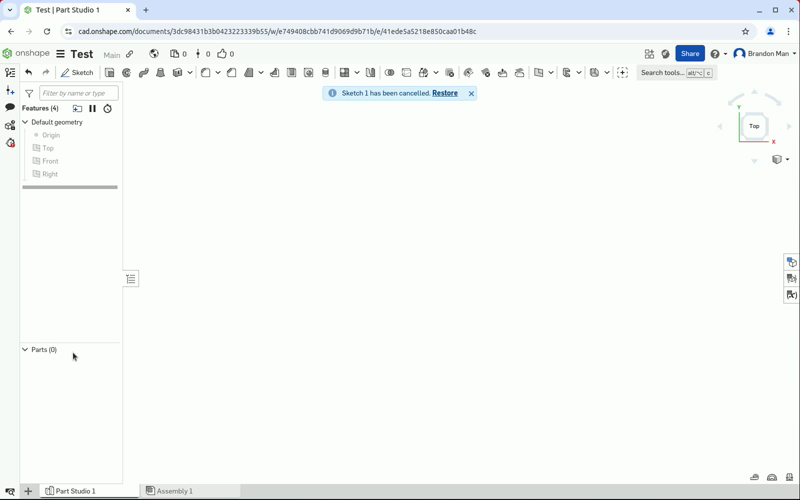
key(shift+p)
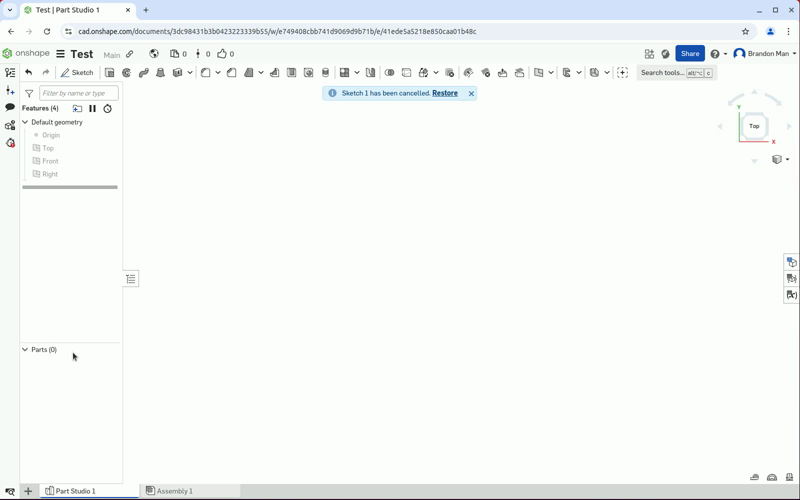
key(space)
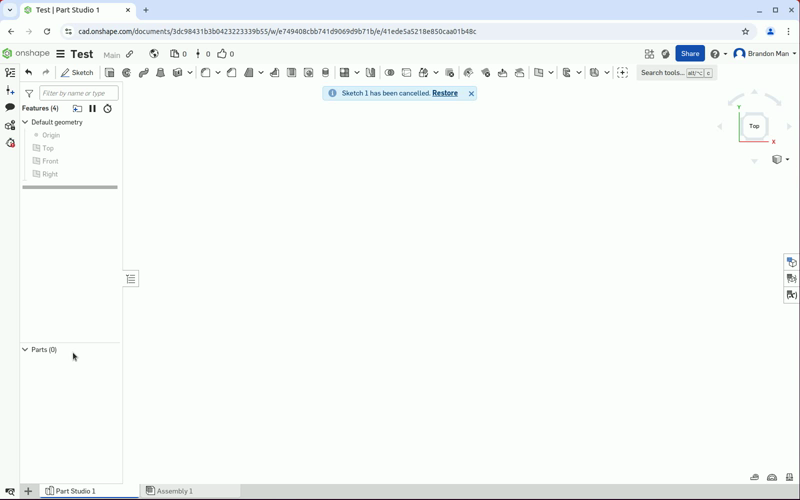
key_down(shift)
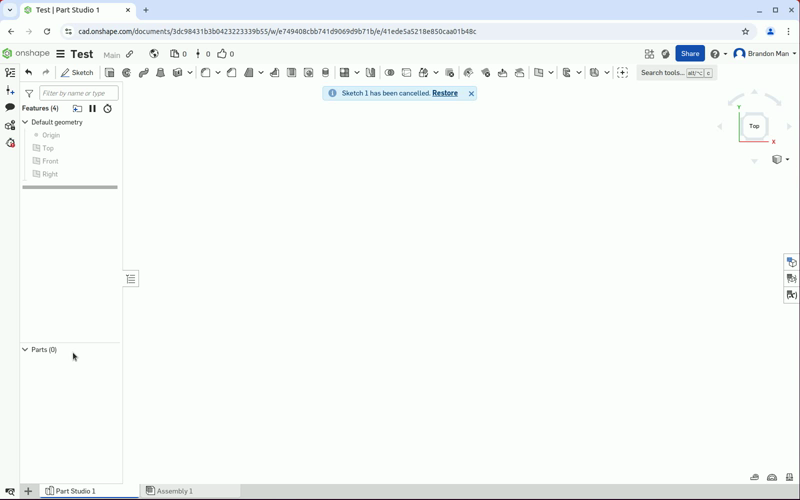
key(up)
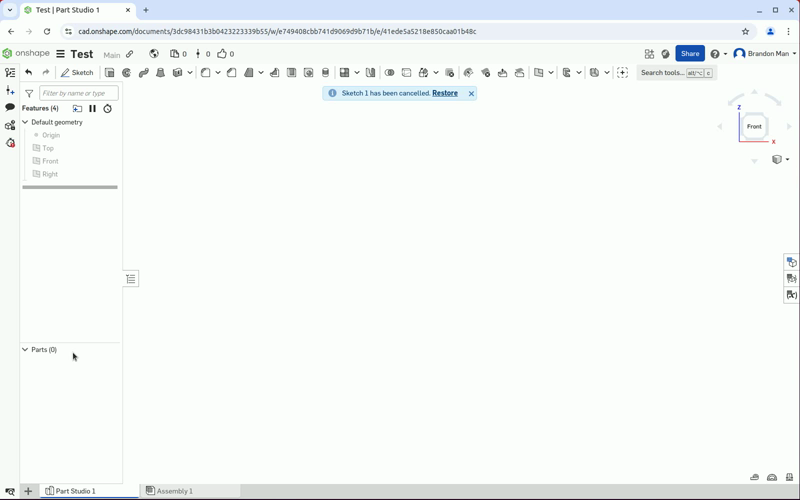
key_up(shift)
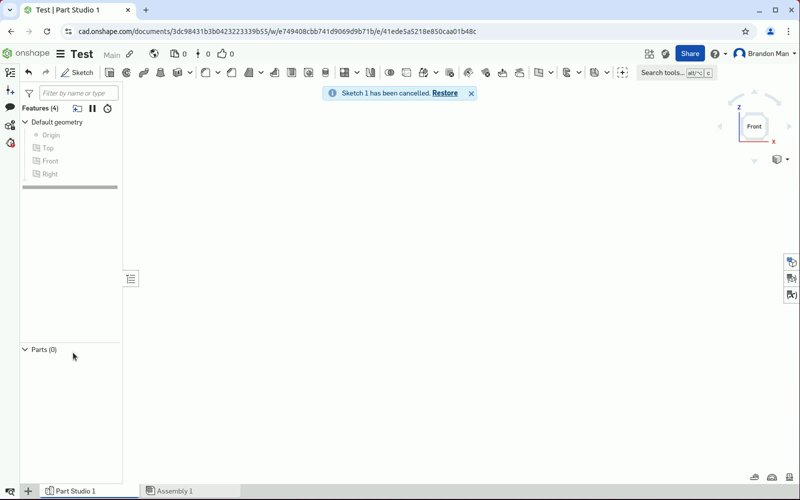
key(space)
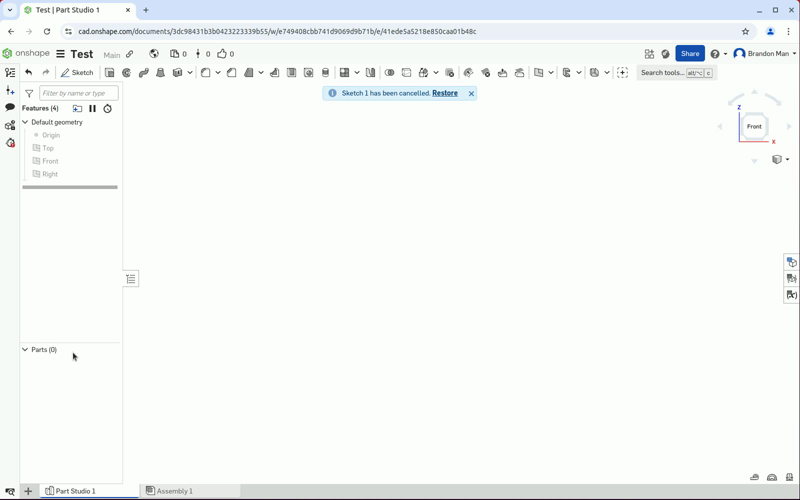
key_down(shift)
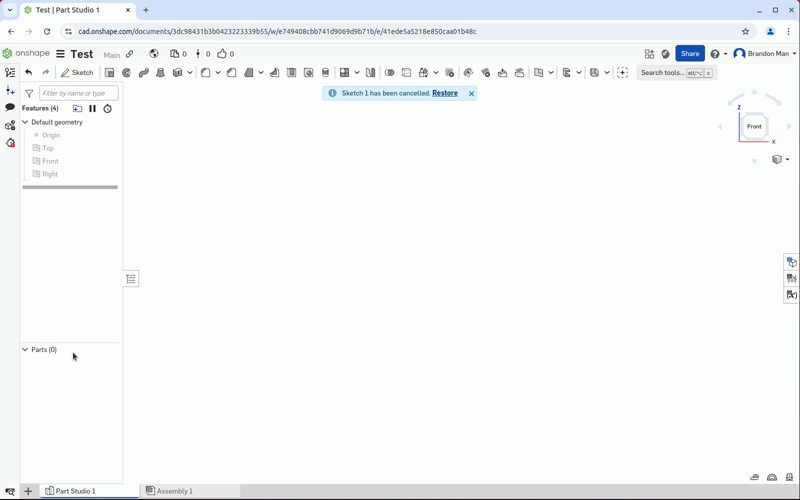
key(left)
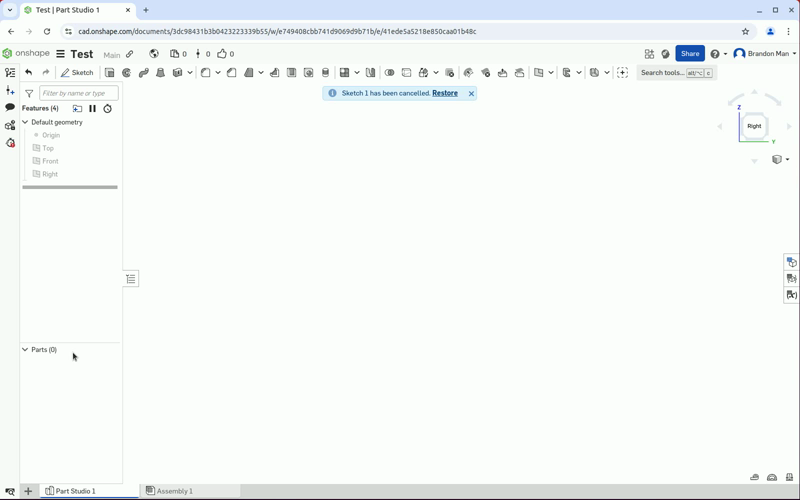
key_up(shift)
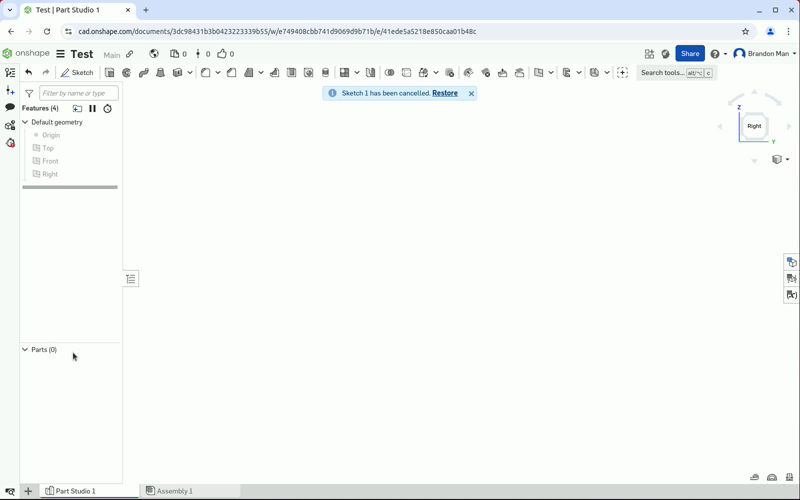
mouse_move(73, 352)
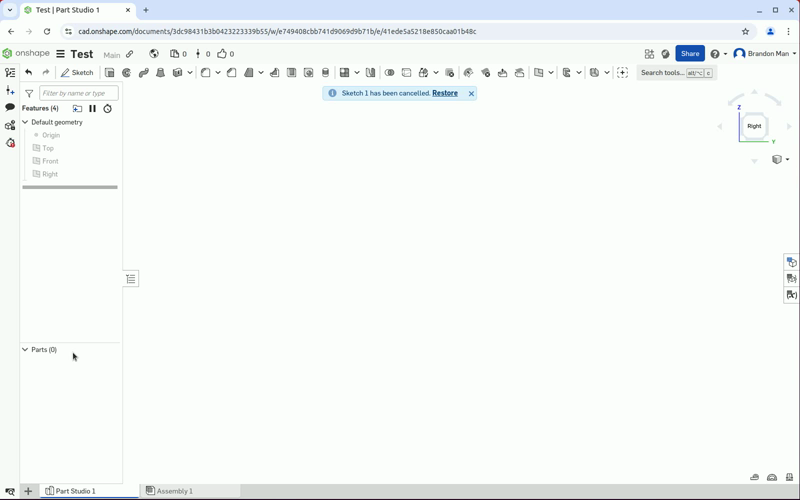
key(shift+y)
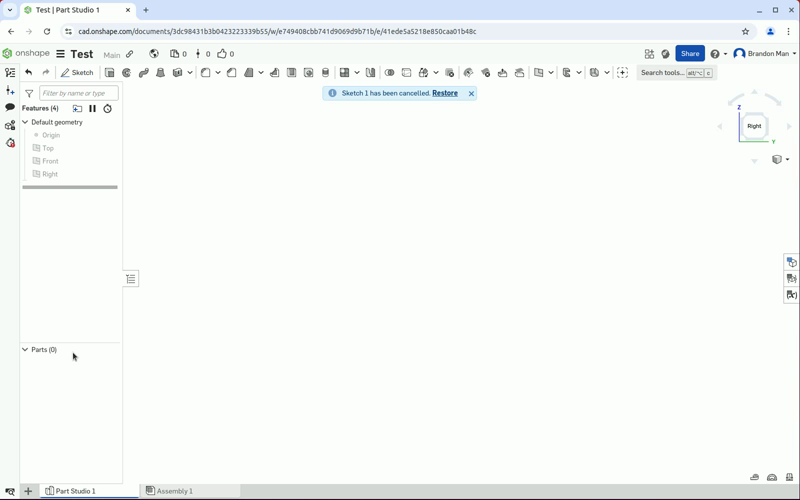
key(shift+s)
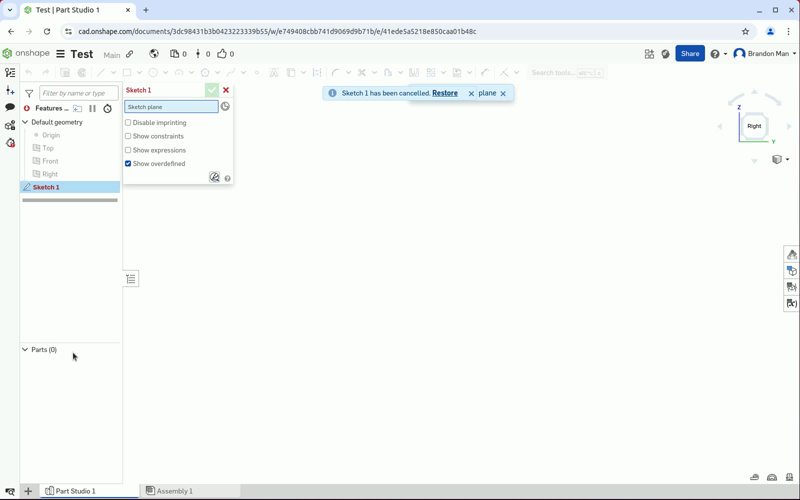
mouse_move(73, 176)
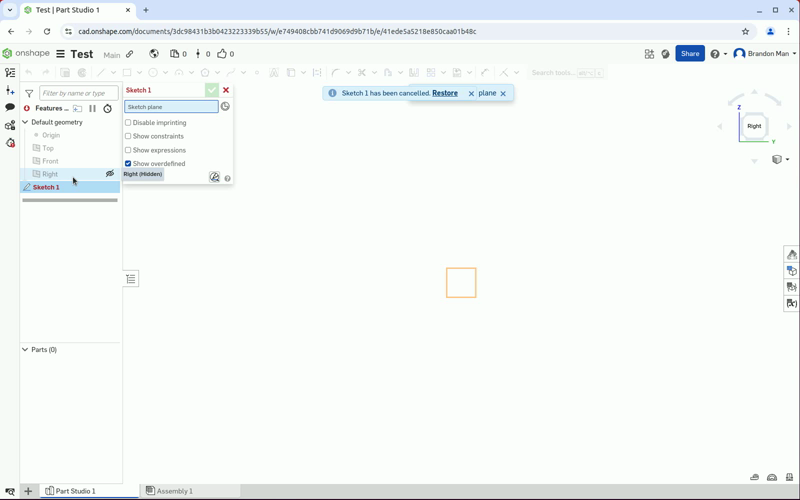
click(73, 176)
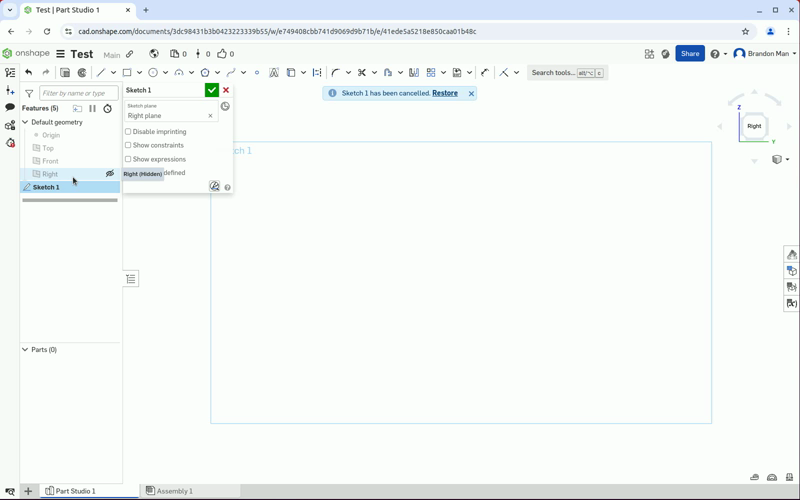
mouse_move(73, 352)
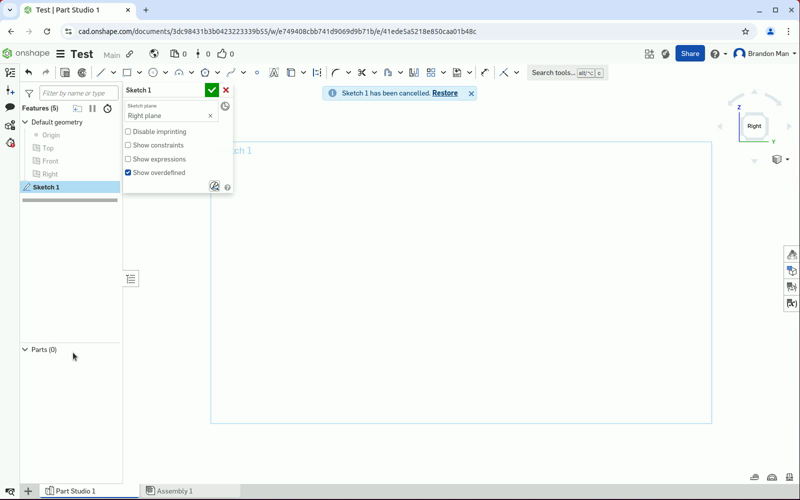
key(y)
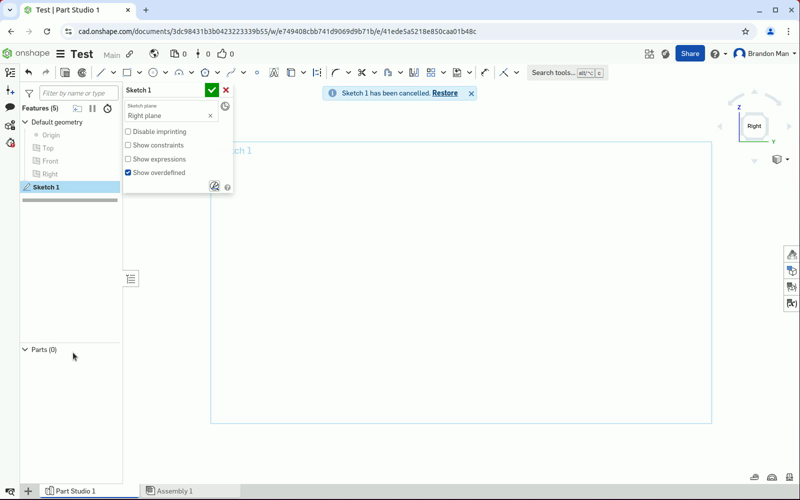
key(c)
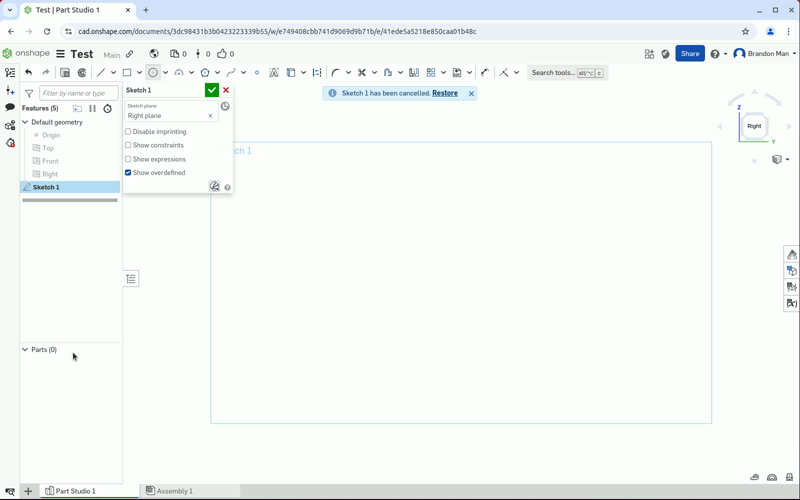
key_down(shift)
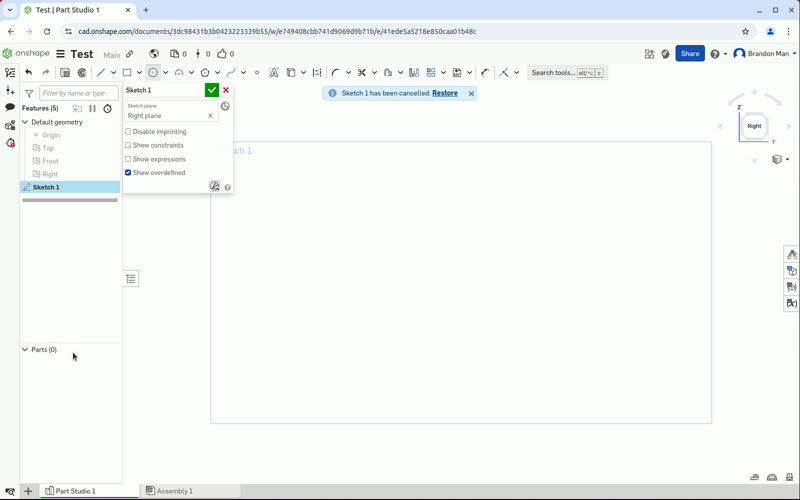
mouse_move(461, 282)
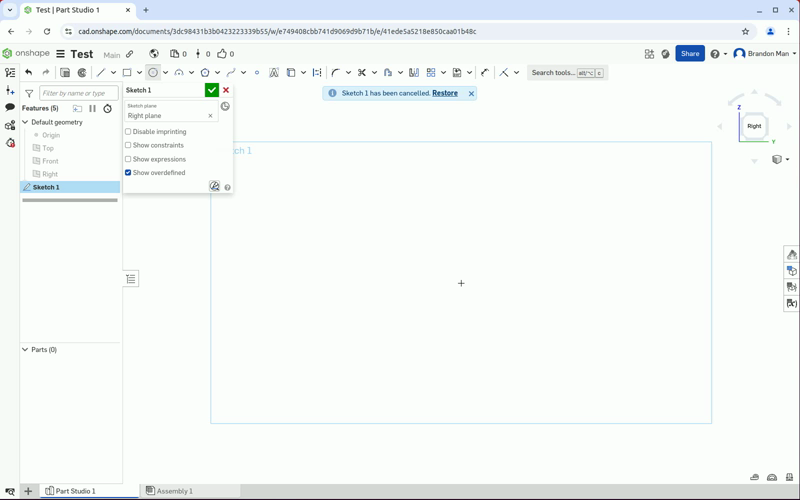
click(461, 282)
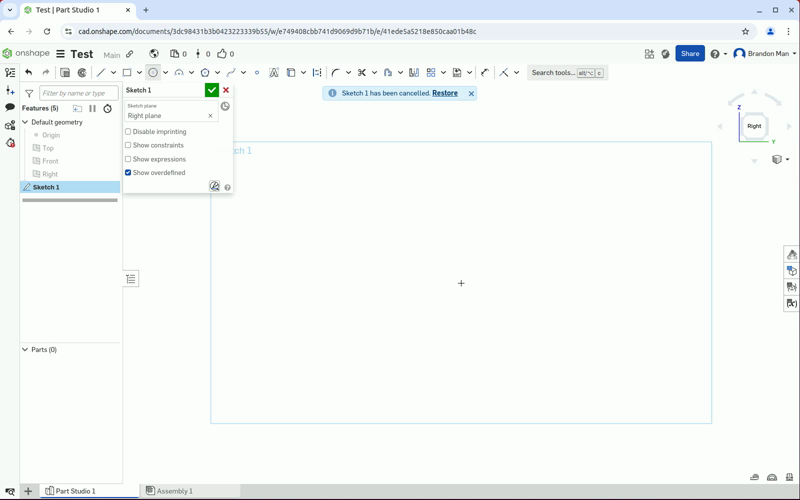
key_up(shift)
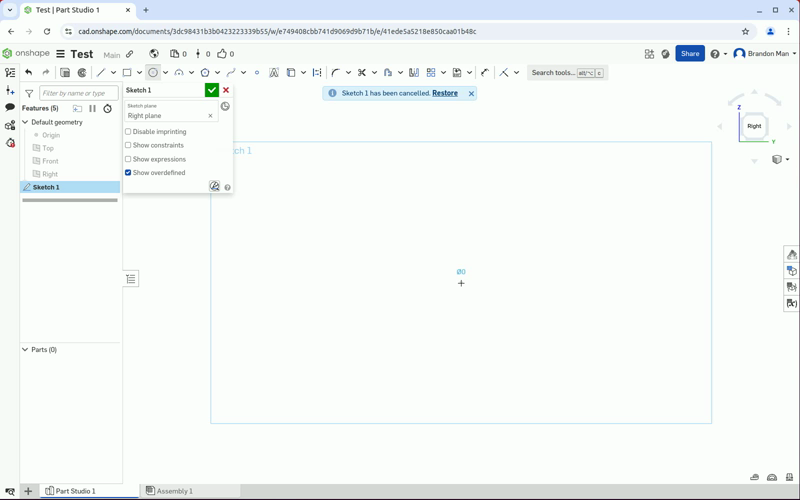
mouse_move(574, 282)
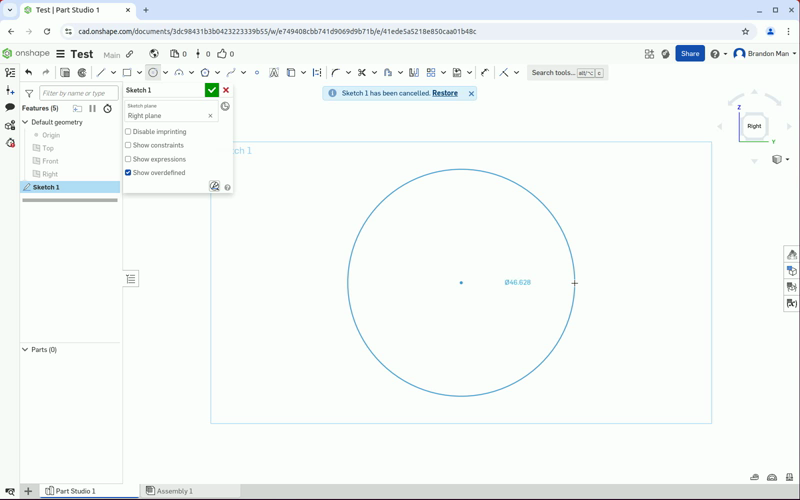
click(574, 282)
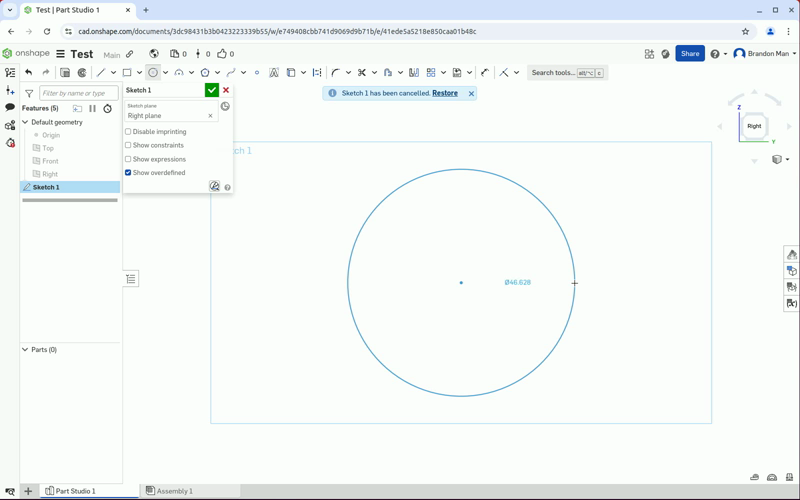
key(esc)
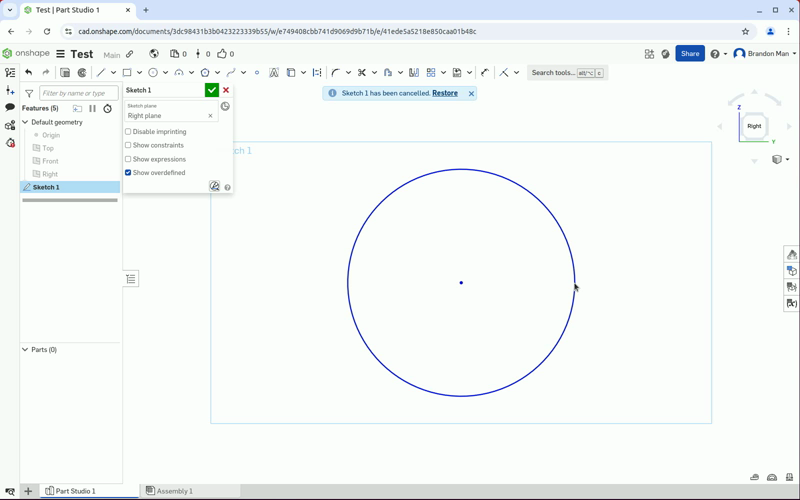
key(c)
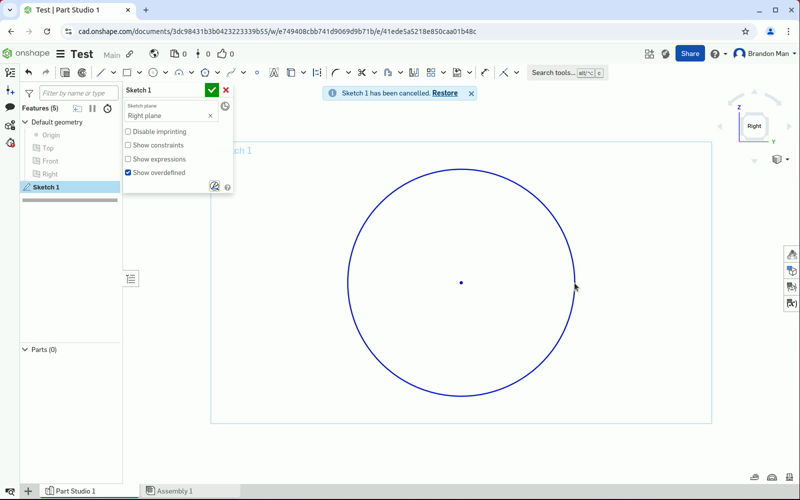
key_down(shift)
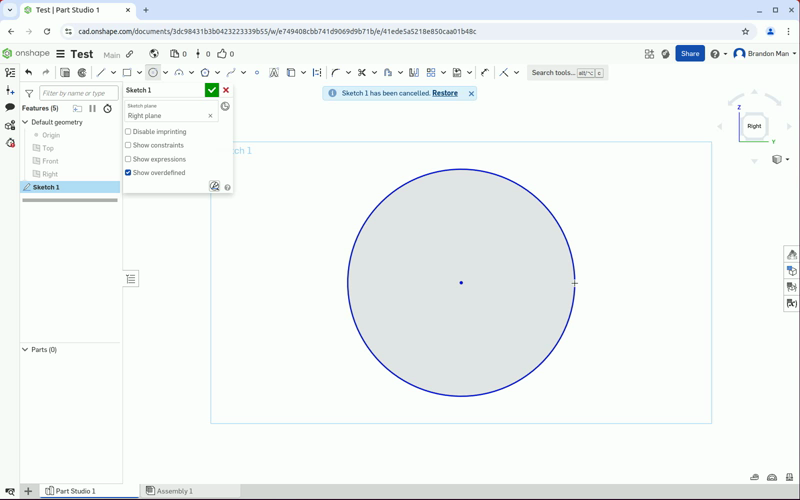
mouse_move(461, 370)
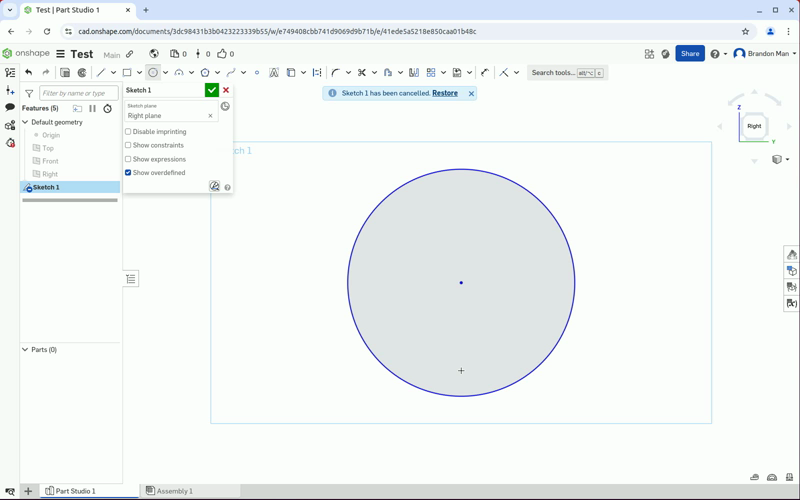
click(461, 370)
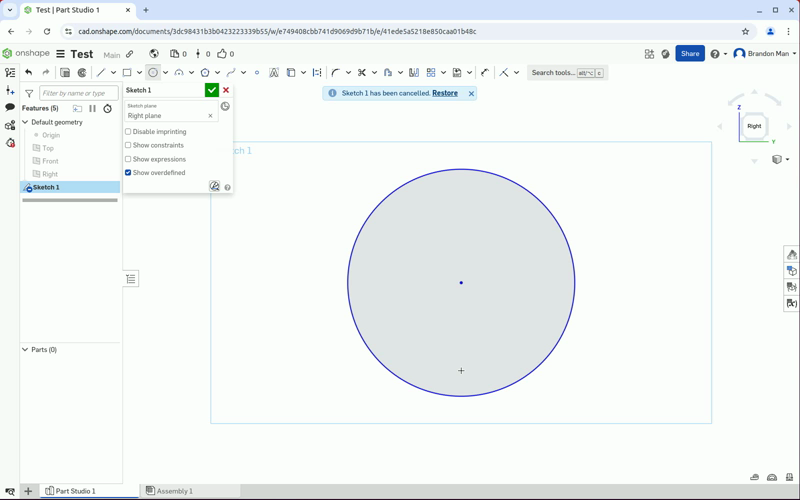
key_up(shift)
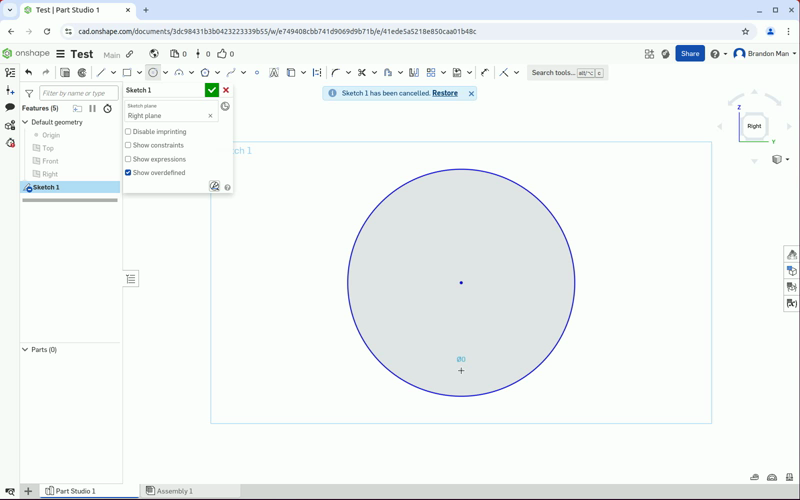
mouse_move(470, 370)
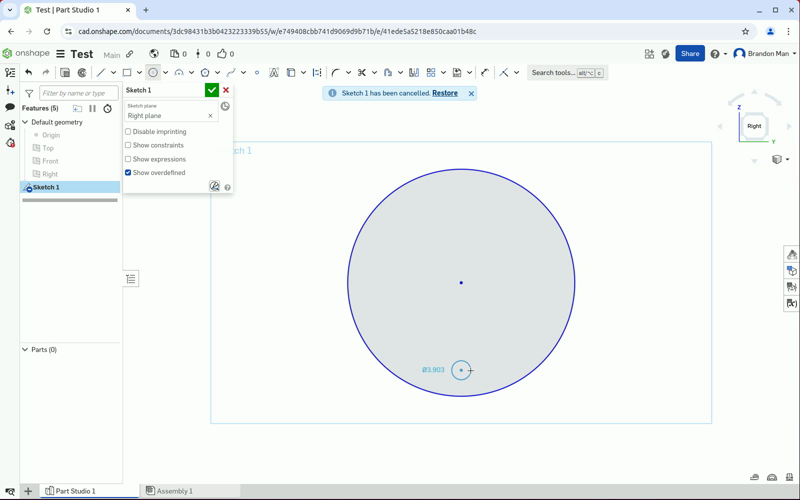
click(470, 370)
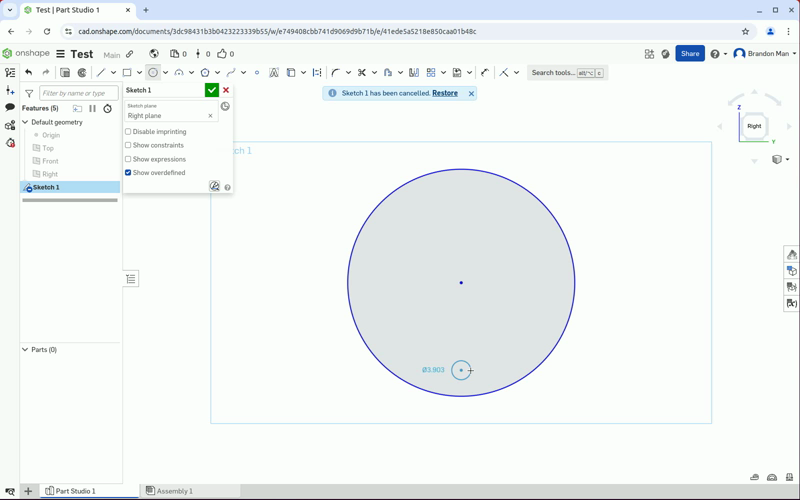
key(esc)
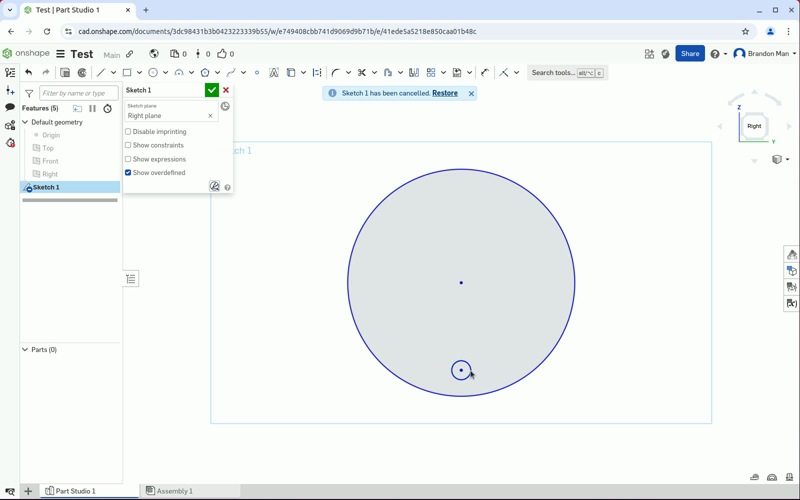
key(c)
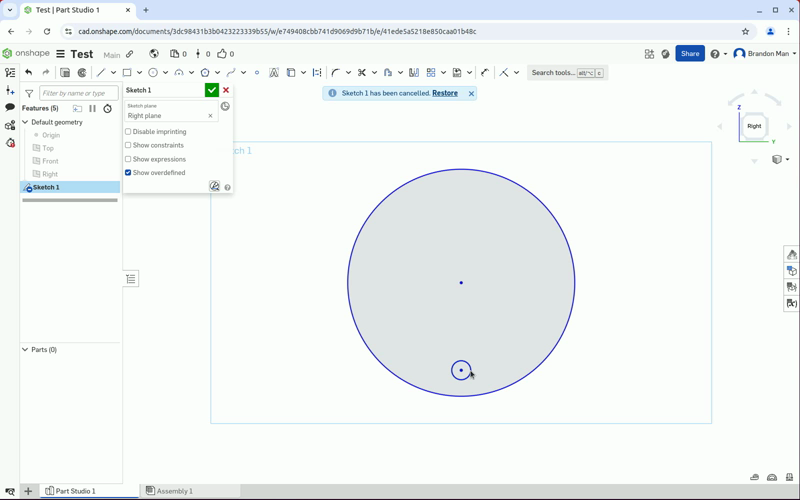
key_down(shift)
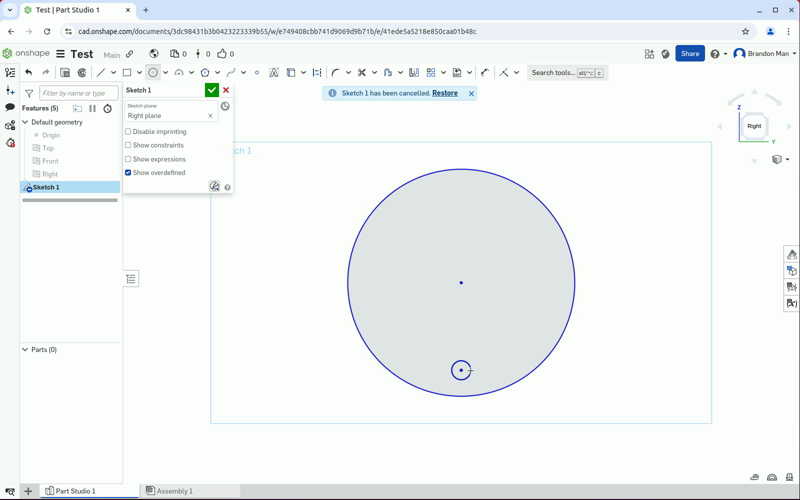
mouse_move(461, 195)
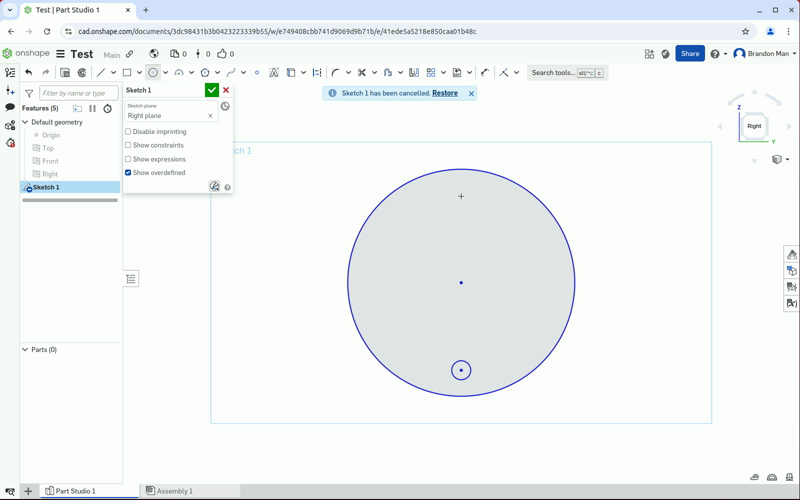
click(461, 195)
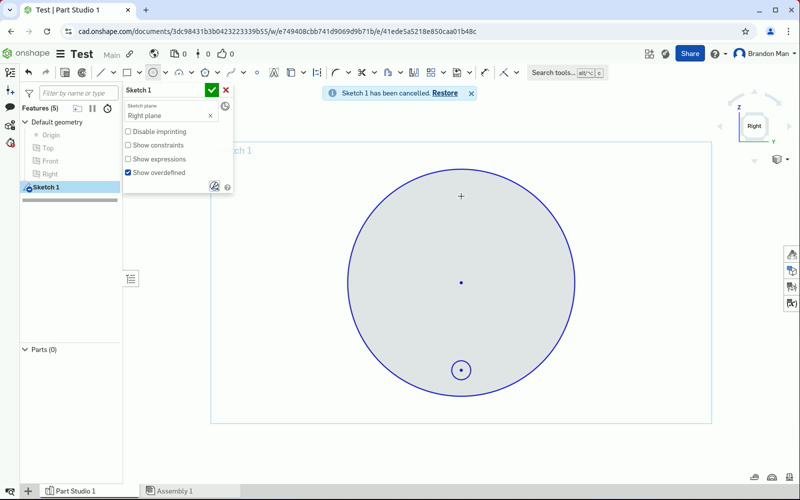
key_up(shift)
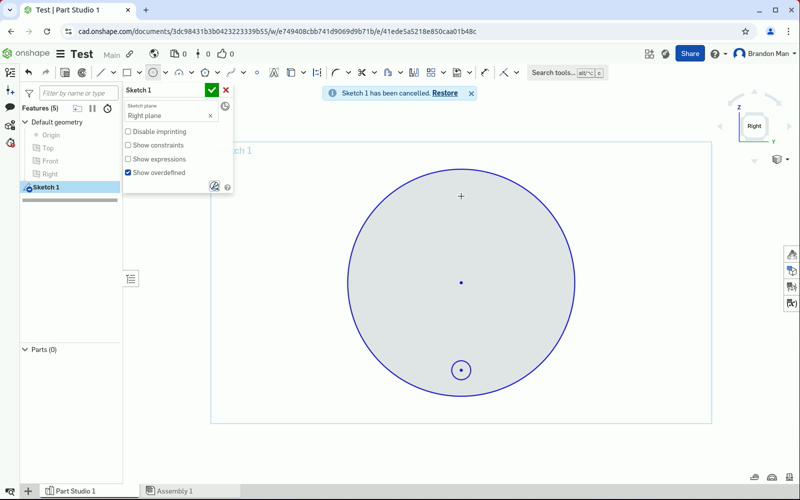
mouse_move(470, 195)
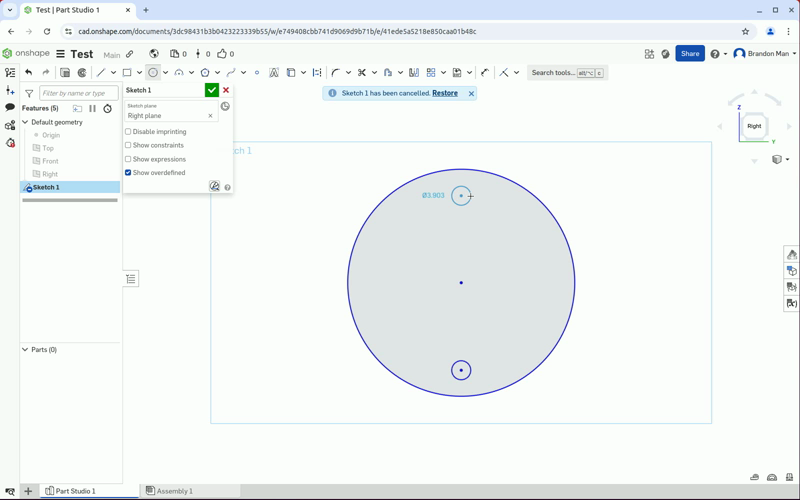
click(470, 195)
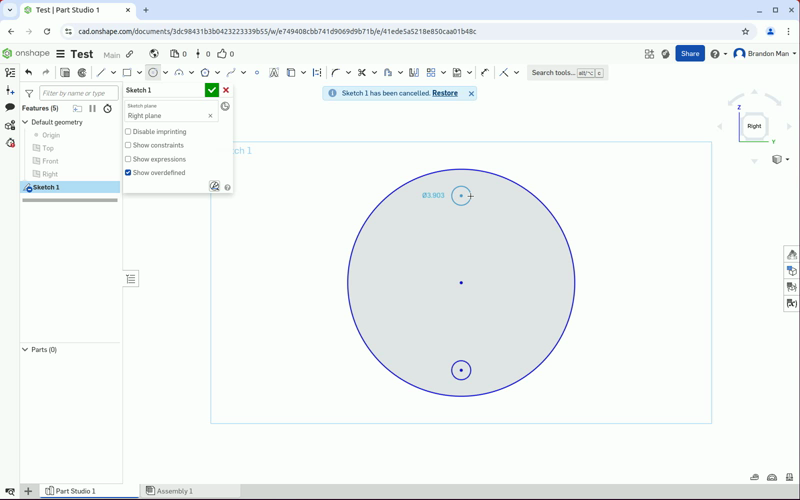
key(esc)
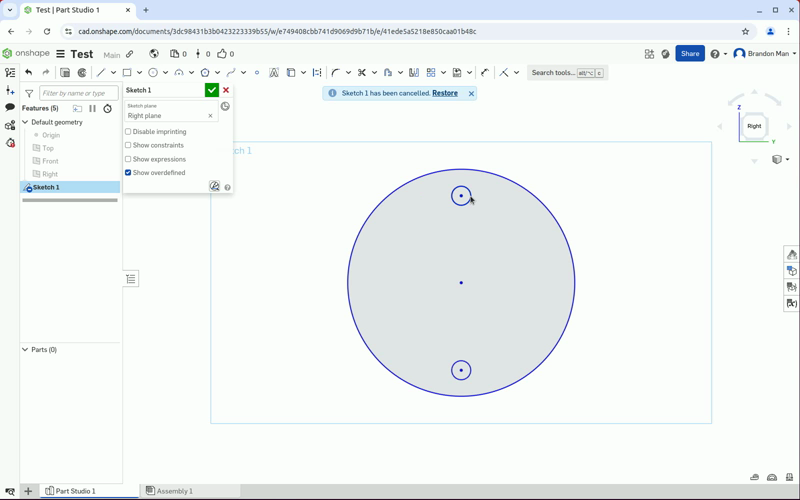
mouse_move(385, 249)
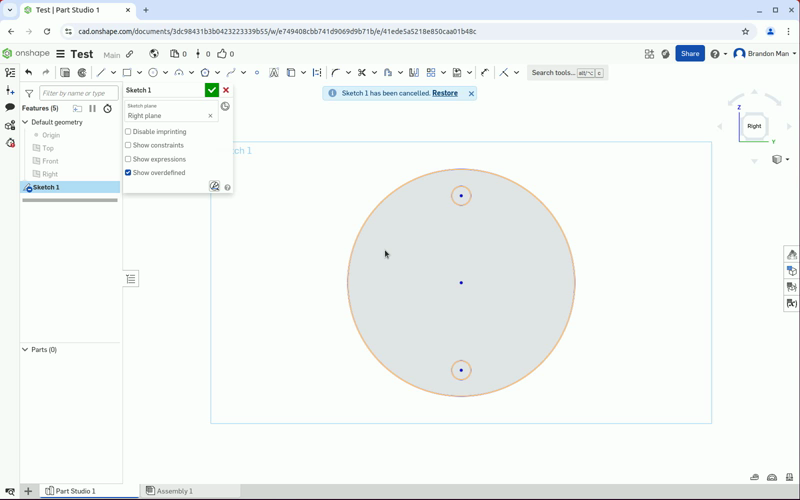
click(385, 249)
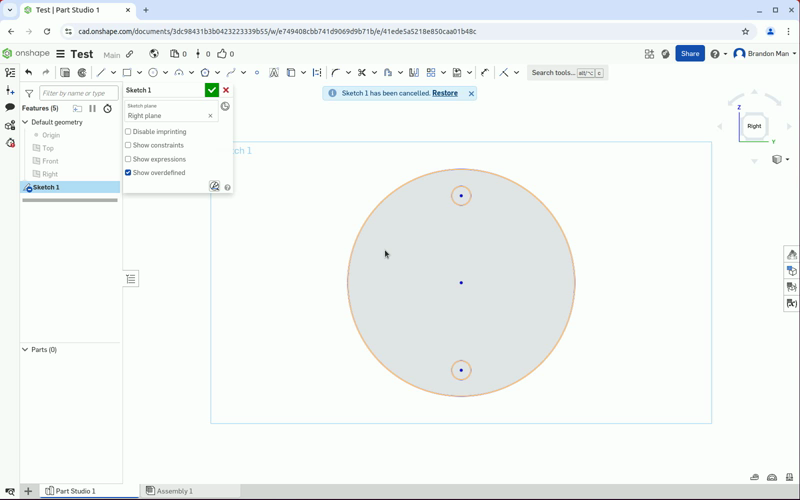
mouse_move(73, 352)
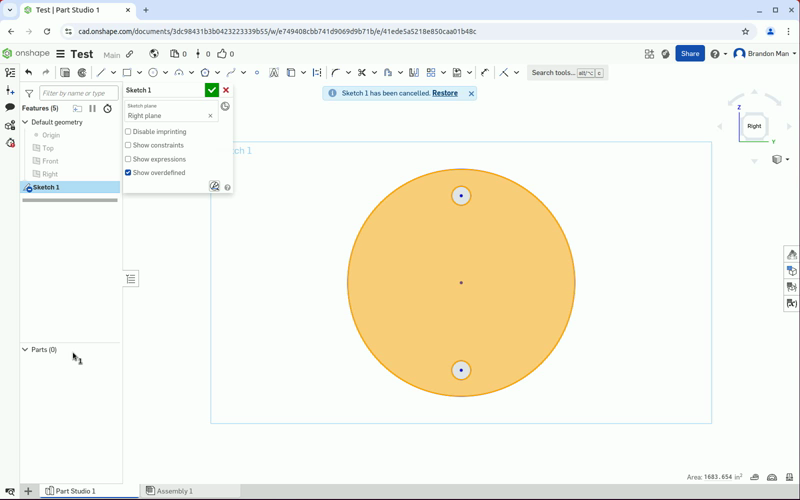
key(shift+y)
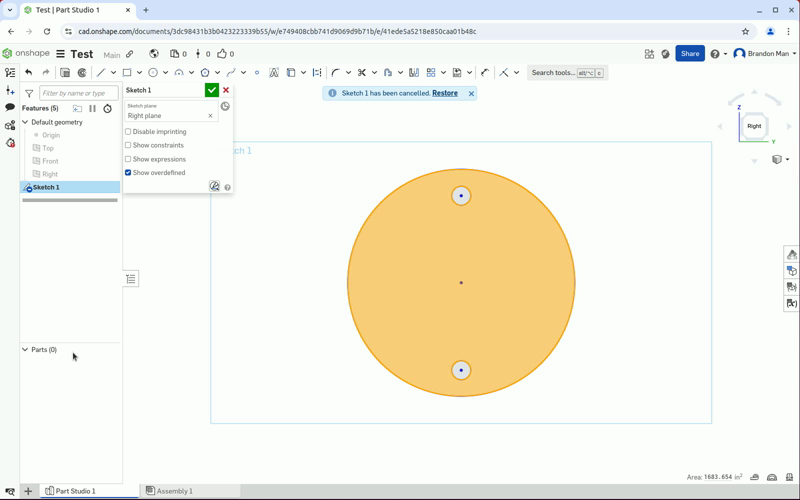
key(shift+e)
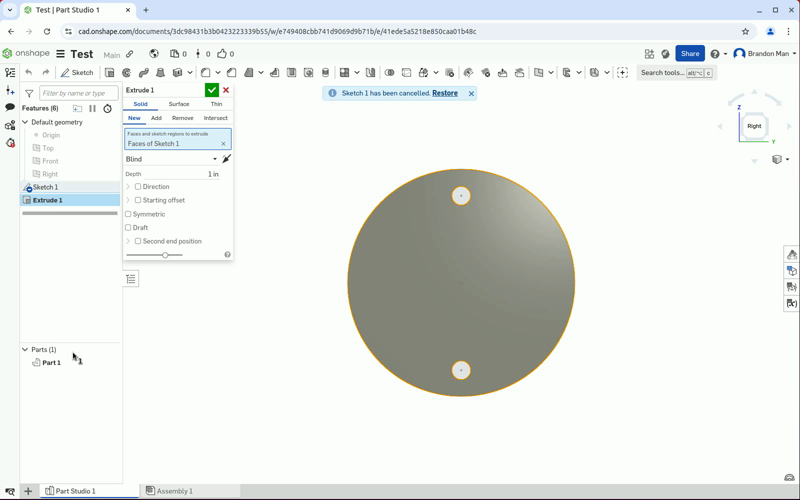
mouse_move(143, 106)
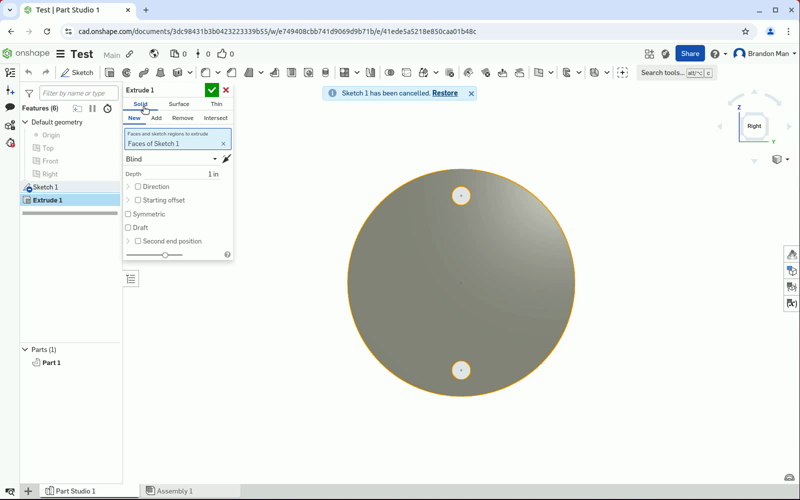
click(143, 106)
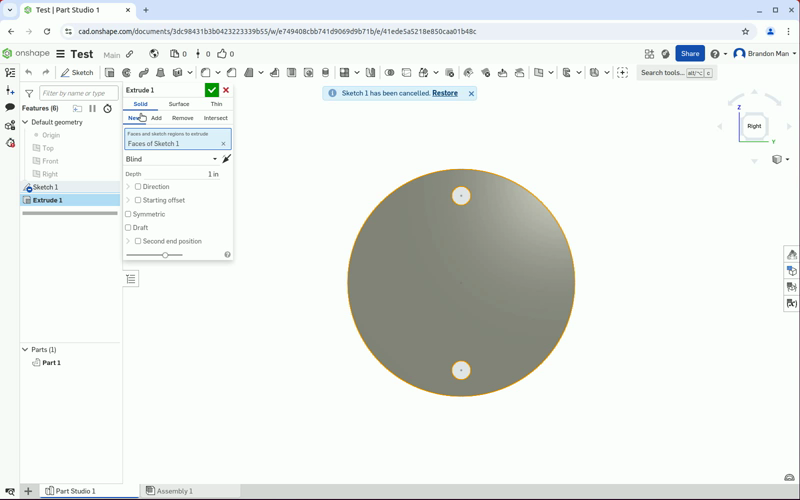
mouse_move(137, 120)
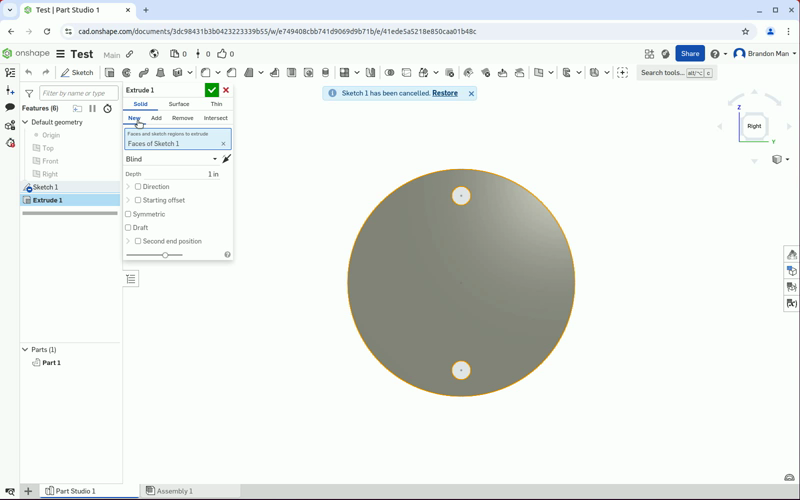
click(137, 120)
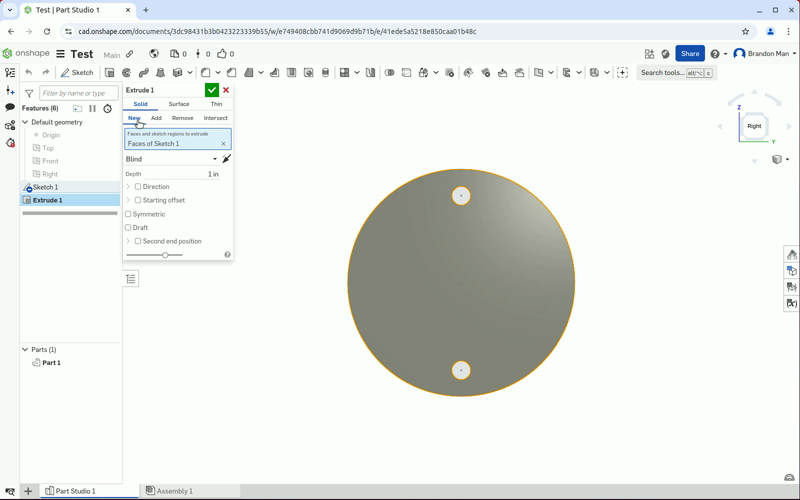
key(tab, 4)
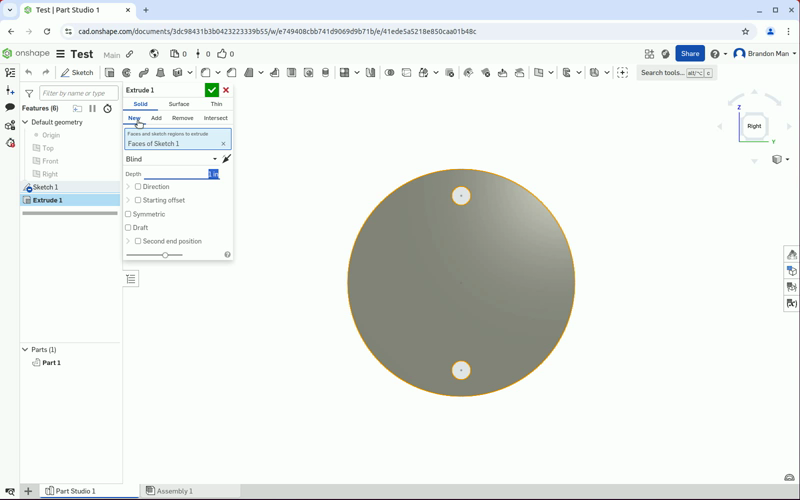
text(4.092)
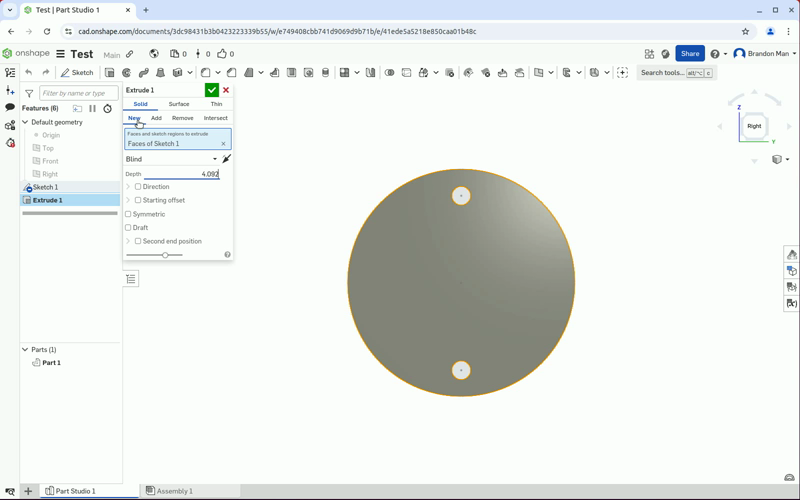
key(enter)
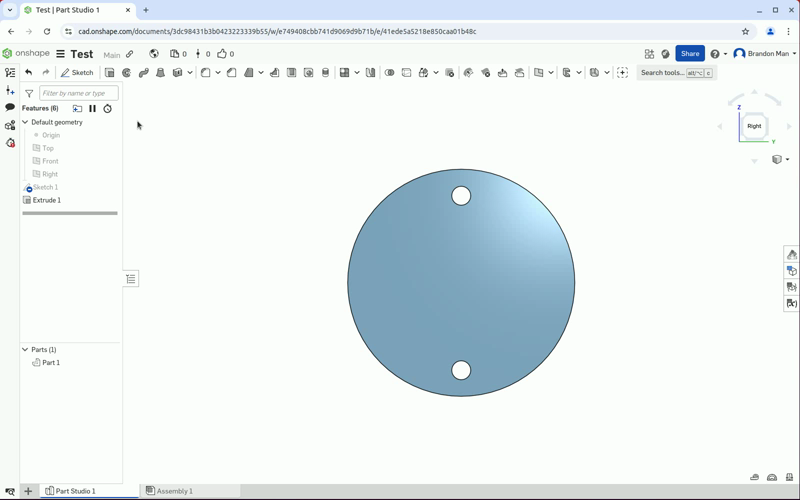
key(shift+h)
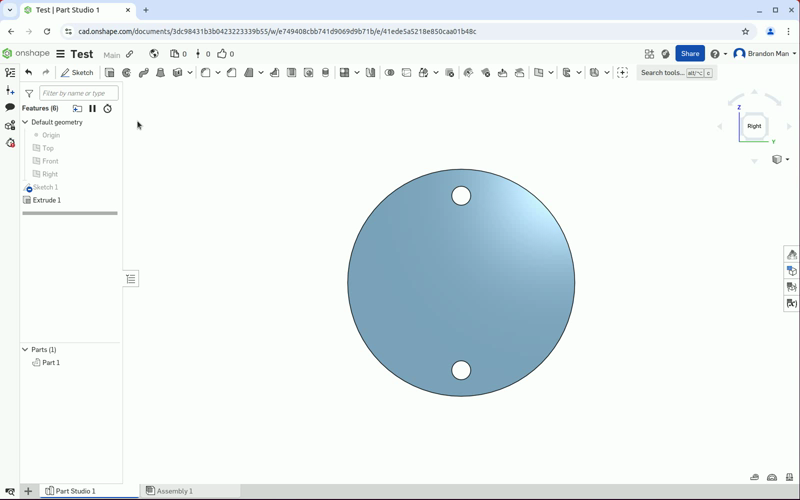
key(shift+h)
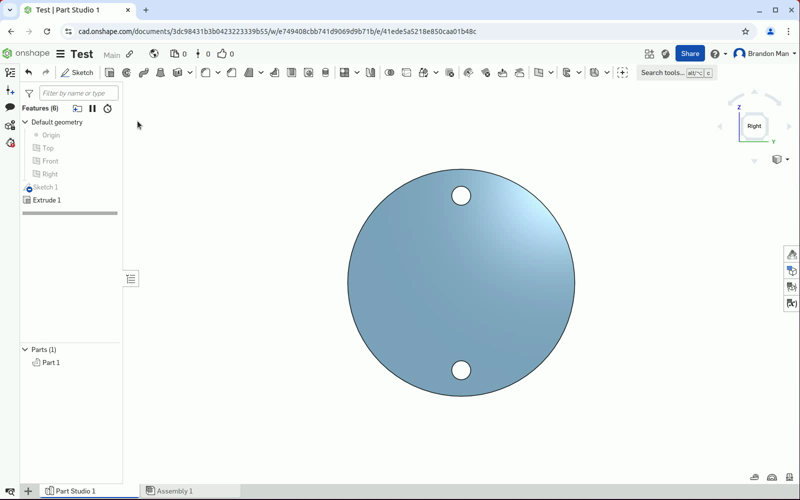
mouse_move(73, 189)
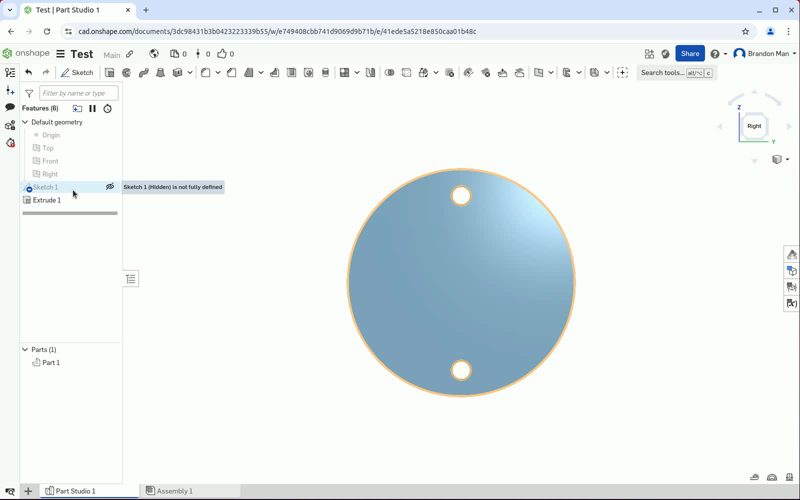
click(73, 189)
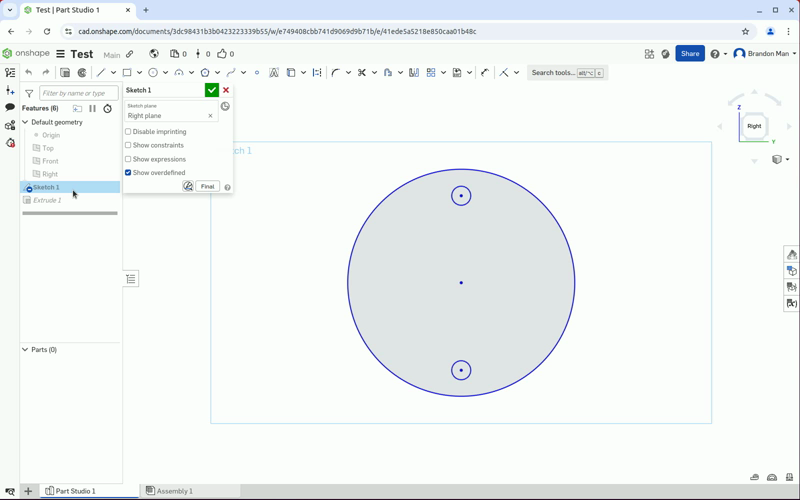
mouse_move(229, 92)
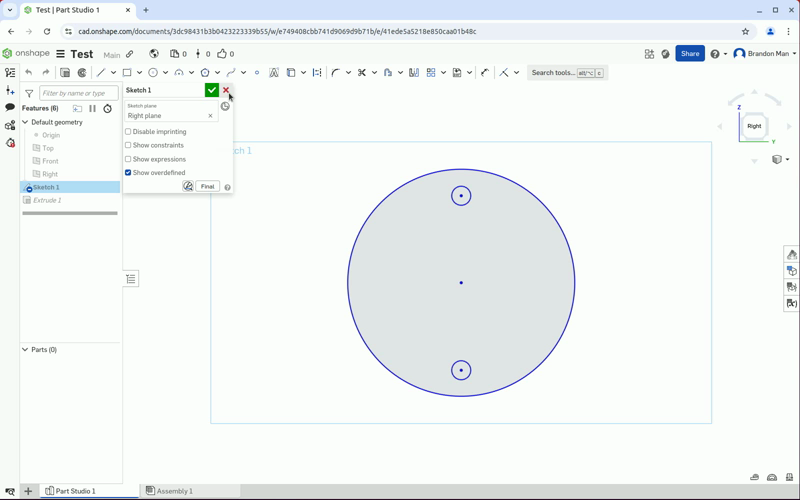
click(229, 92)
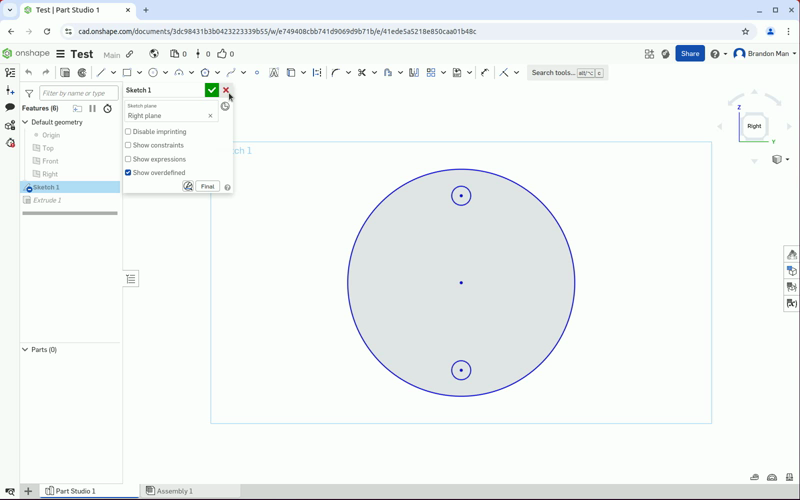
key(shift+s)
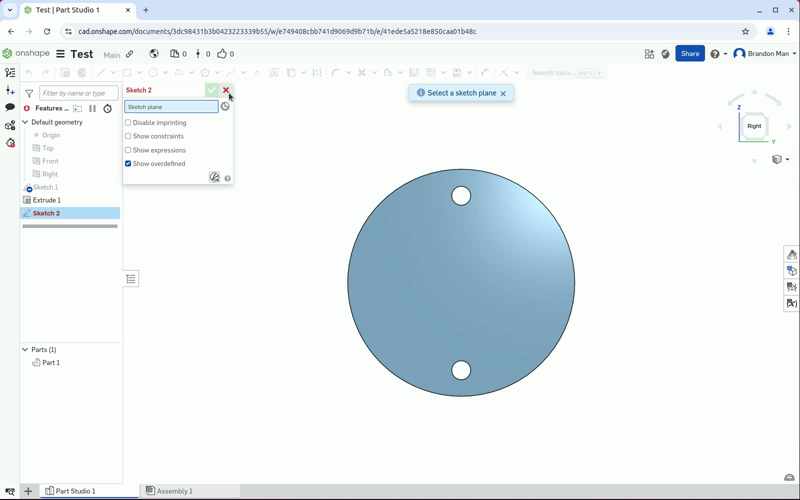
mouse_move(73, 176)
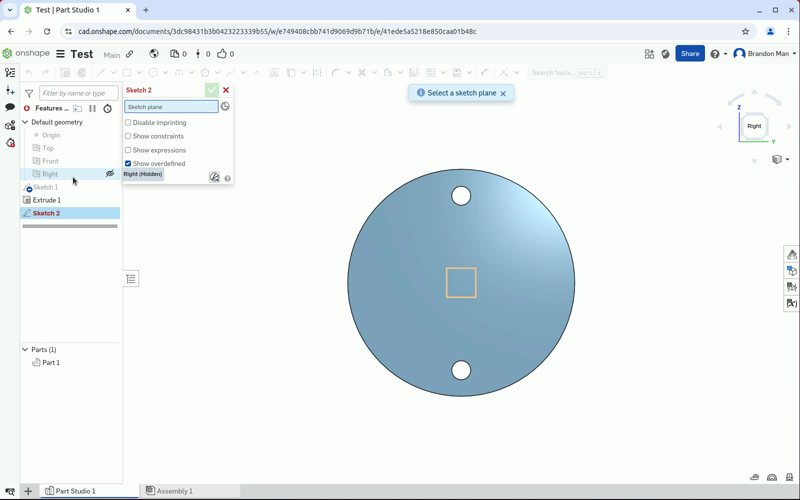
click(73, 176)
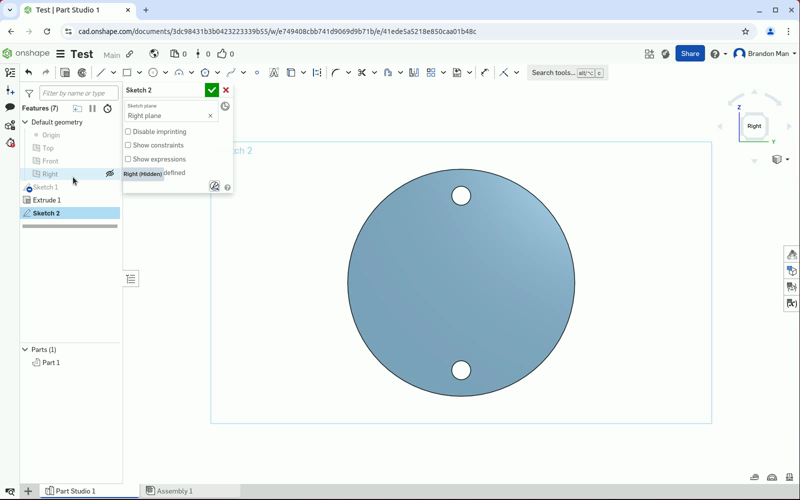
mouse_move(73, 352)
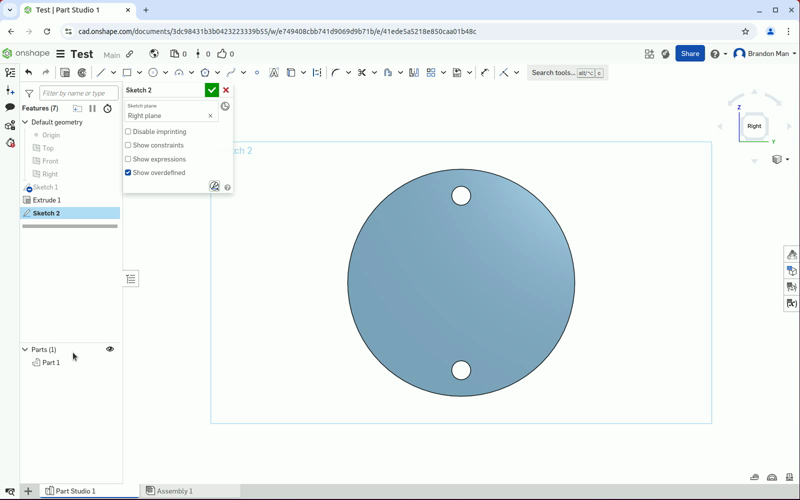
key(y)
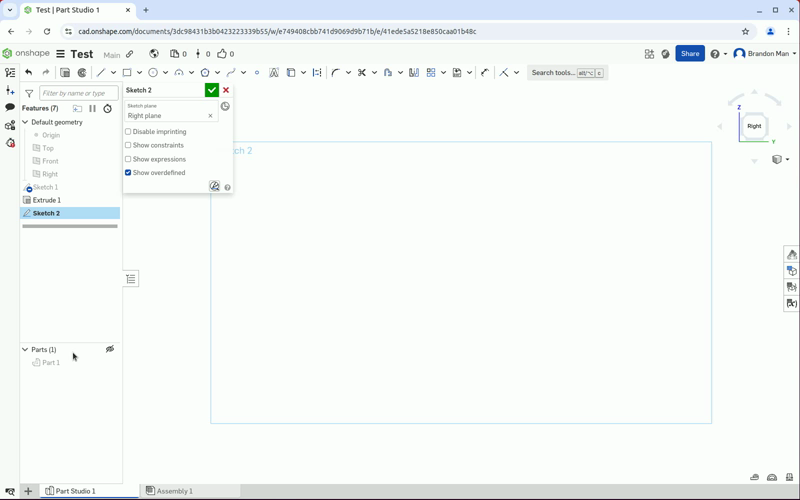
key(l)
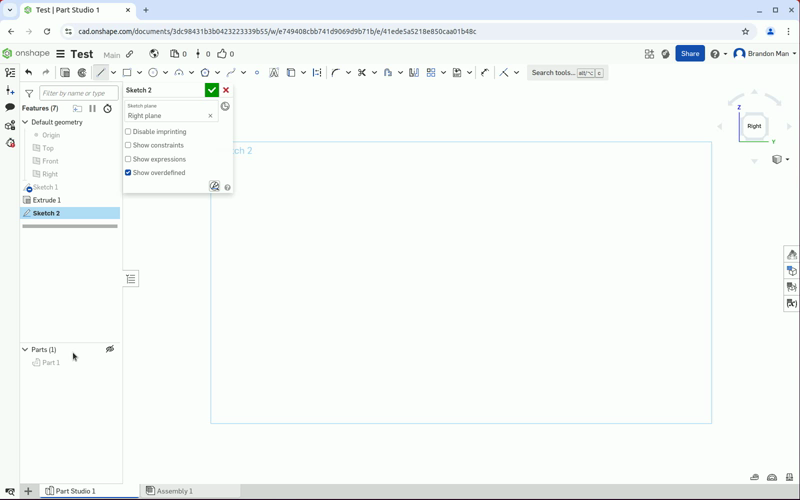
key_down(shift)
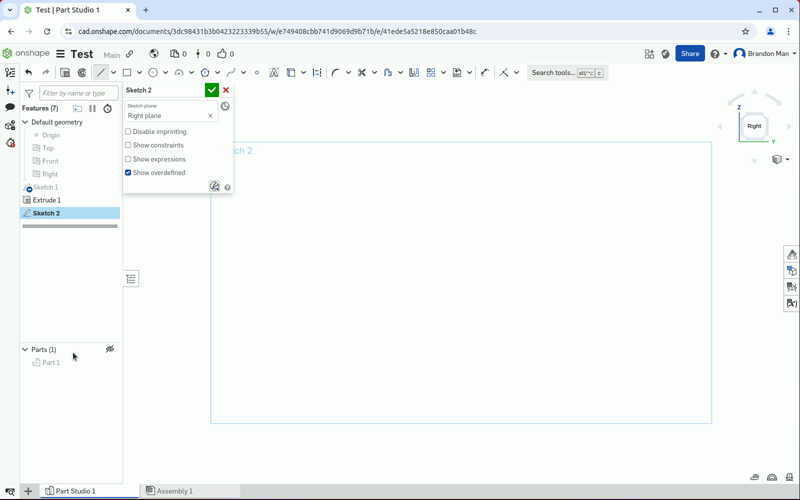
mouse_move(411, 332)
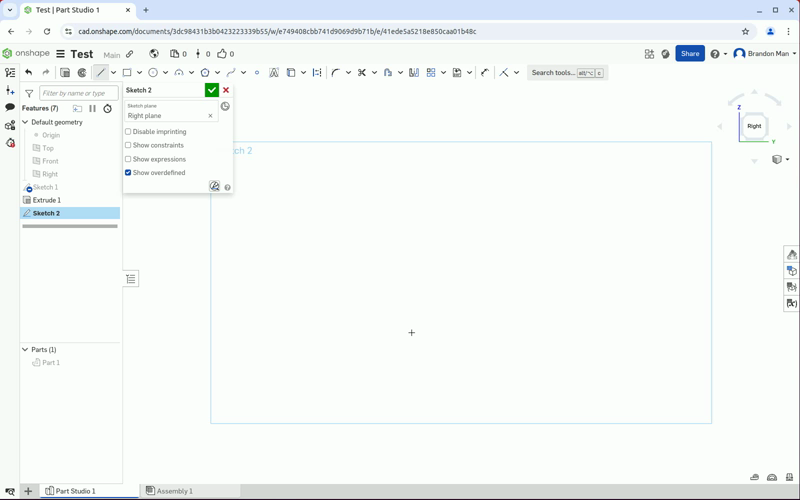
click(411, 332)
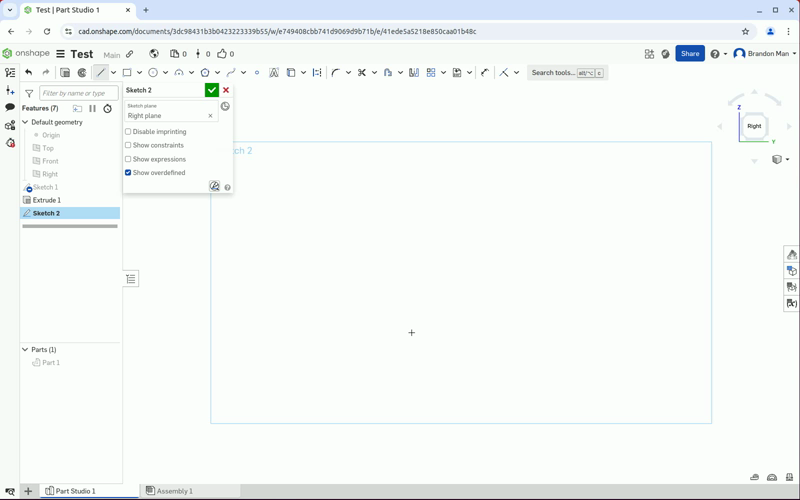
key_up(shift)
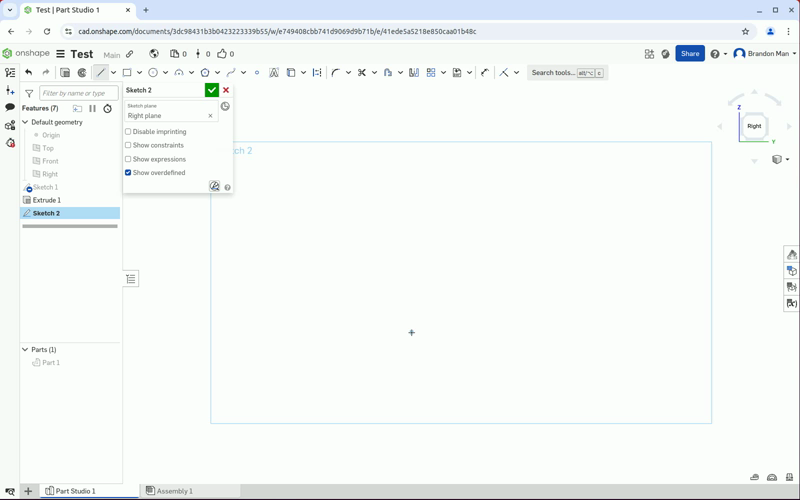
key_down(shift)
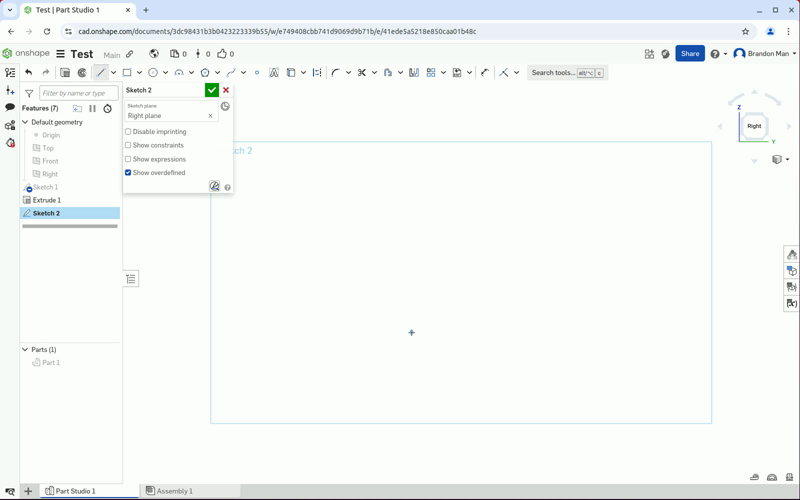
mouse_move(509, 332)
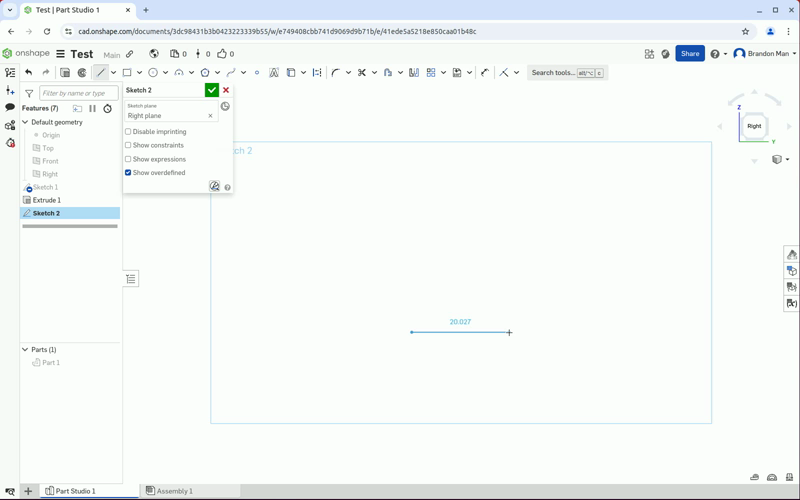
click(509, 332)
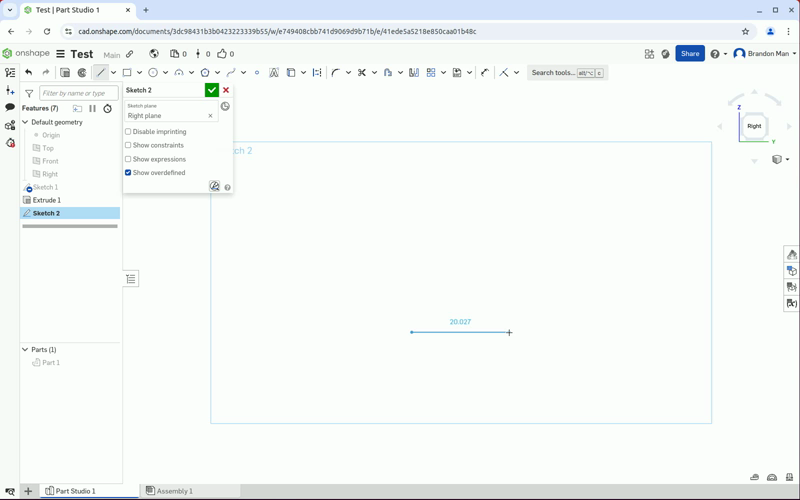
key_up(shift)
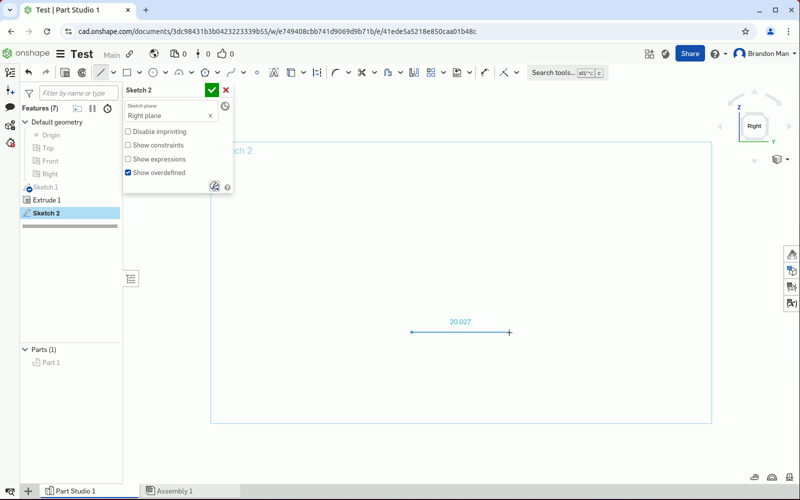
key_down(shift)
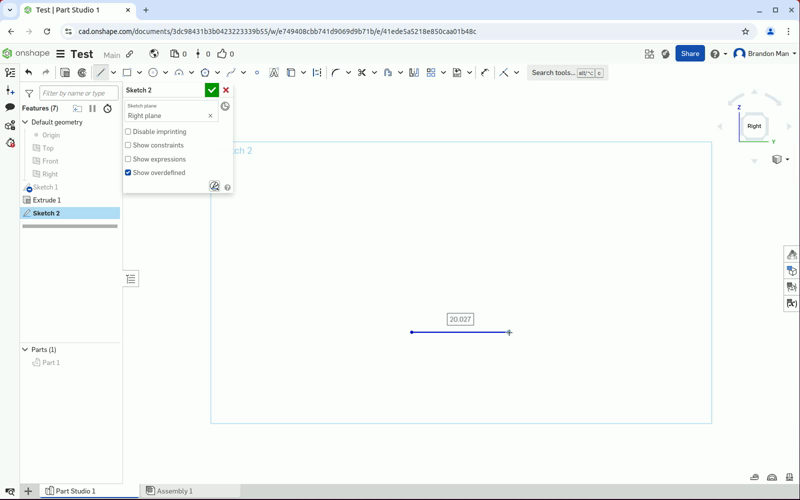
mouse_move(509, 234)
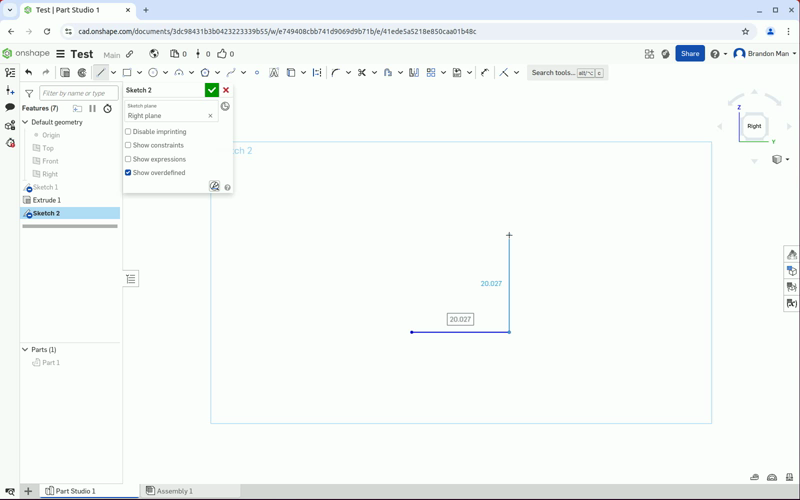
click(509, 234)
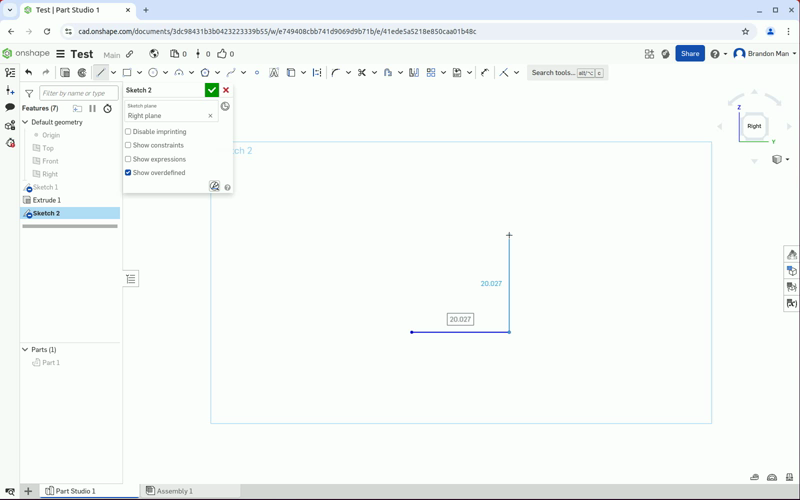
key_up(shift)
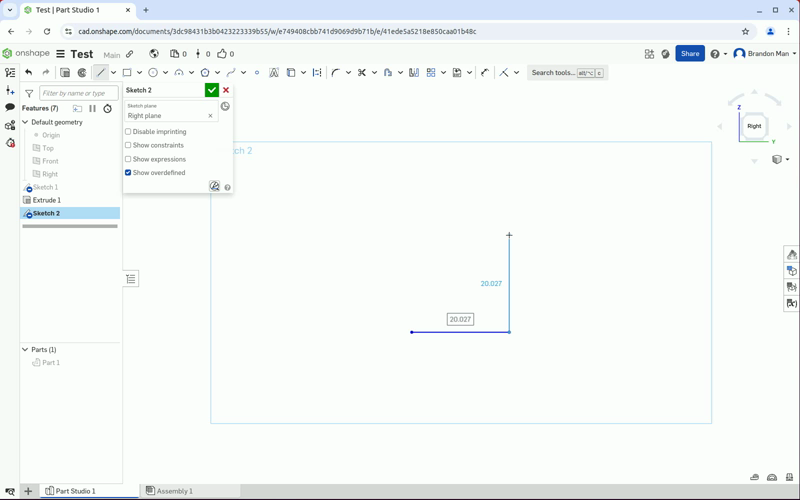
key_down(shift)
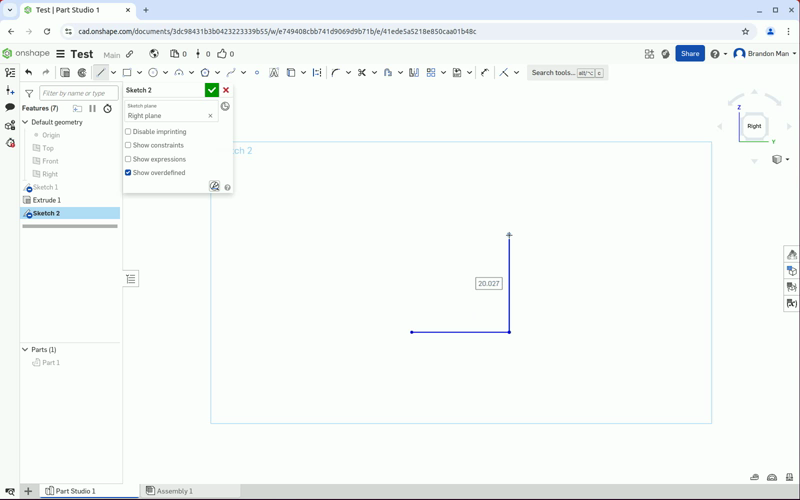
mouse_move(411, 234)
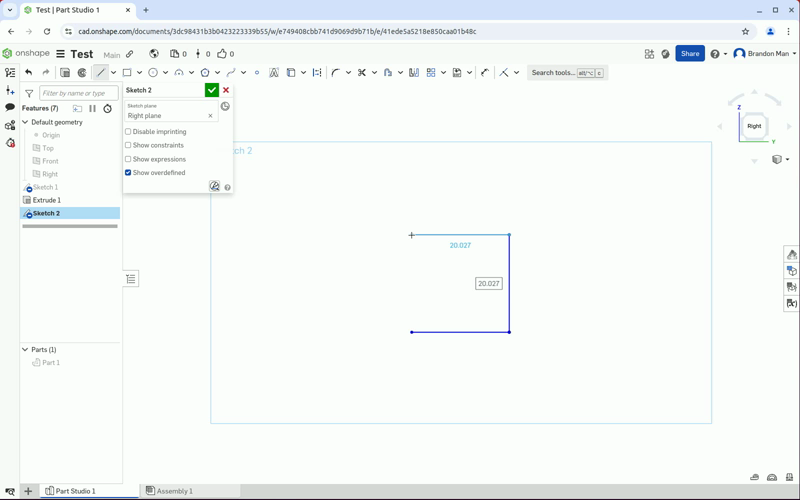
click(411, 234)
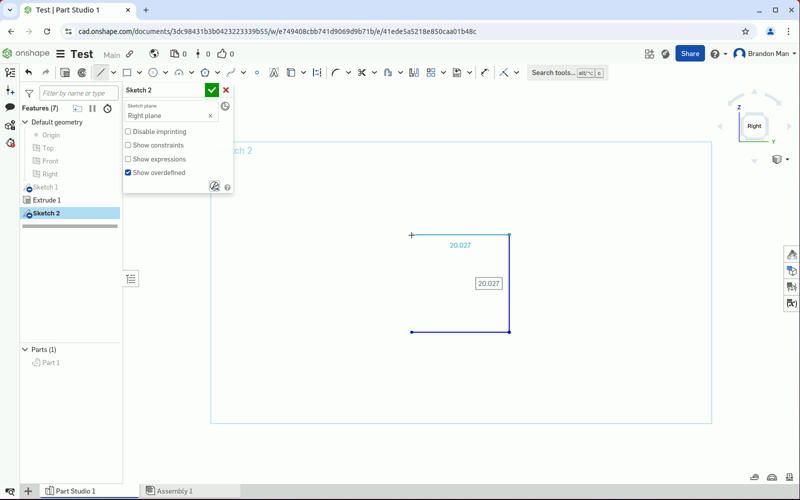
key_up(shift)
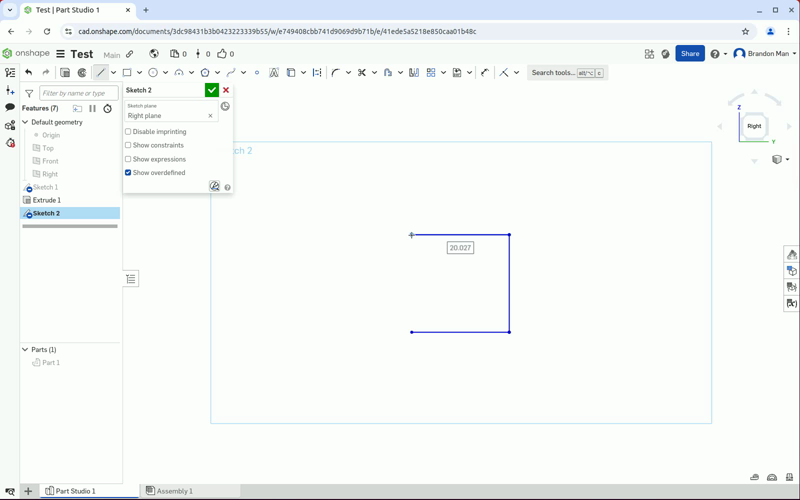
key_down(shift)
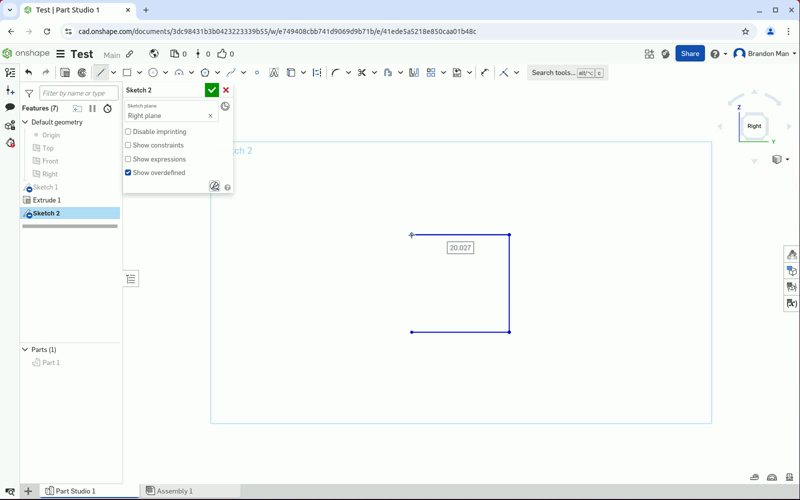
mouse_move(411, 332)
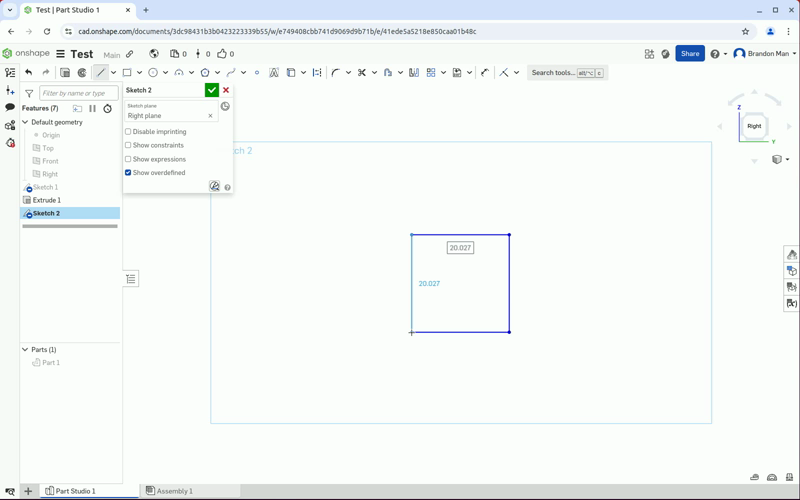
key_up(shift)
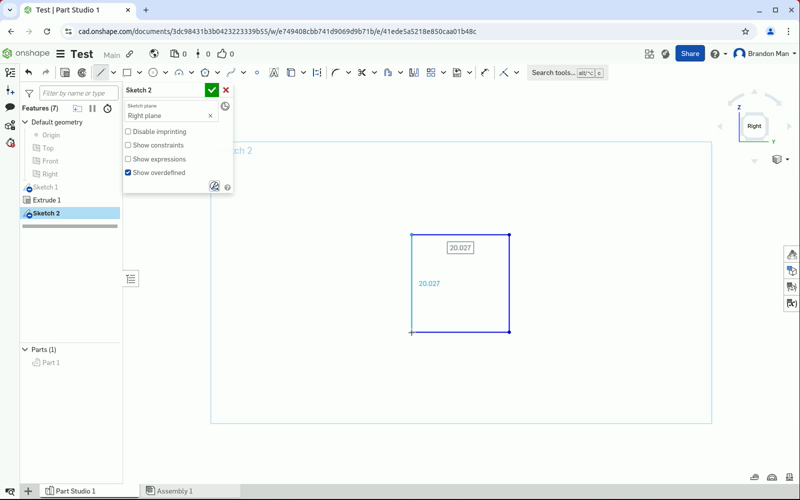
click(411, 332)
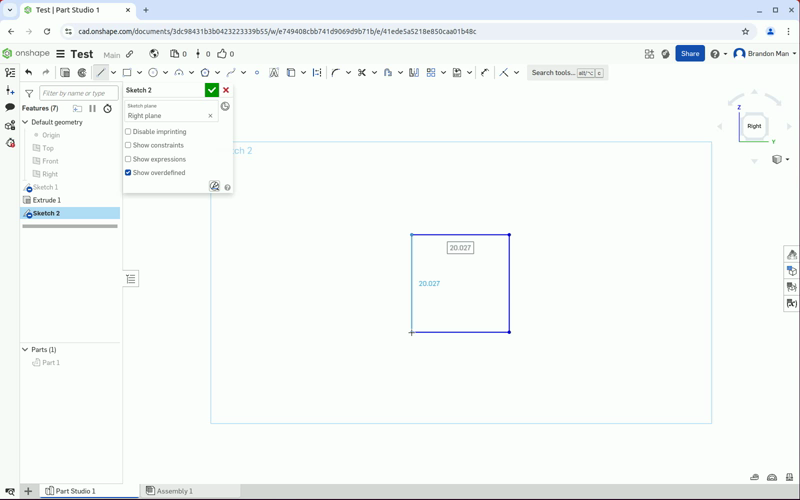
key(esc)
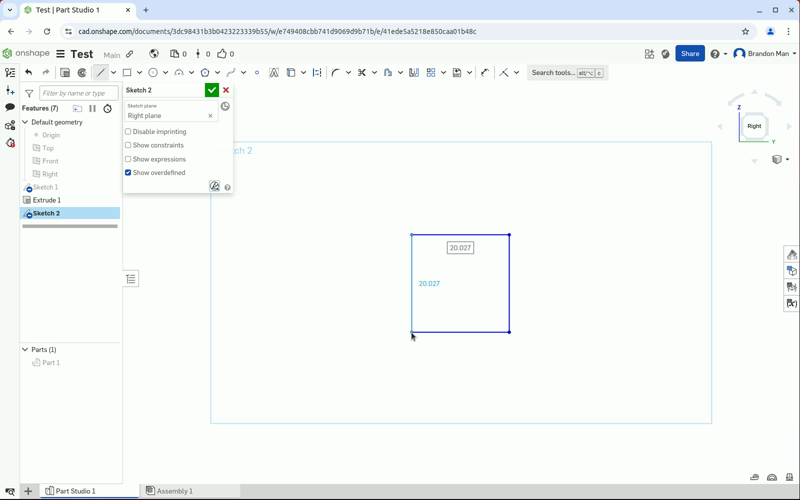
key(a)
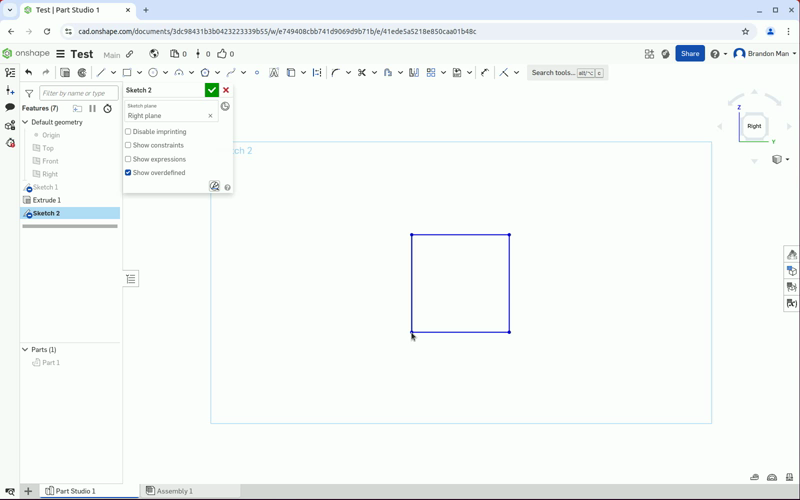
key_down(shift)
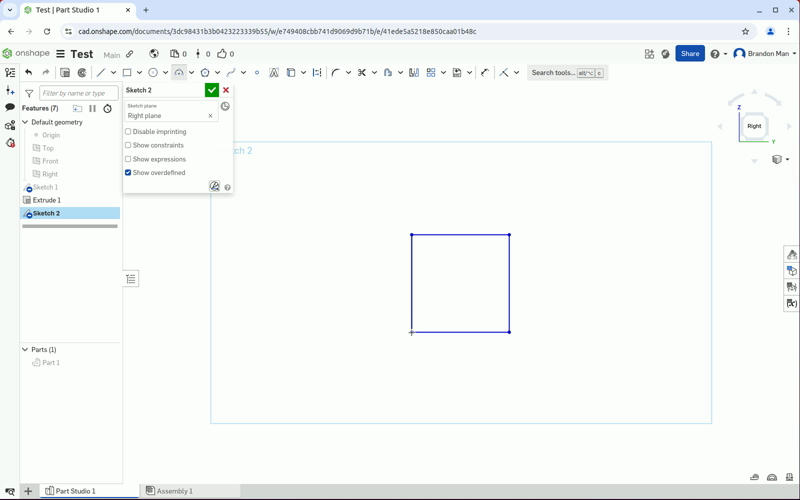
mouse_move(426, 303)
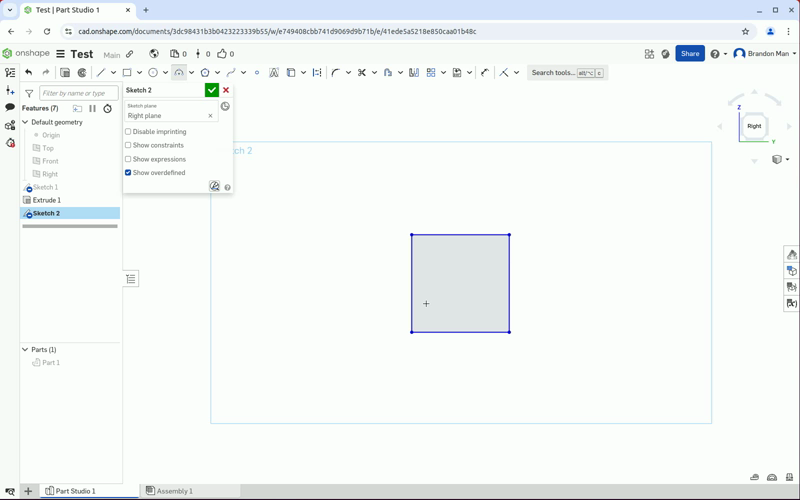
click(426, 303)
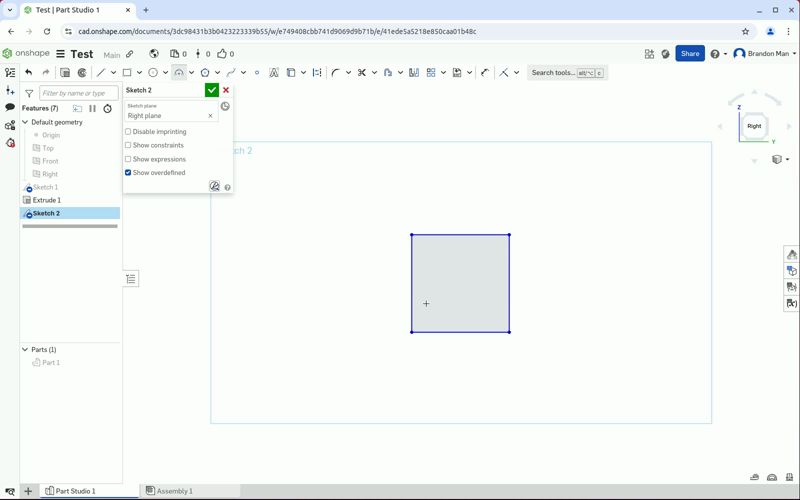
key_up(shift)
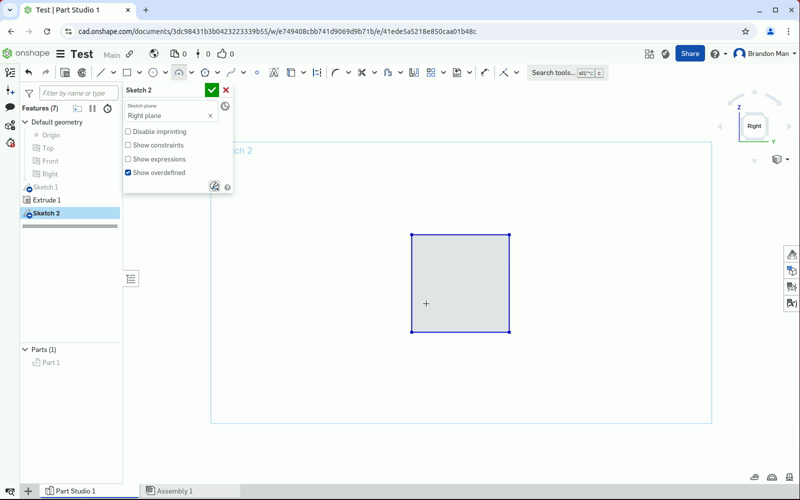
key_down(shift)
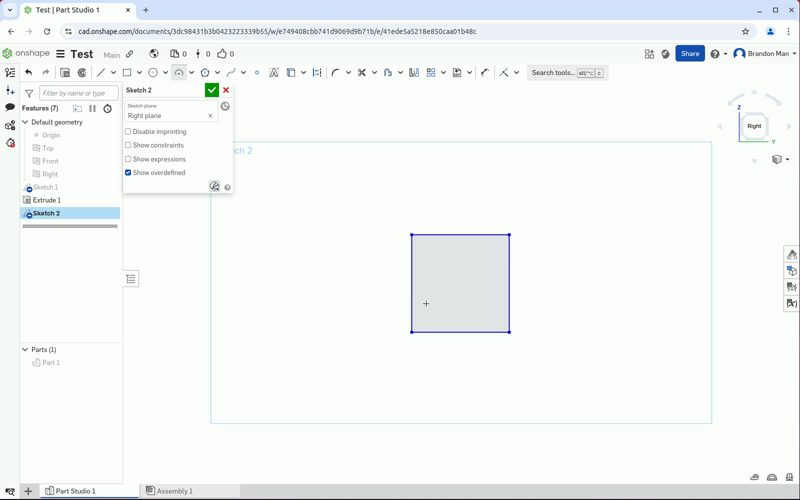
mouse_move(440, 317)
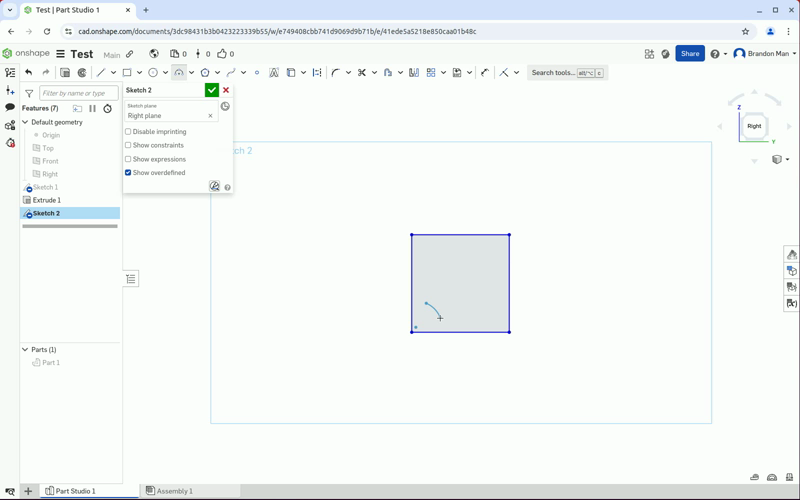
click(440, 317)
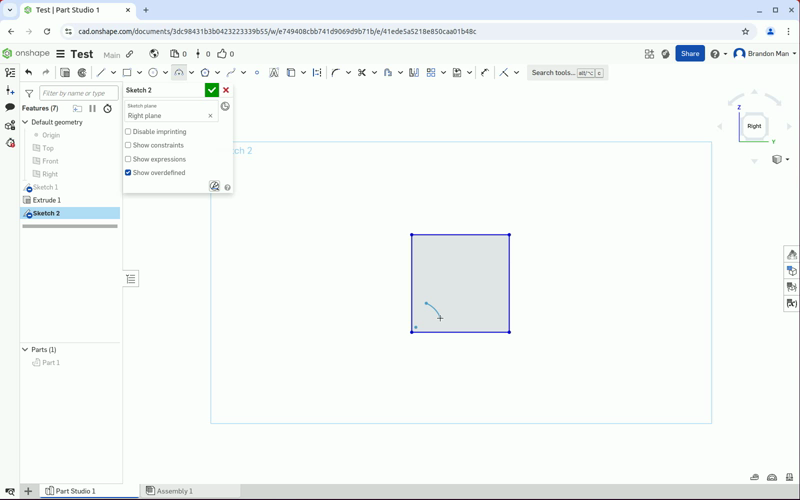
mouse_move(430, 313)
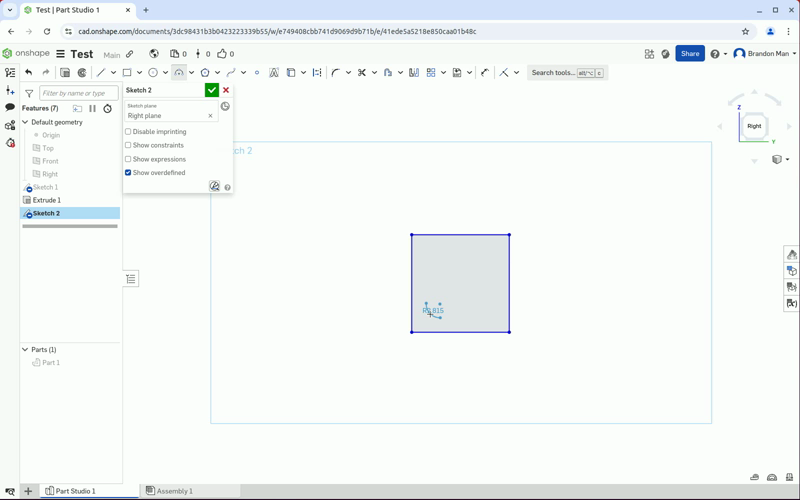
click(430, 313)
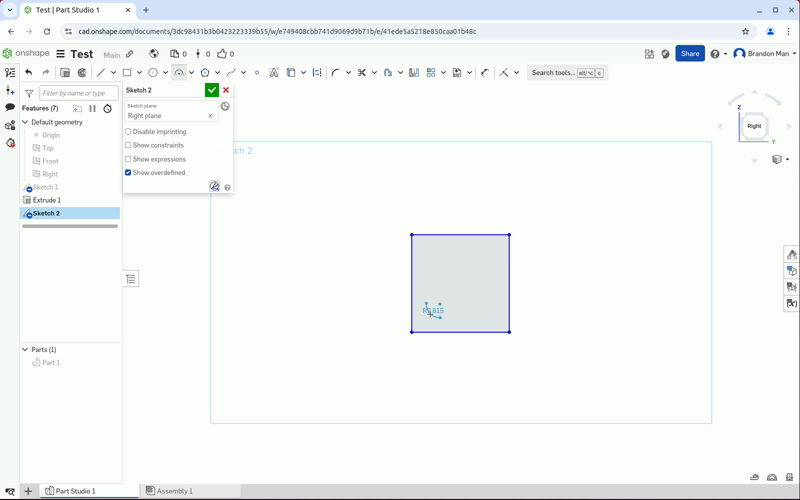
key_up(shift)
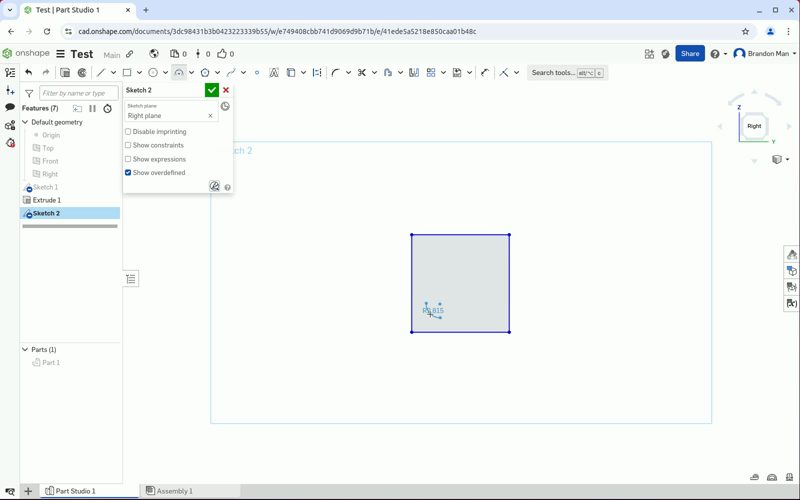
key(esc)
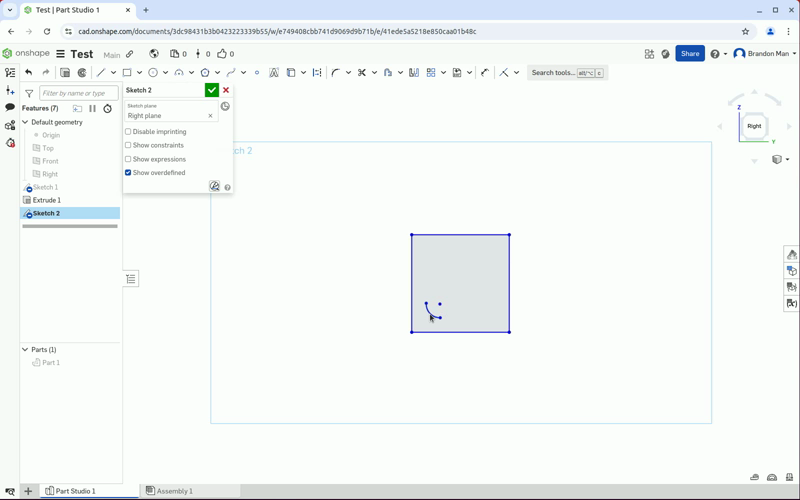
key(l)
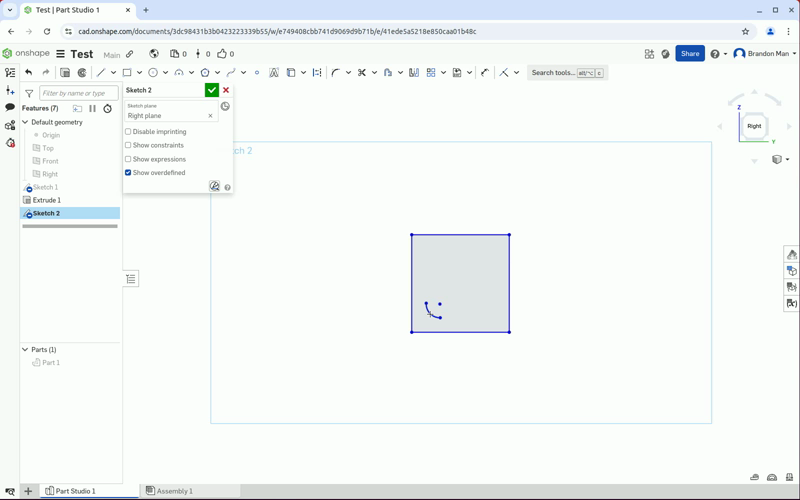
mouse_move(440, 317)
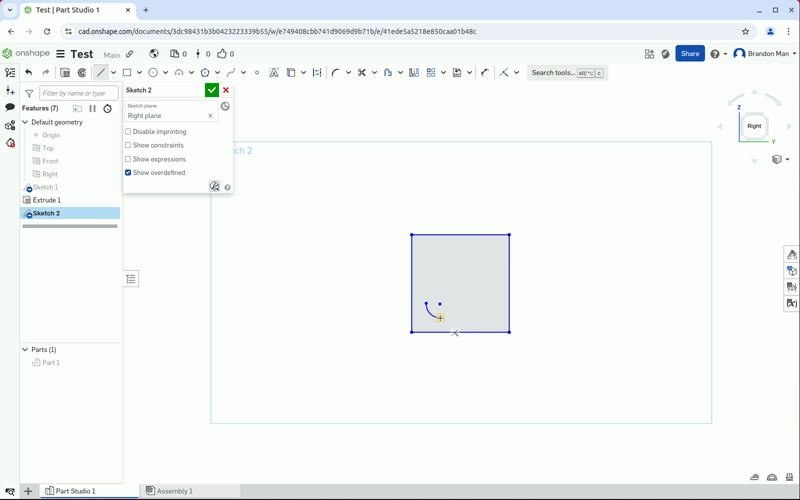
click(440, 317)
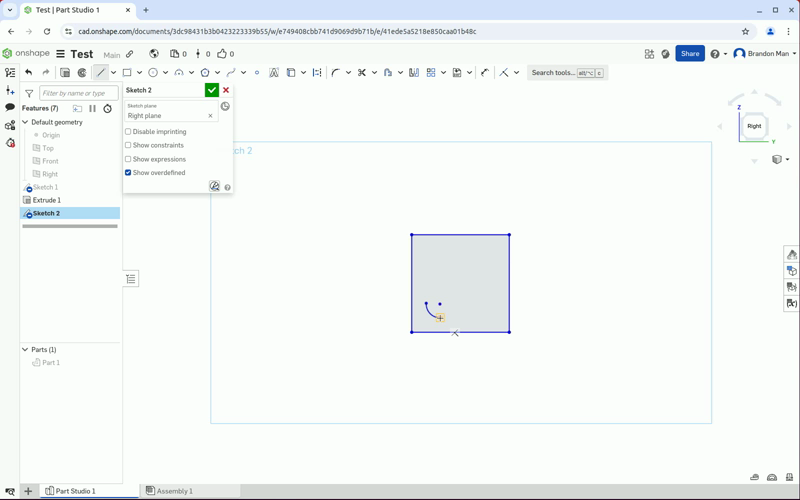
key_down(shift)
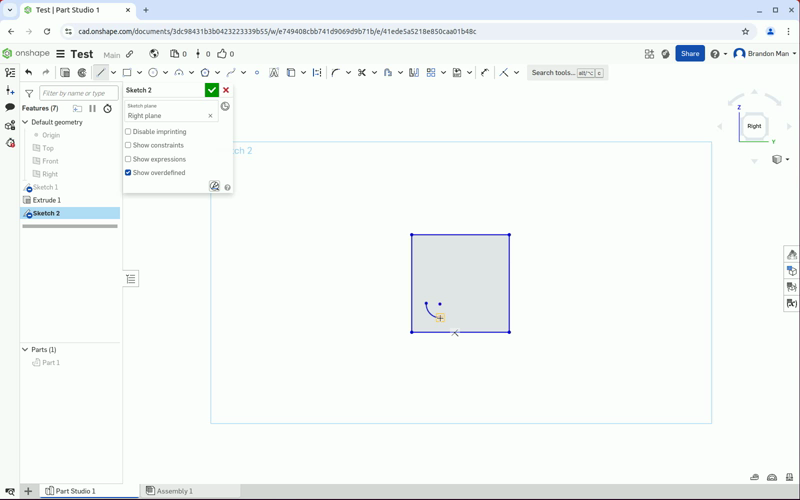
mouse_move(470, 317)
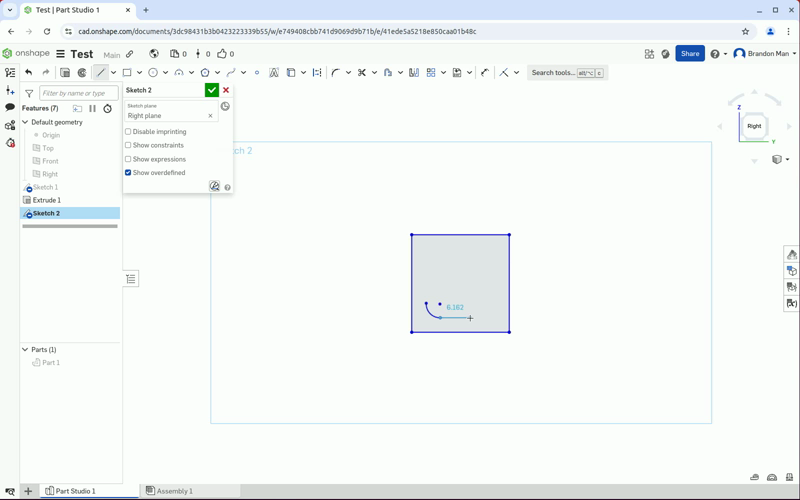
mouse_move(479, 317)
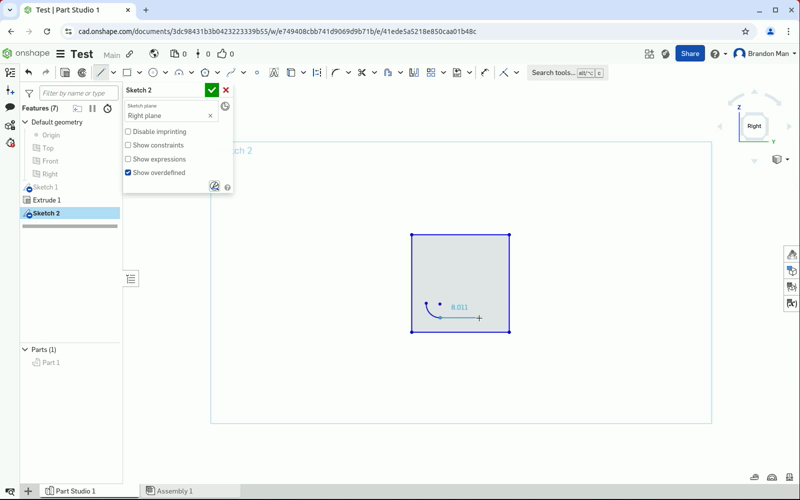
click(479, 317)
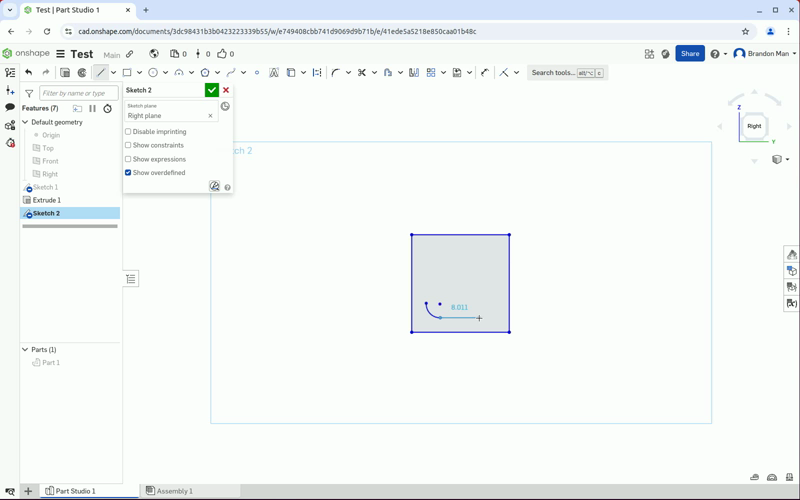
key_up(shift)
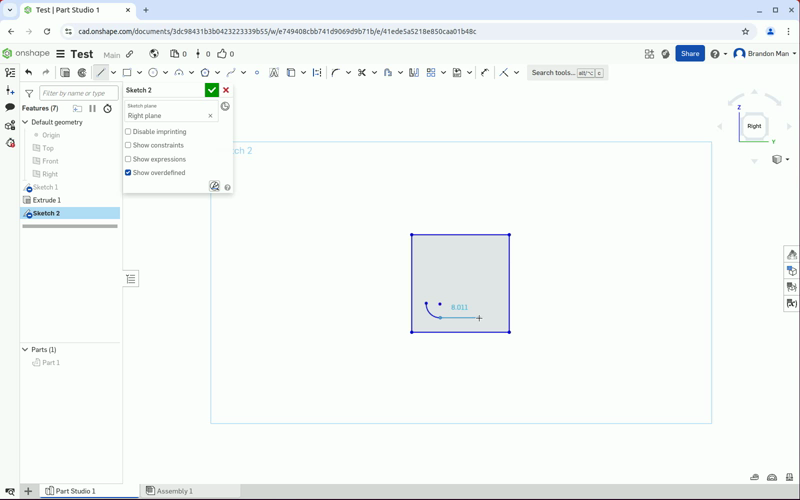
key(esc)
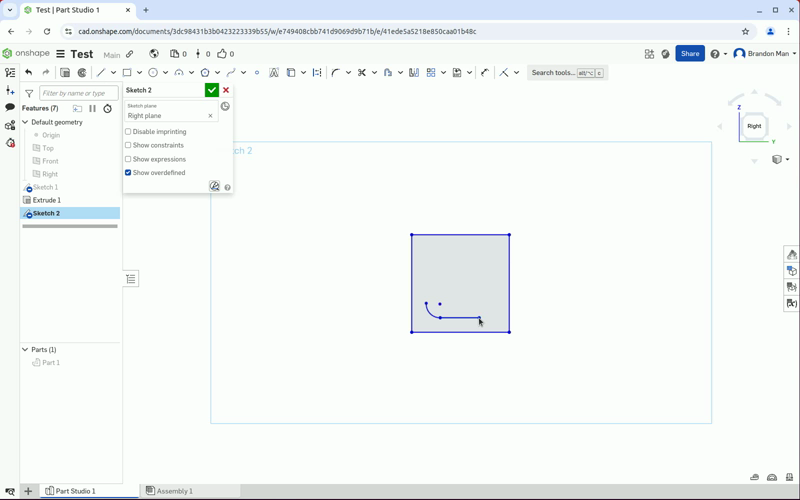
key(a)
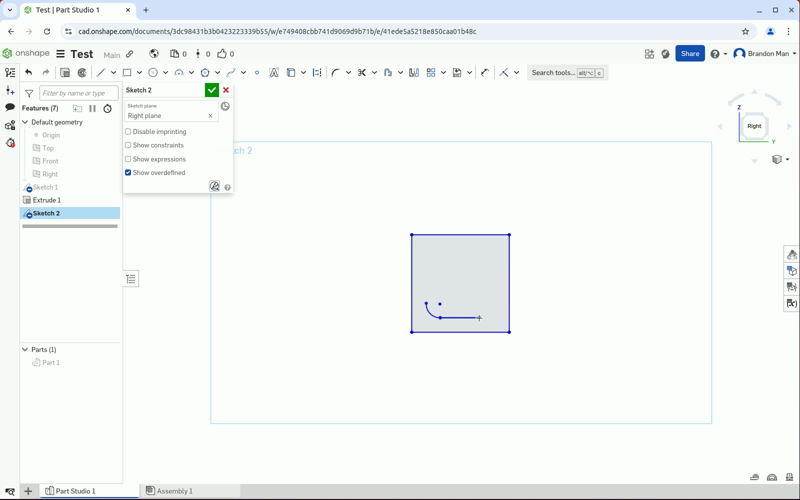
mouse_move(479, 317)
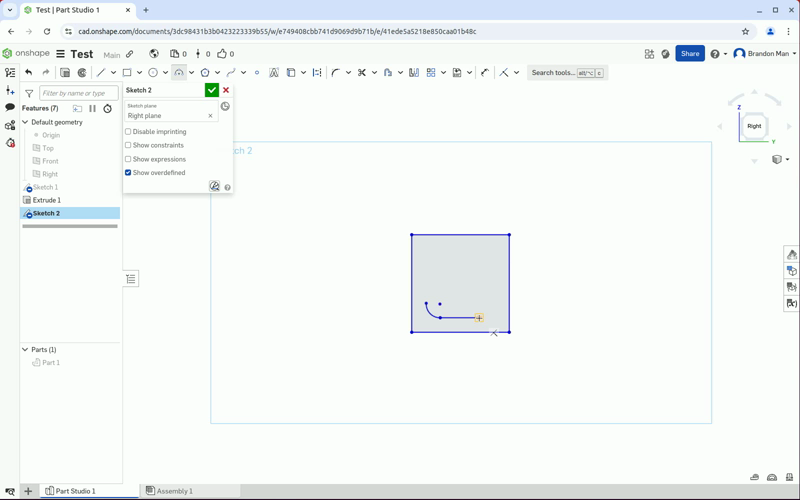
click(479, 317)
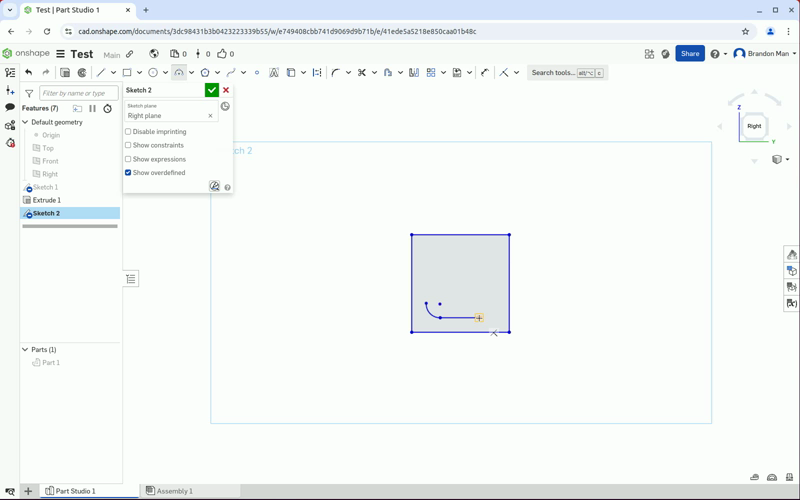
key_down(shift)
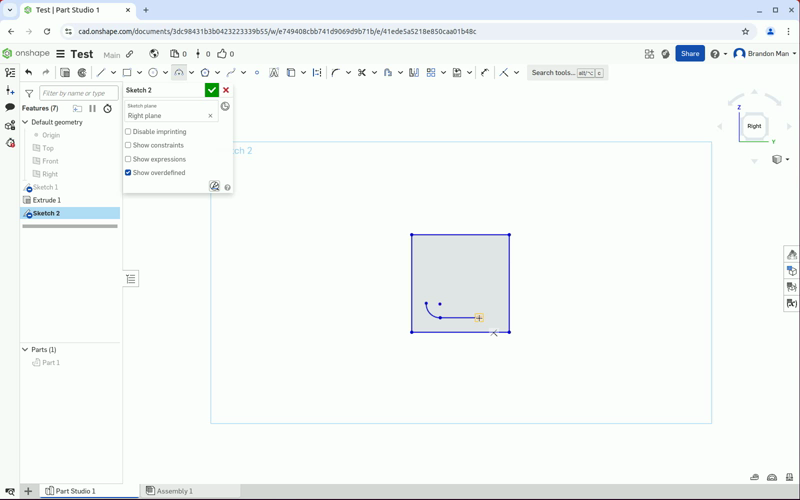
mouse_move(494, 303)
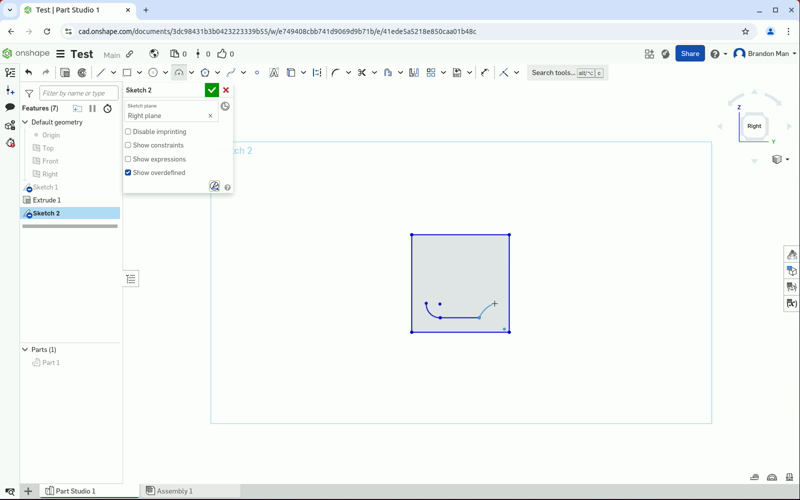
click(494, 303)
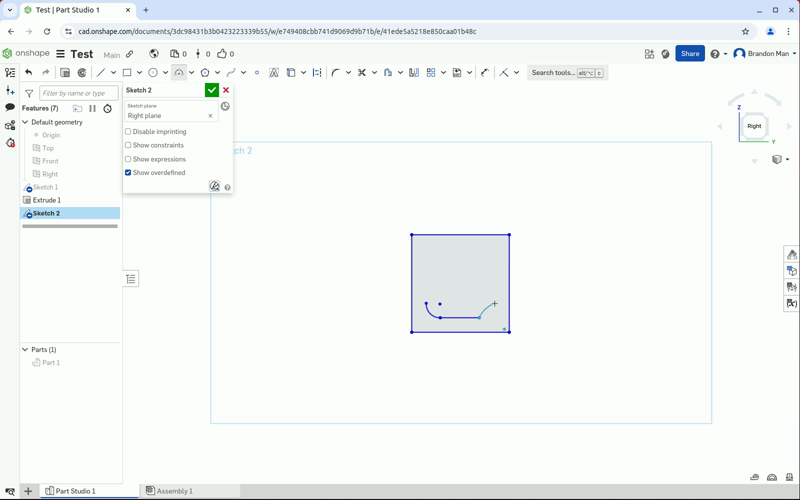
mouse_move(489, 313)
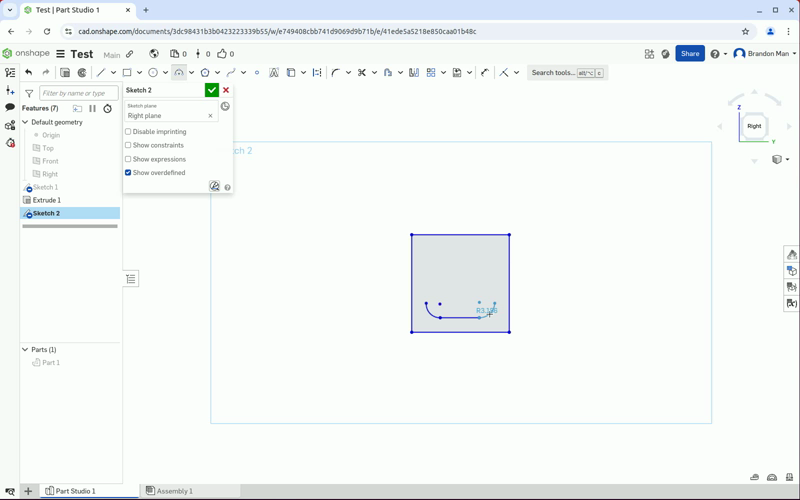
click(489, 313)
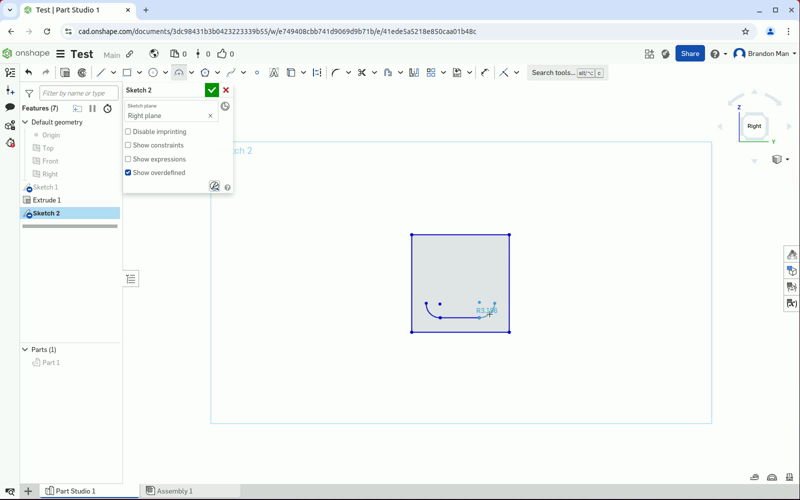
key_up(shift)
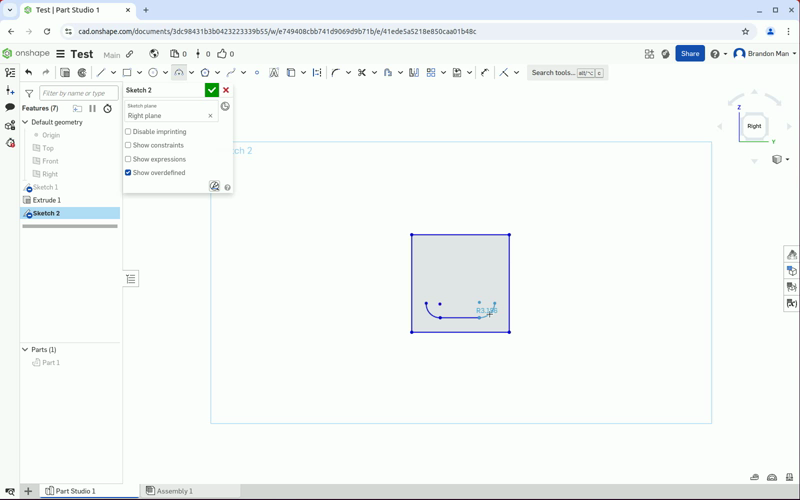
key(esc)
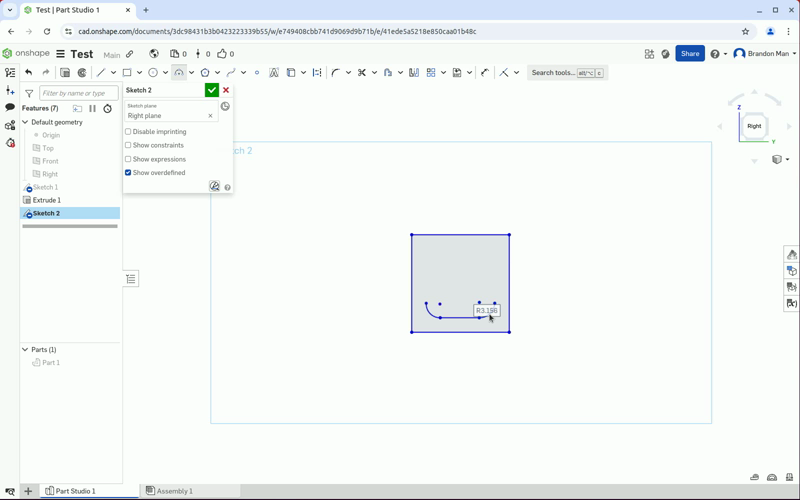
key(l)
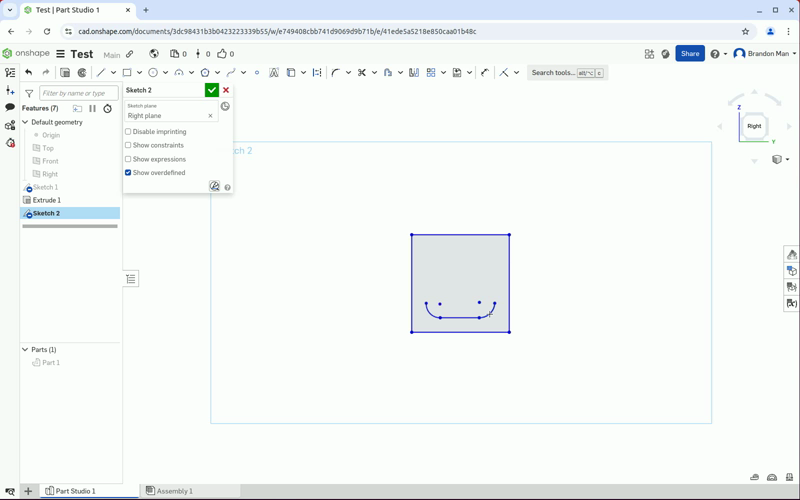
mouse_move(494, 303)
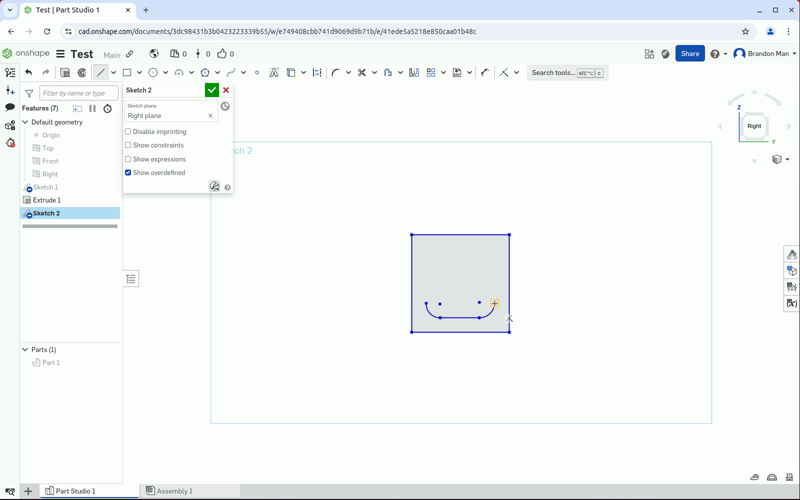
click(494, 303)
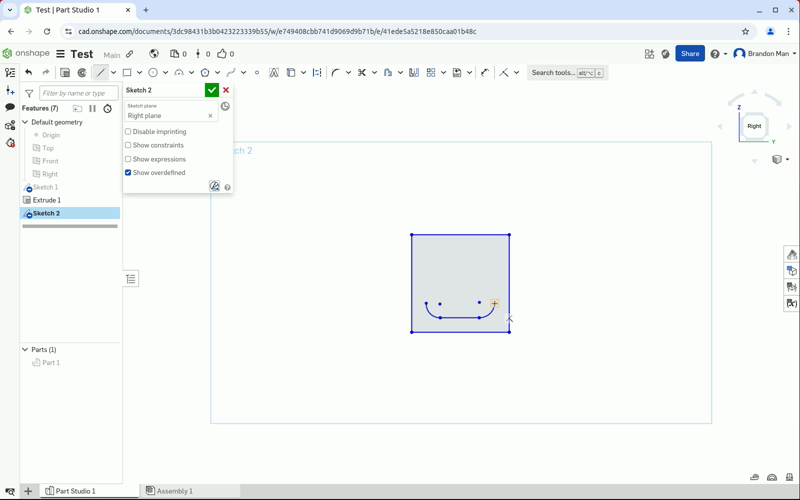
key_down(shift)
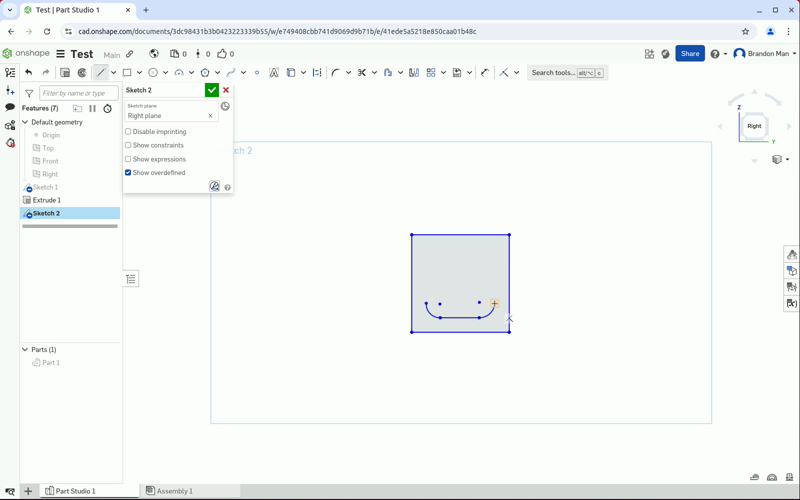
mouse_move(524, 303)
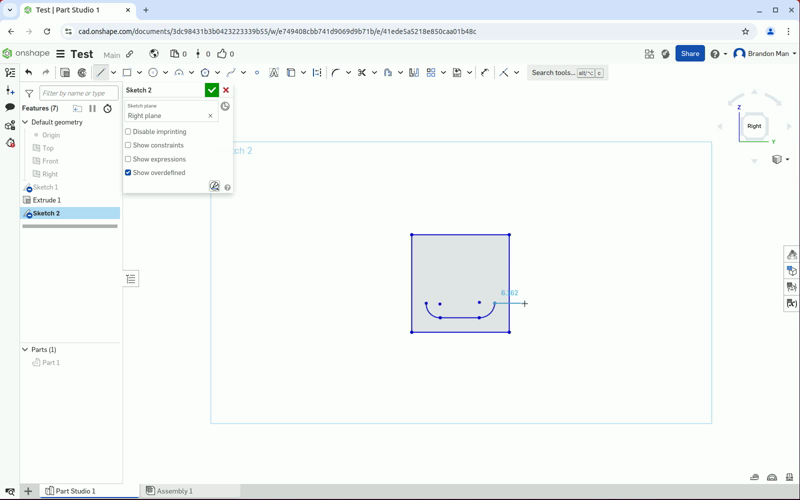
mouse_move(494, 264)
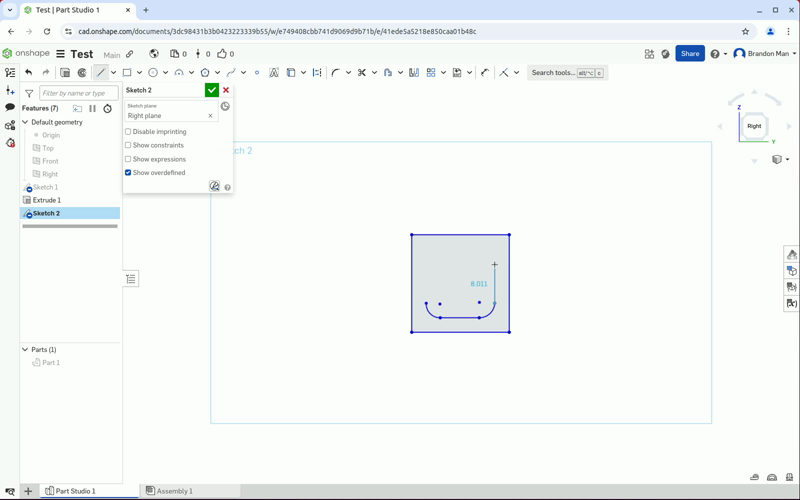
click(494, 264)
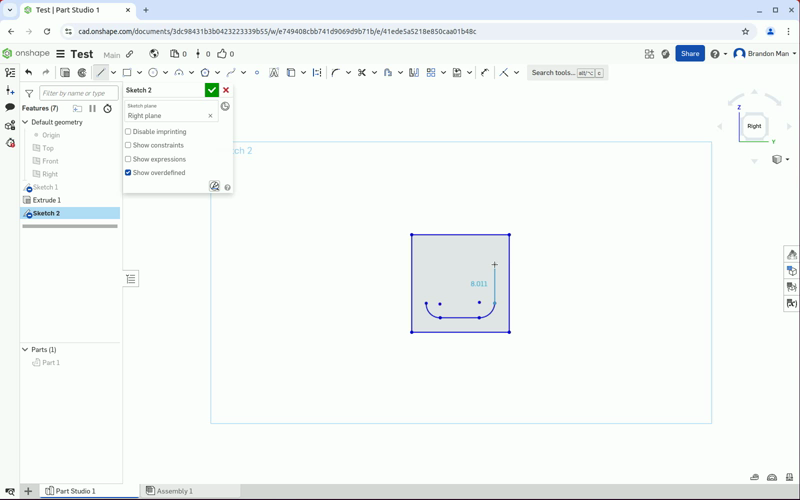
key_up(shift)
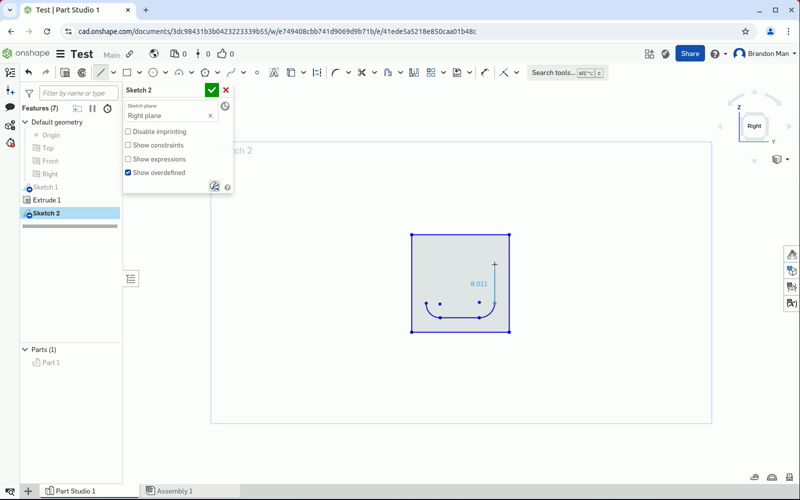
key(esc)
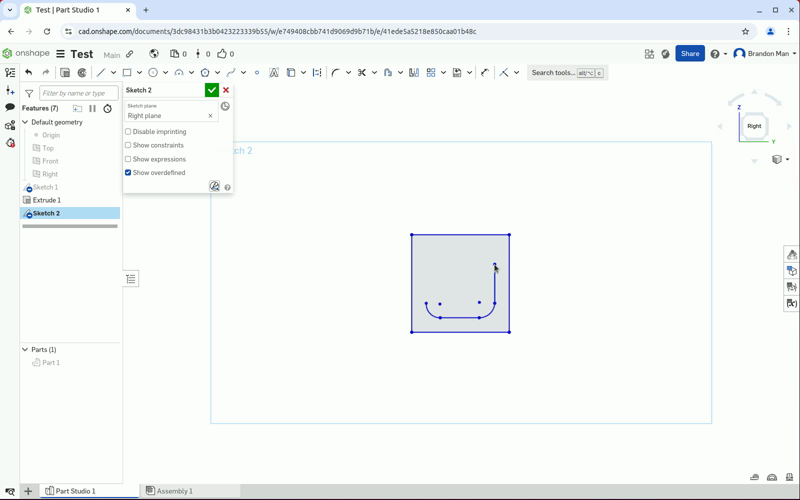
key(a)
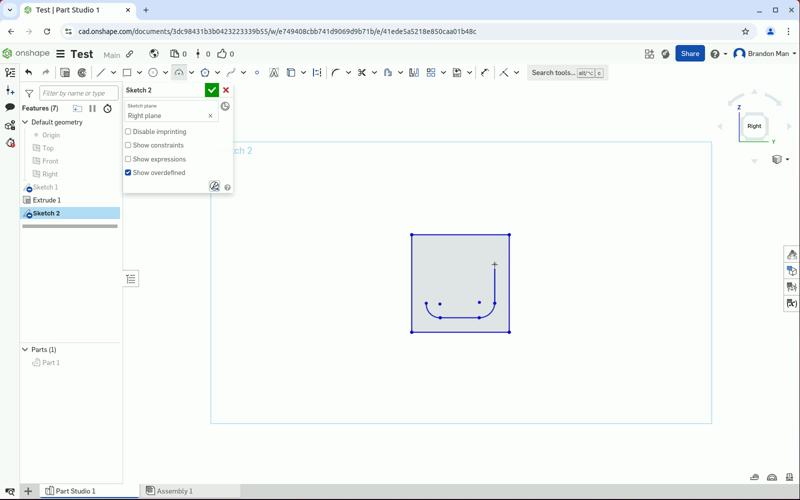
mouse_move(494, 264)
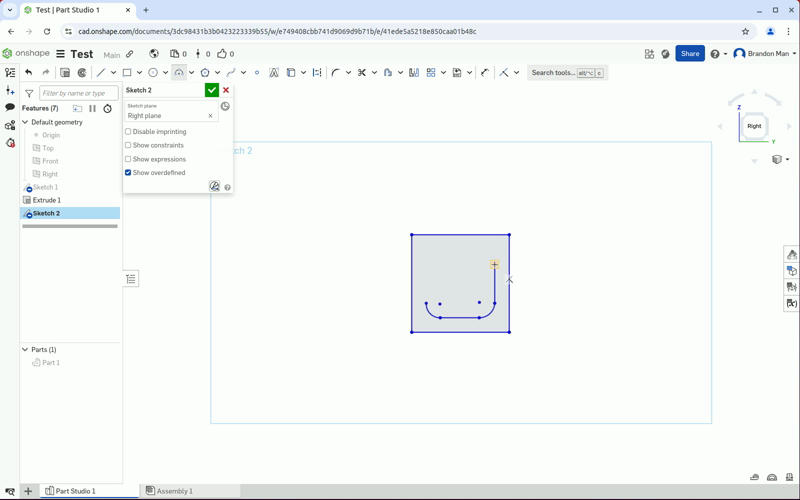
click(494, 264)
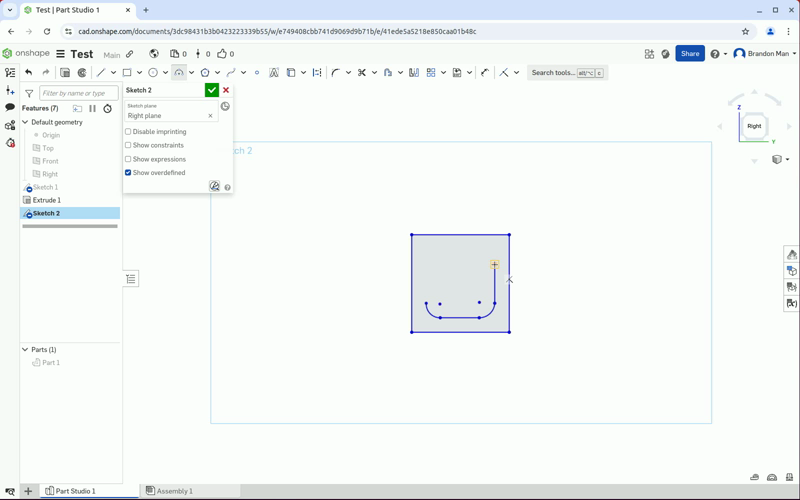
key_down(shift)
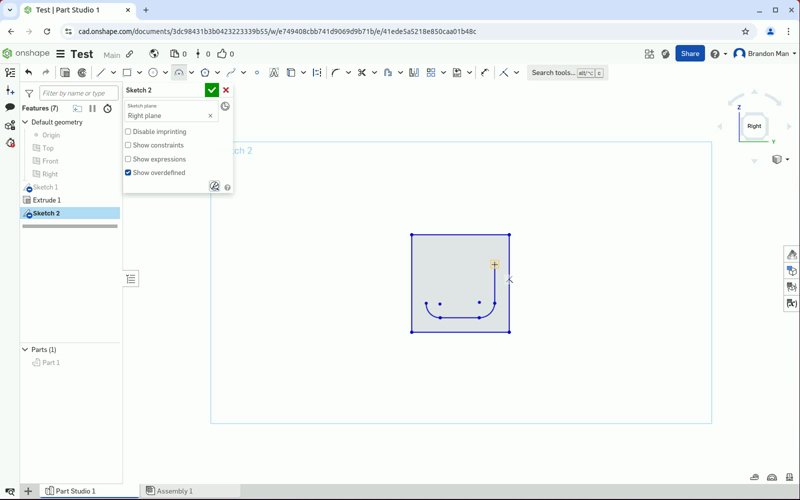
mouse_move(479, 249)
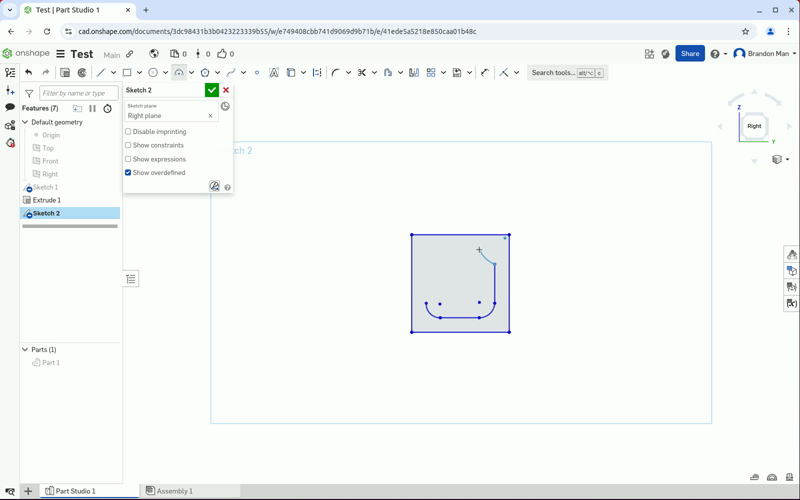
click(479, 249)
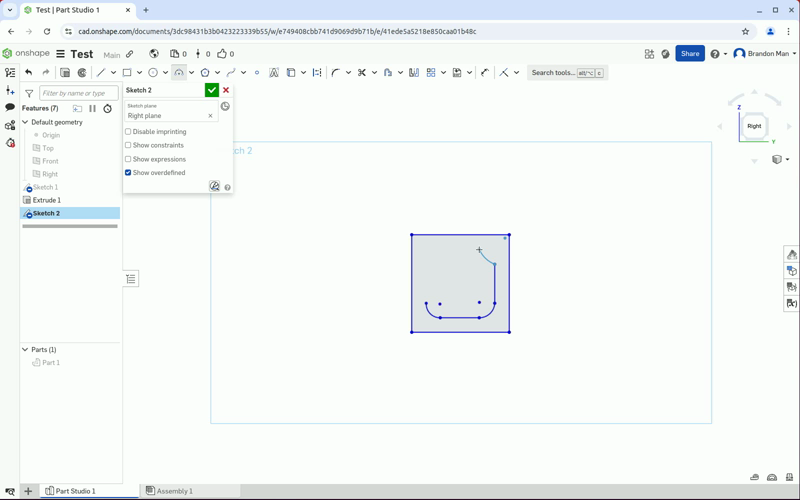
mouse_move(490, 253)
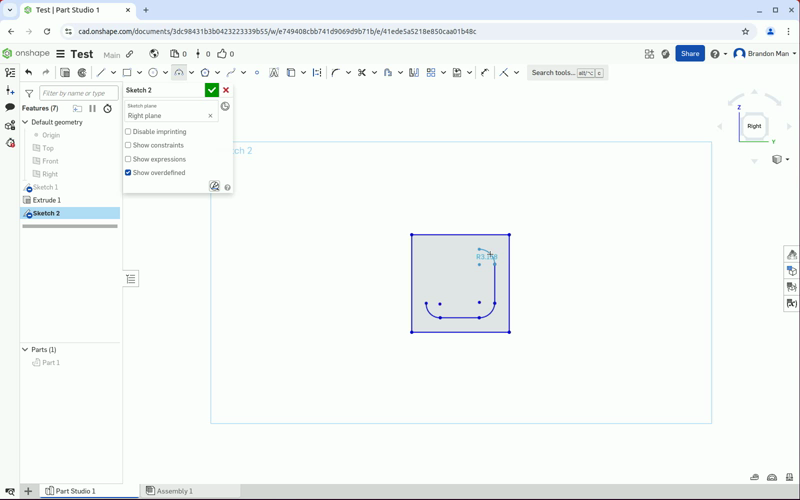
click(490, 253)
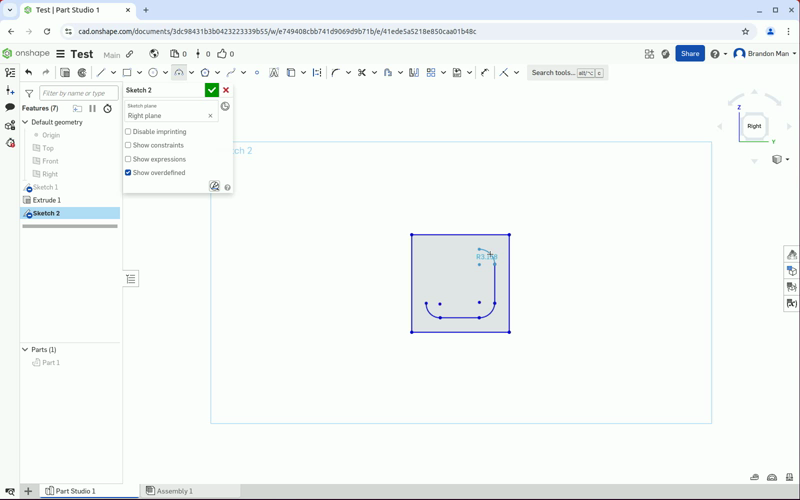
key_up(shift)
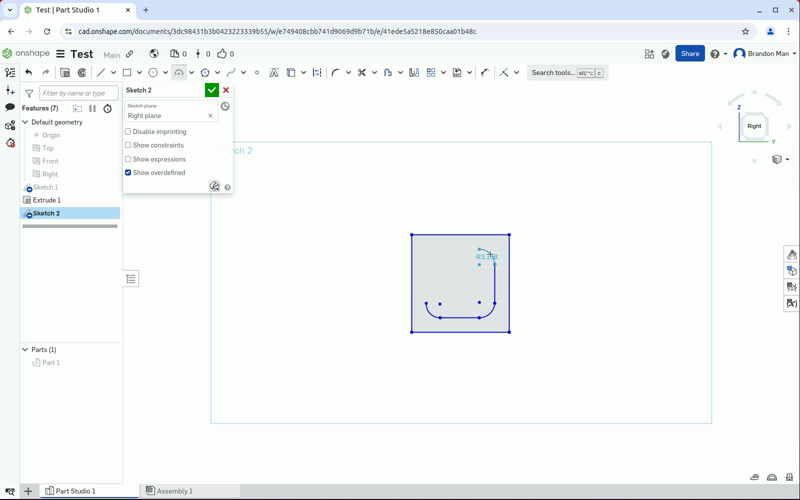
key(esc)
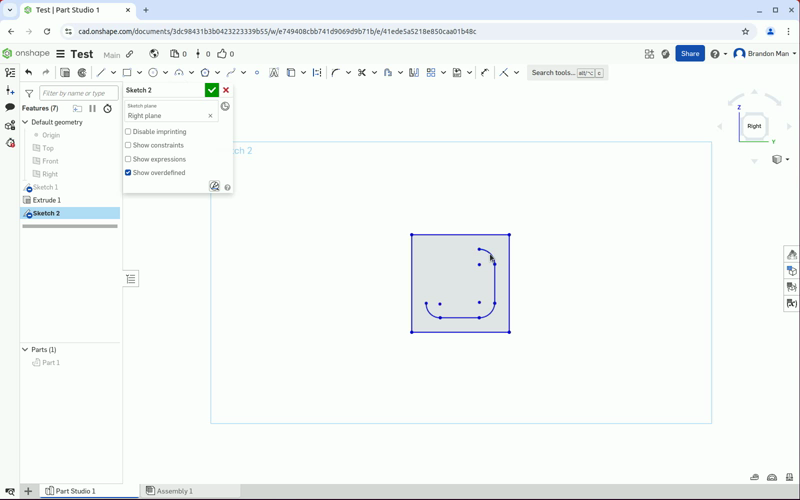
key(l)
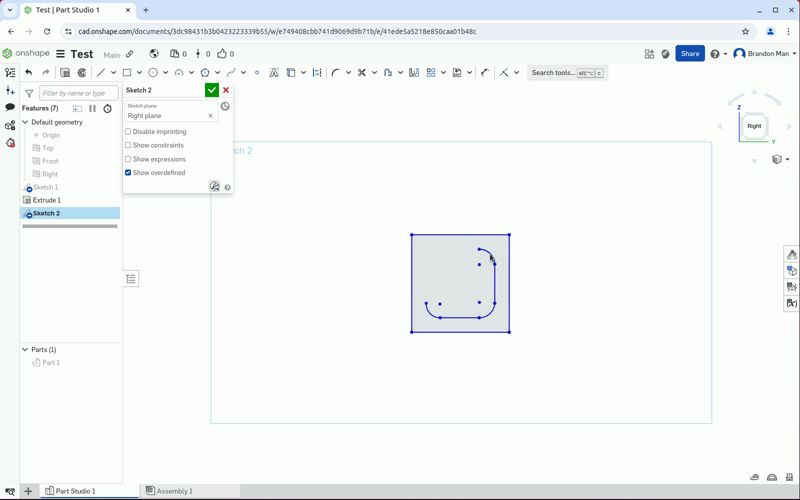
mouse_move(479, 249)
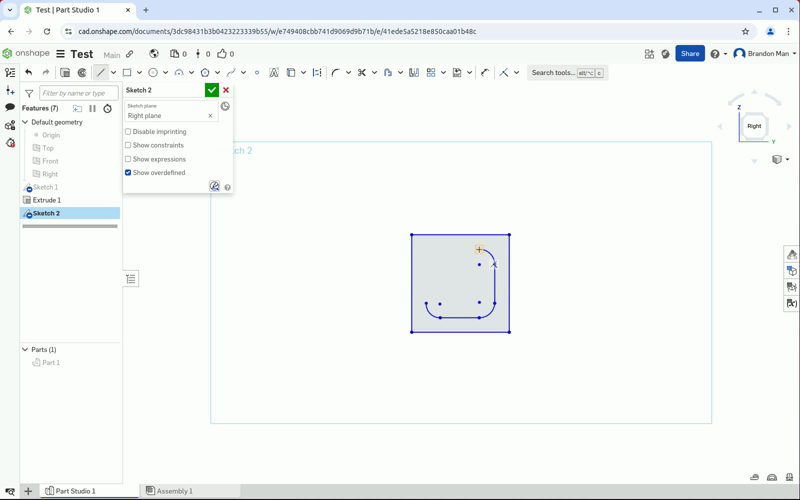
click(479, 249)
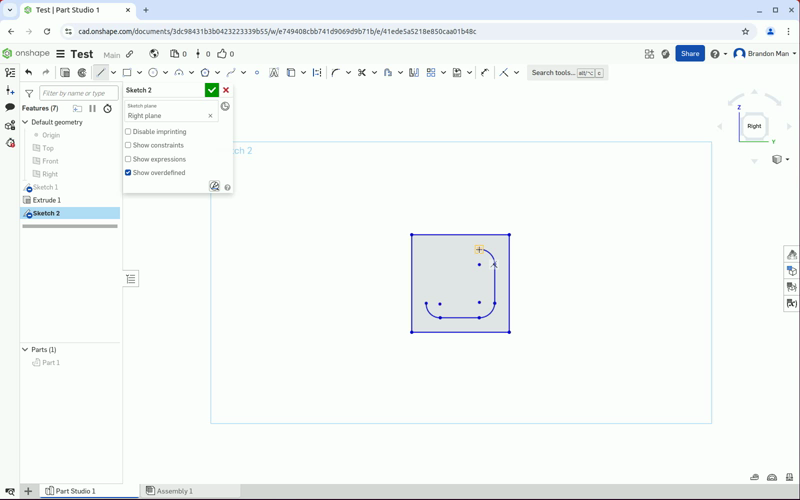
key_down(shift)
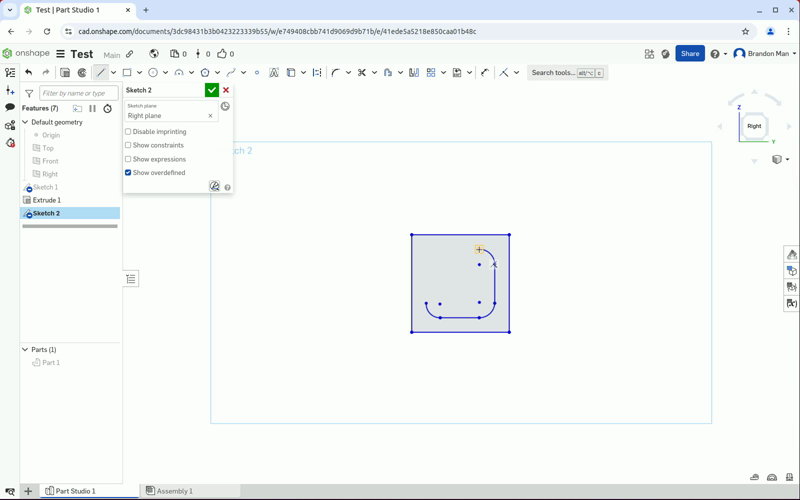
mouse_move(509, 249)
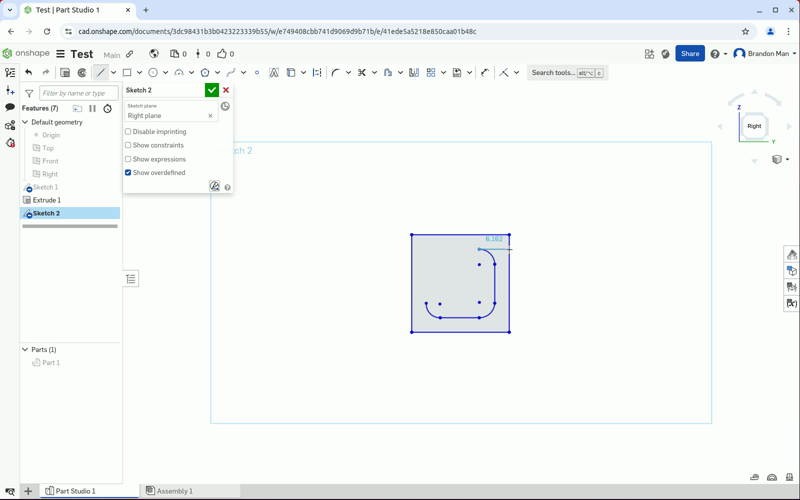
mouse_move(440, 249)
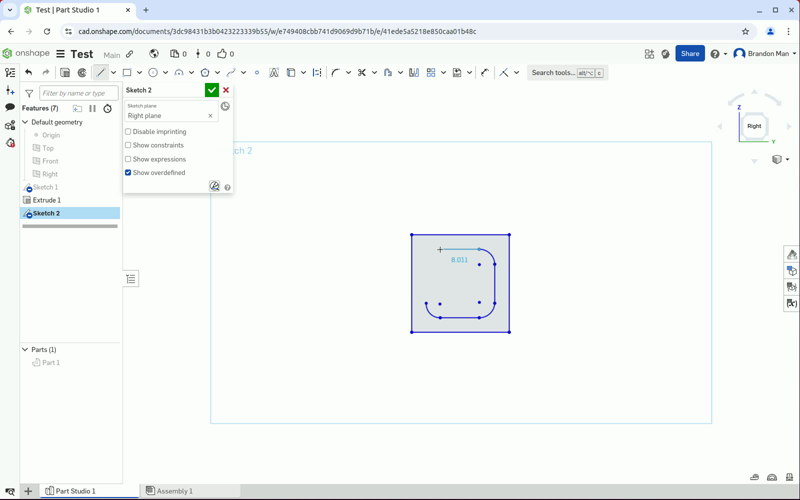
click(440, 249)
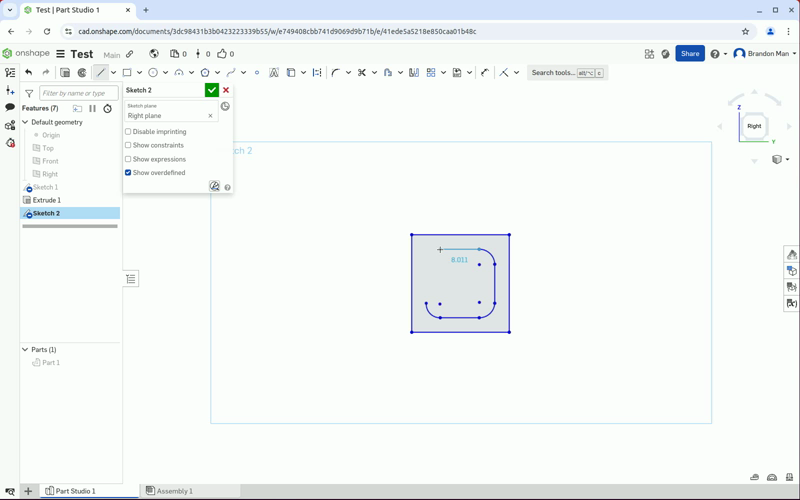
key_up(shift)
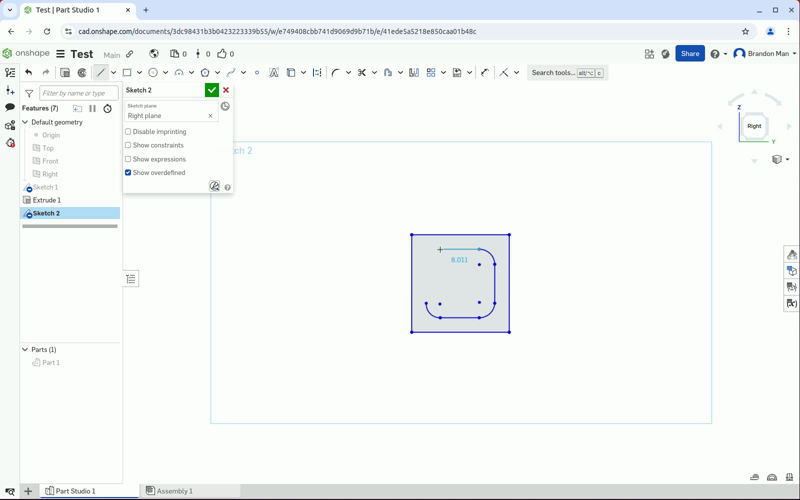
key(esc)
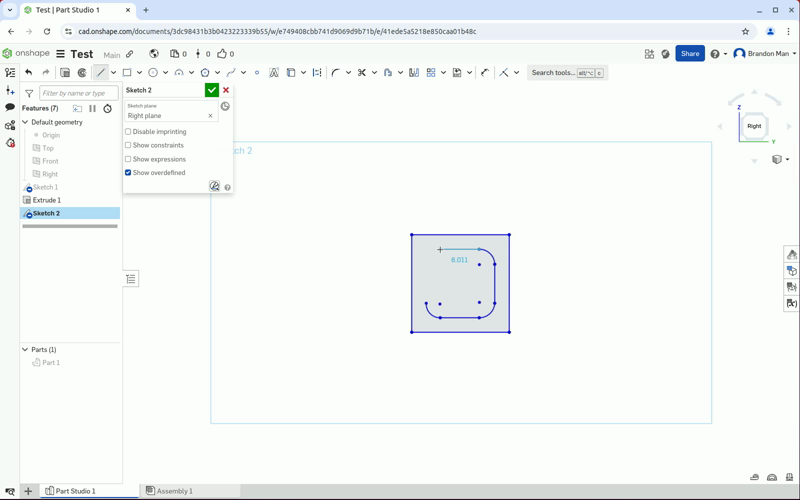
key(a)
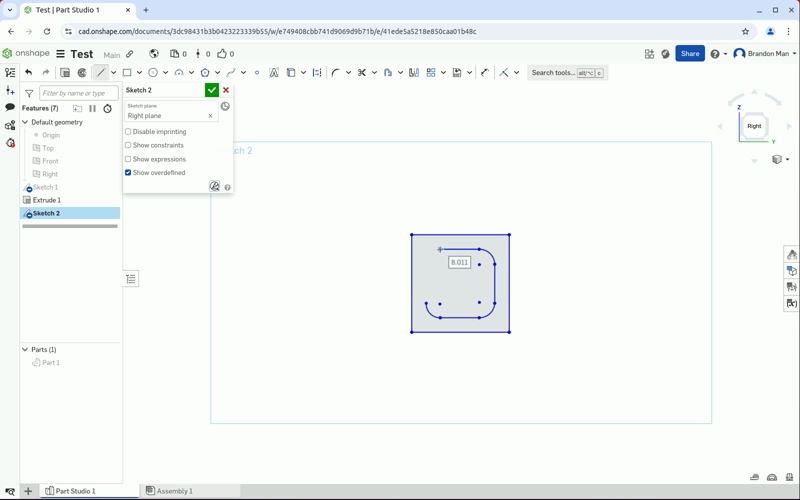
mouse_move(440, 249)
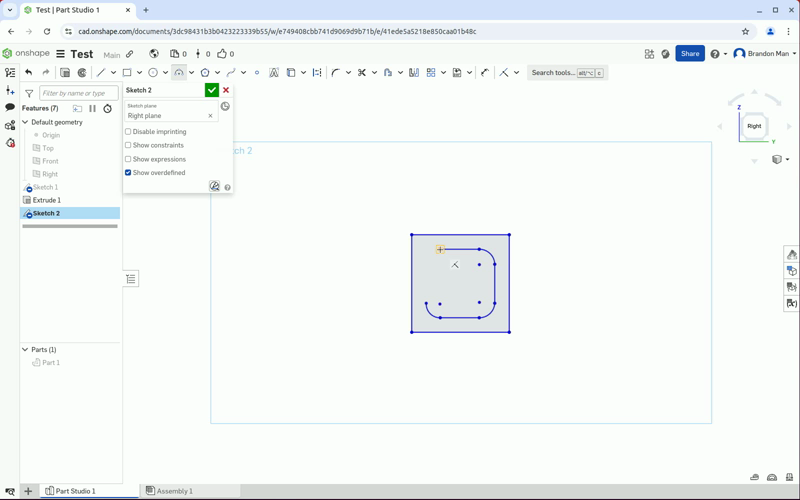
click(440, 249)
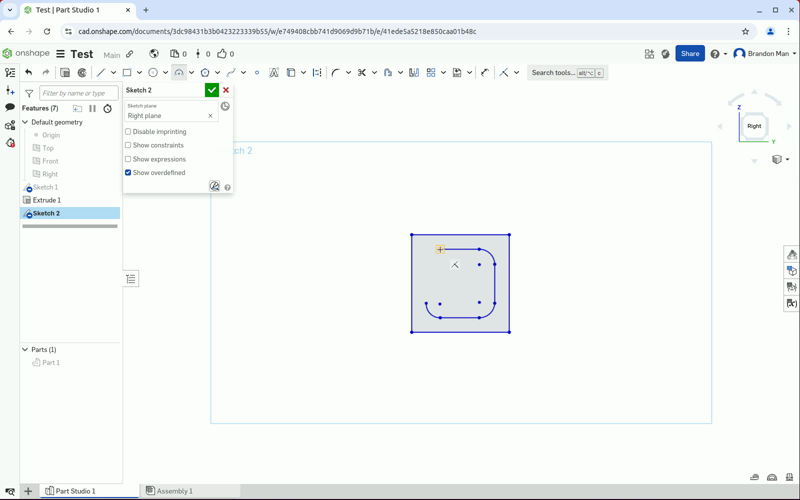
key_down(shift)
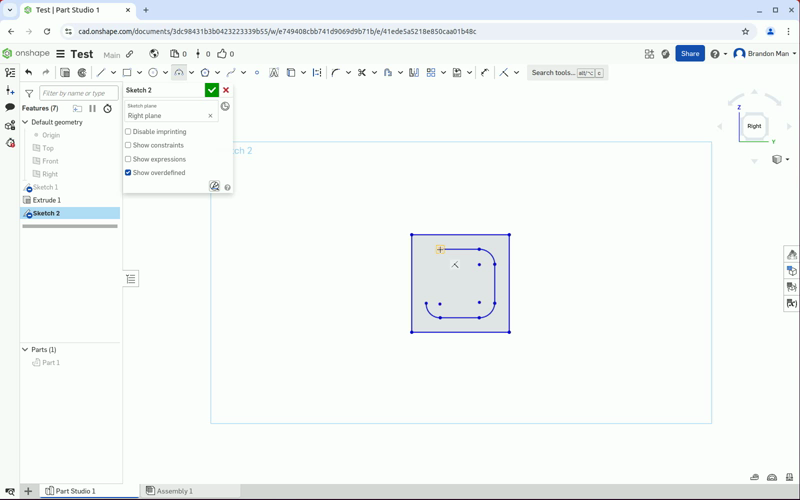
mouse_move(426, 264)
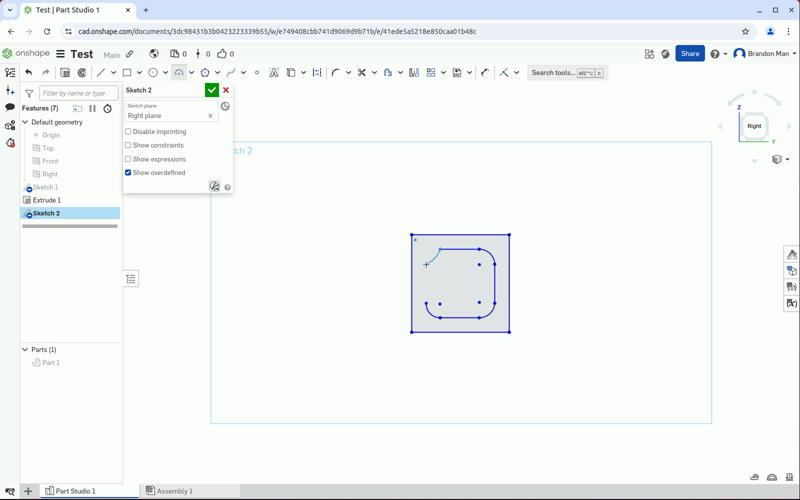
click(426, 264)
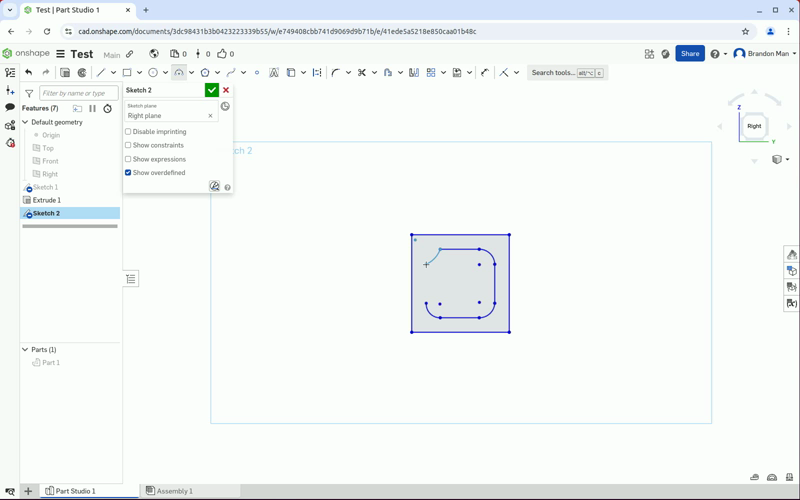
mouse_move(429, 253)
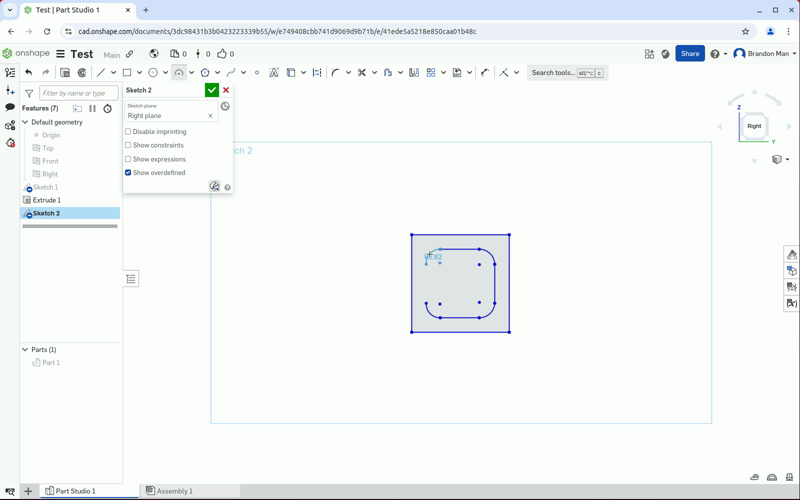
click(429, 253)
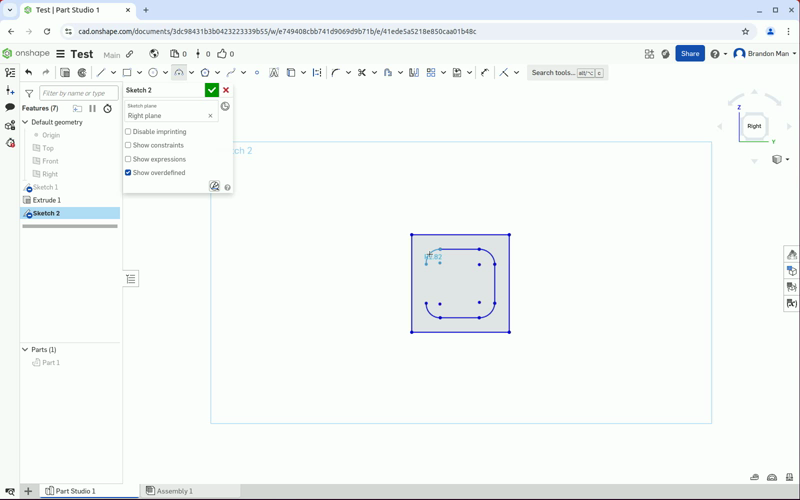
key_up(shift)
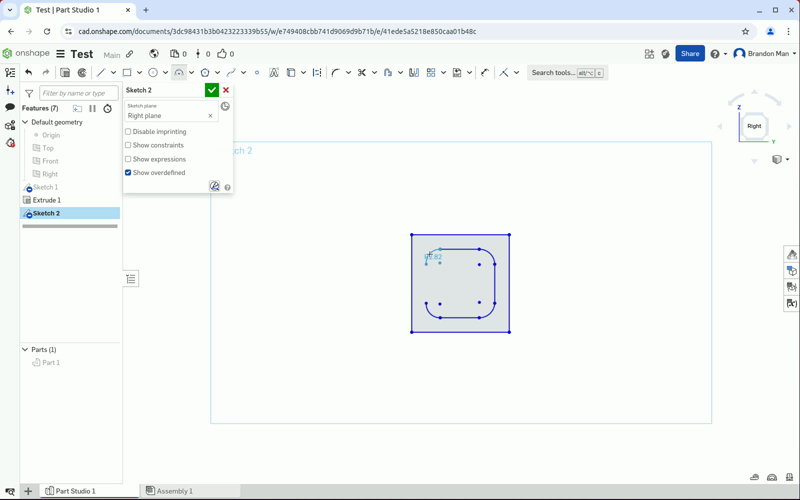
key(esc)
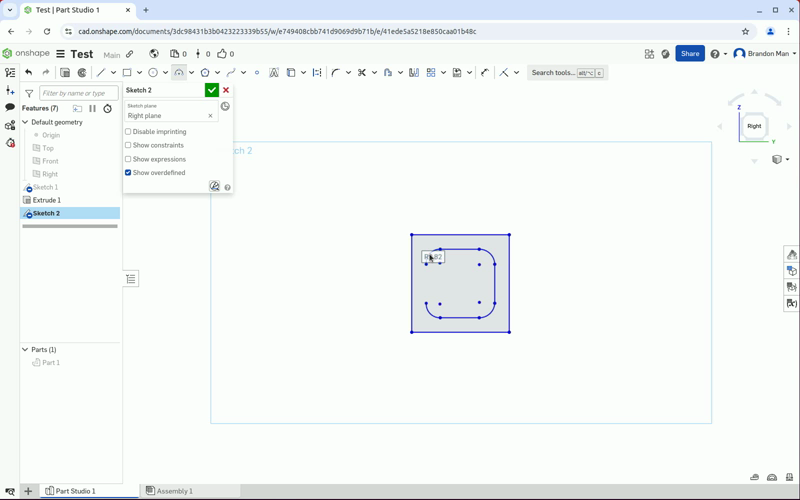
key(l)
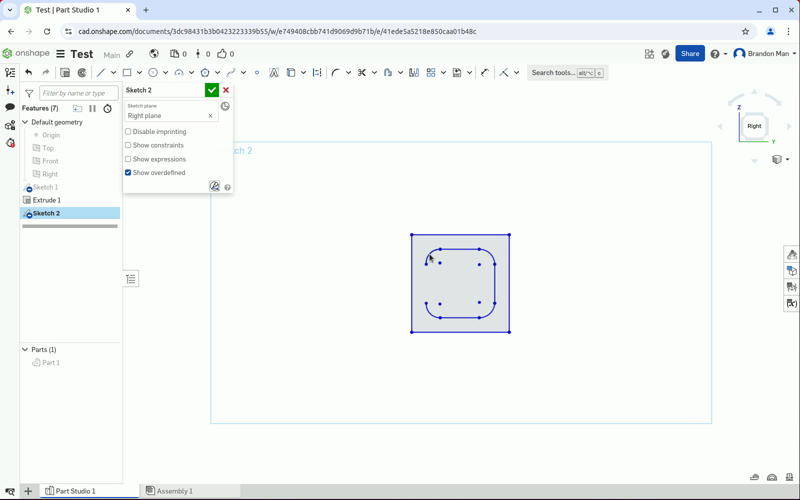
mouse_move(426, 264)
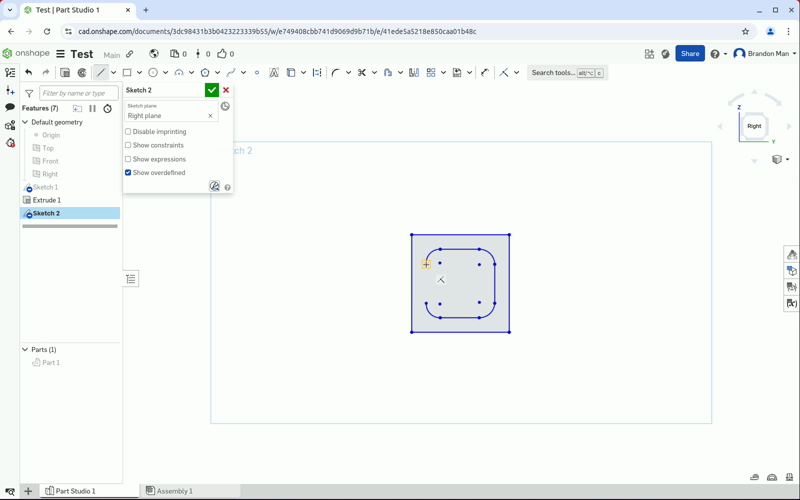
click(426, 264)
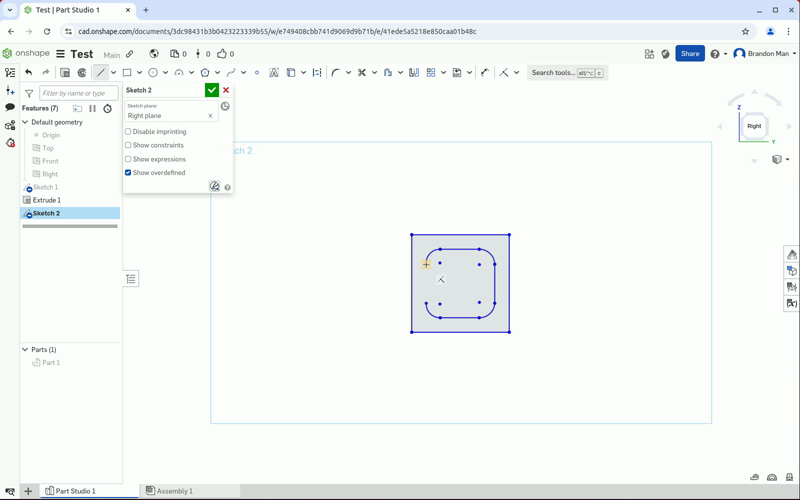
mouse_move(456, 264)
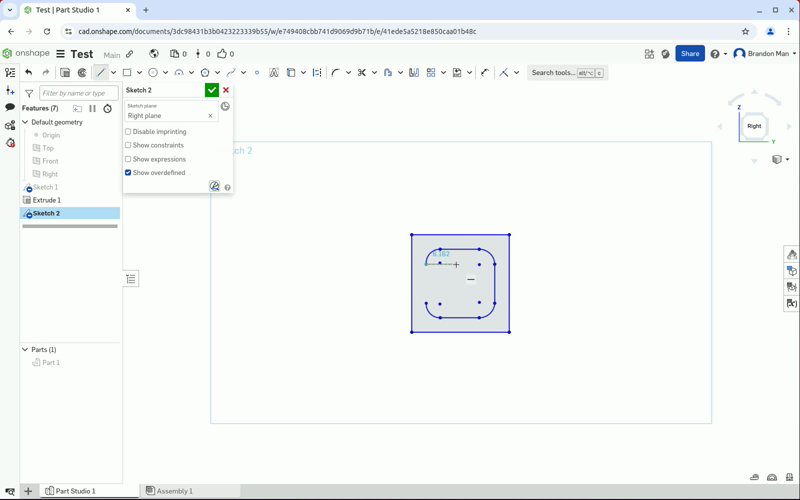
key_down(shift)
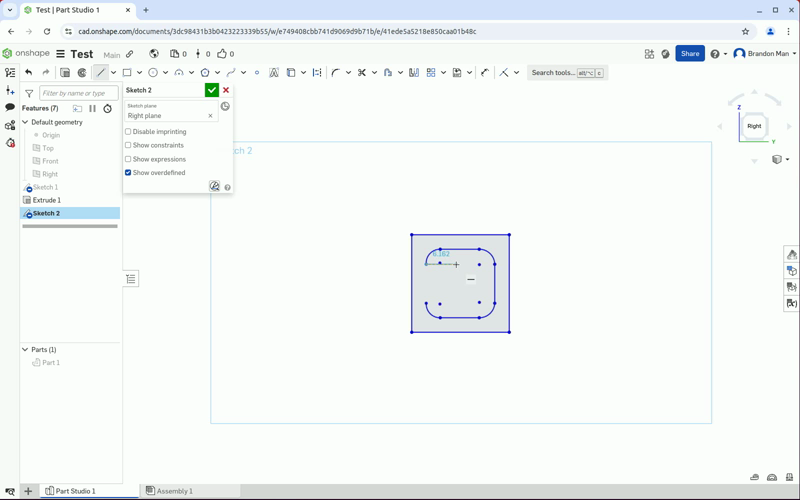
mouse_move(426, 303)
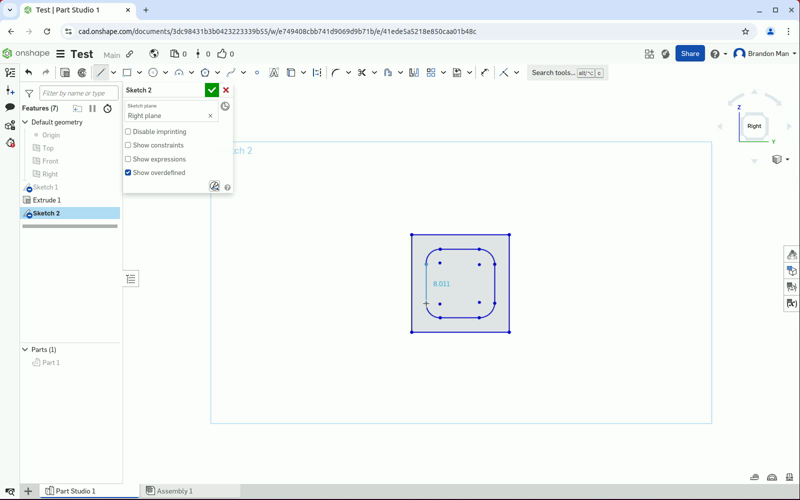
key_up(shift)
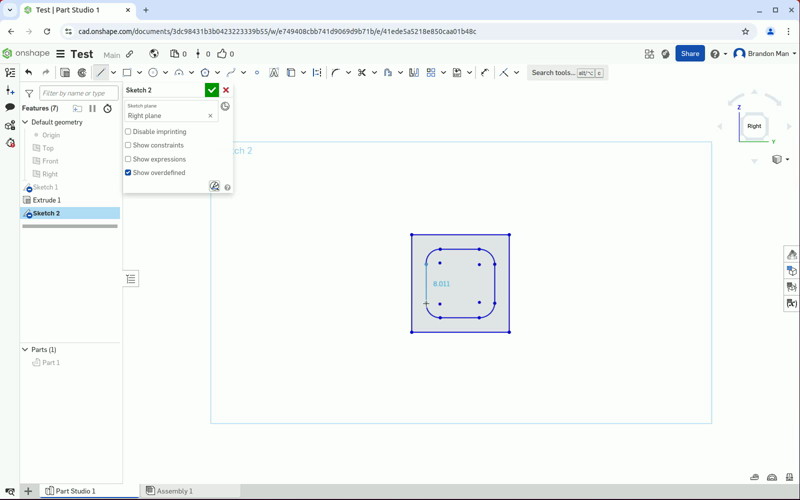
click(426, 303)
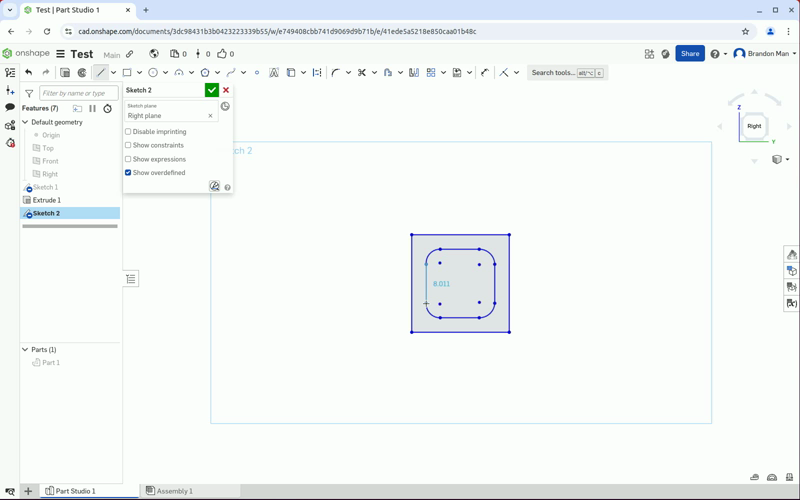
key(esc)
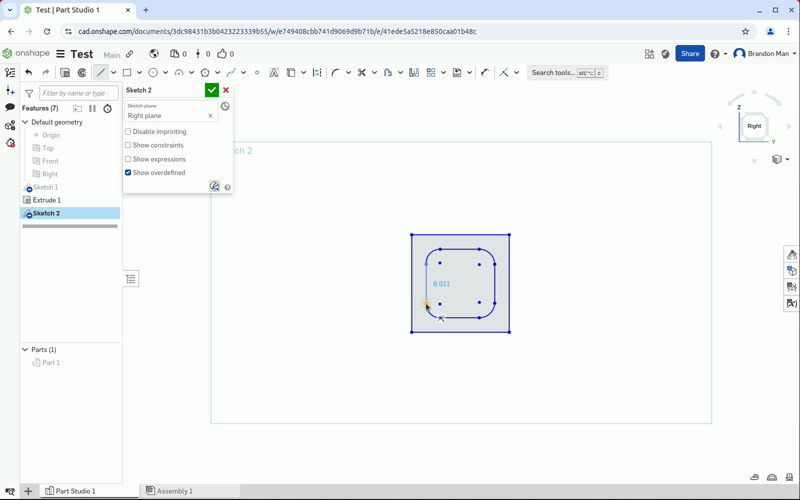
mouse_move(491, 325)
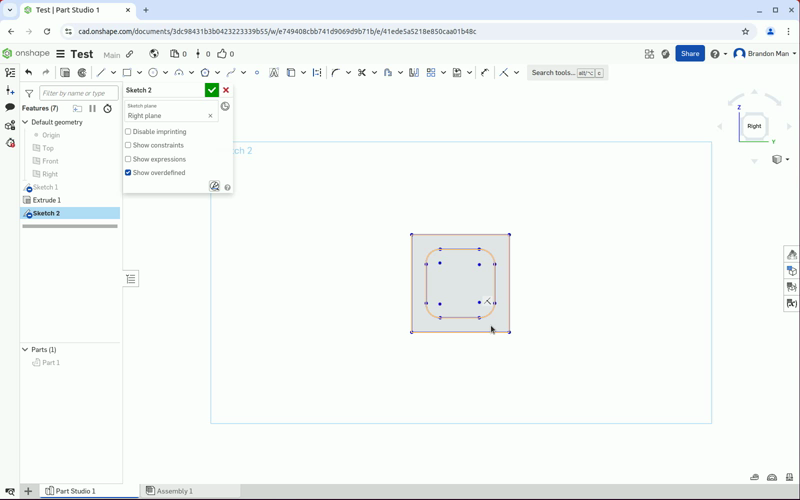
click(491, 325)
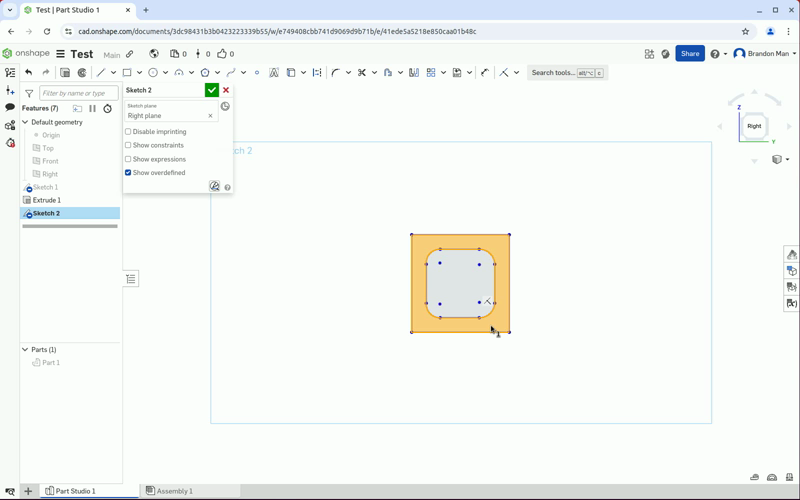
mouse_move(73, 352)
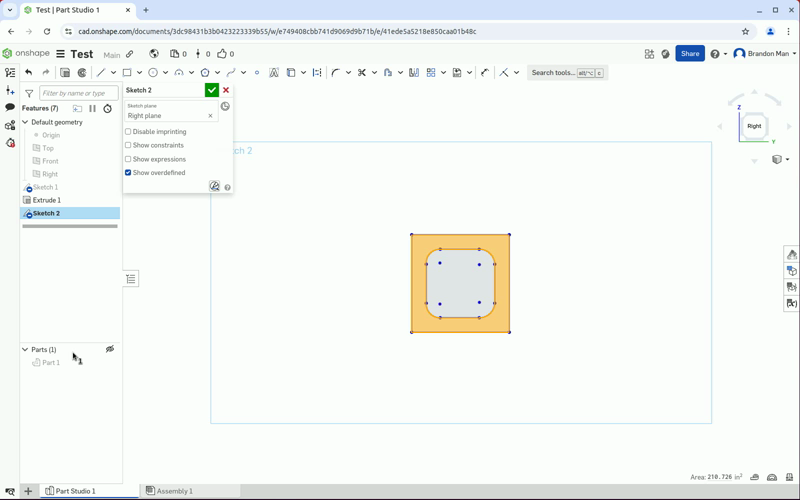
key(shift+y)
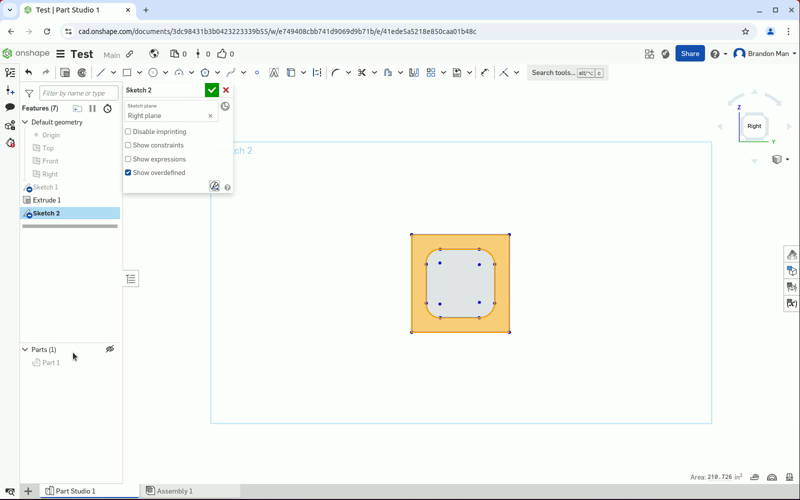
key(shift+e)
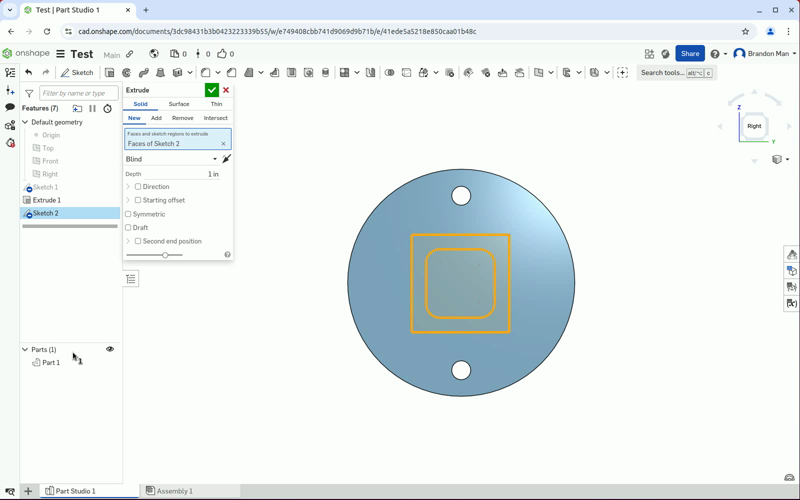
mouse_move(143, 106)
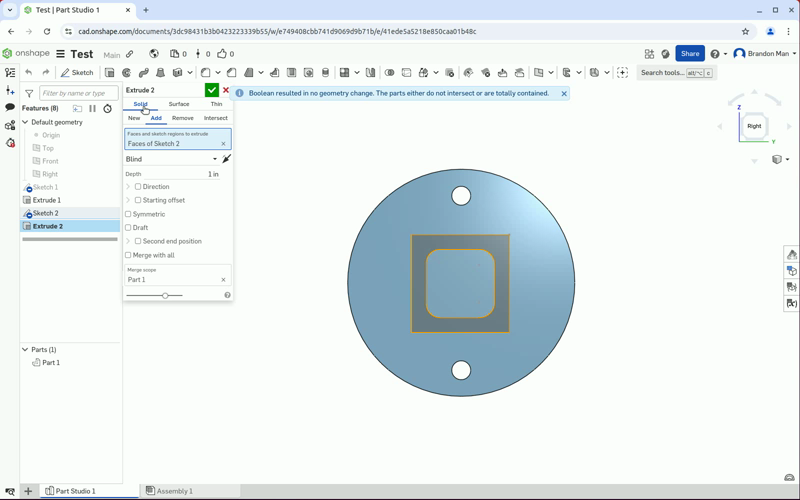
click(143, 106)
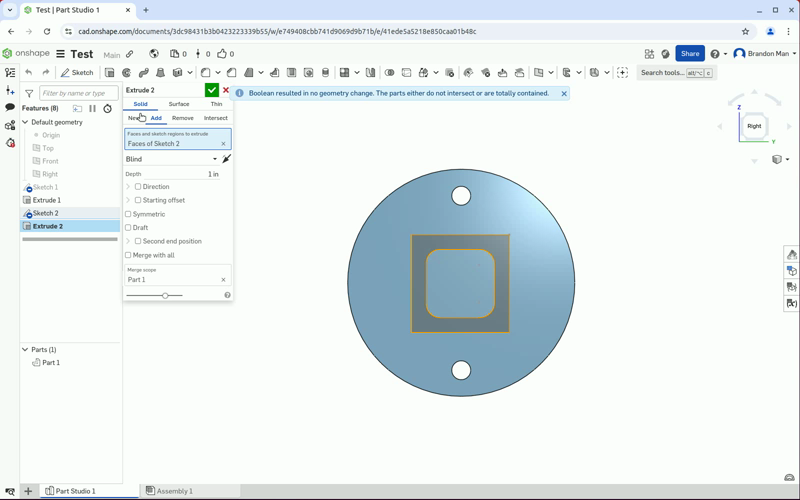
mouse_move(137, 120)
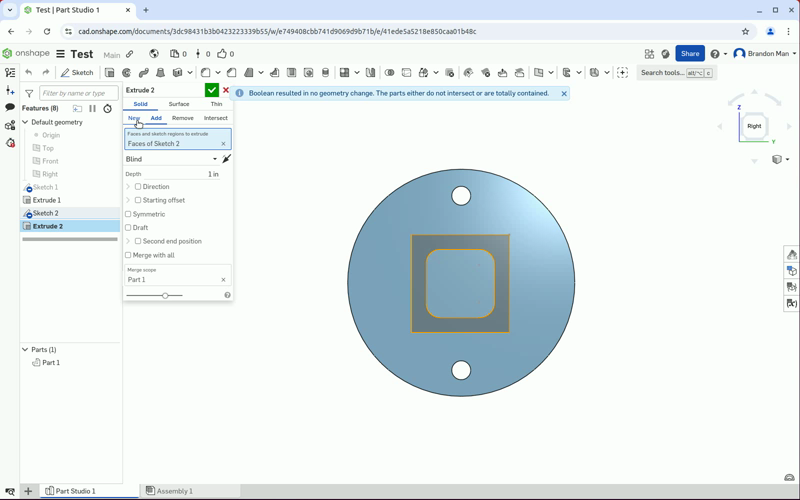
click(137, 120)
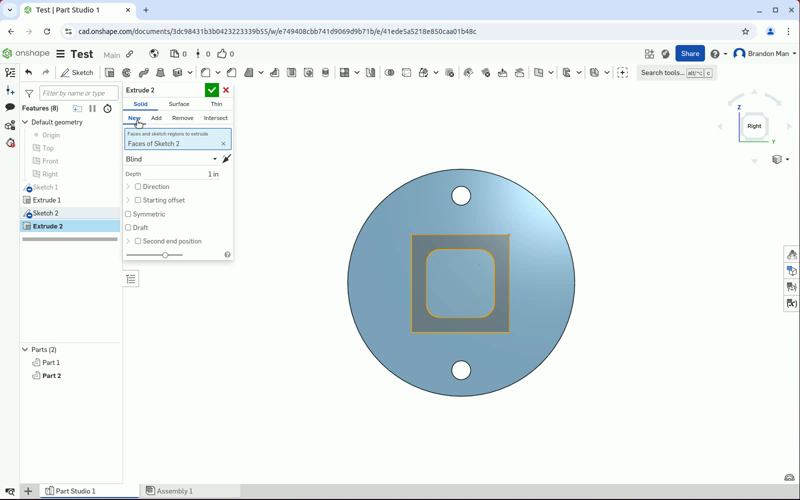
key(tab, 4)
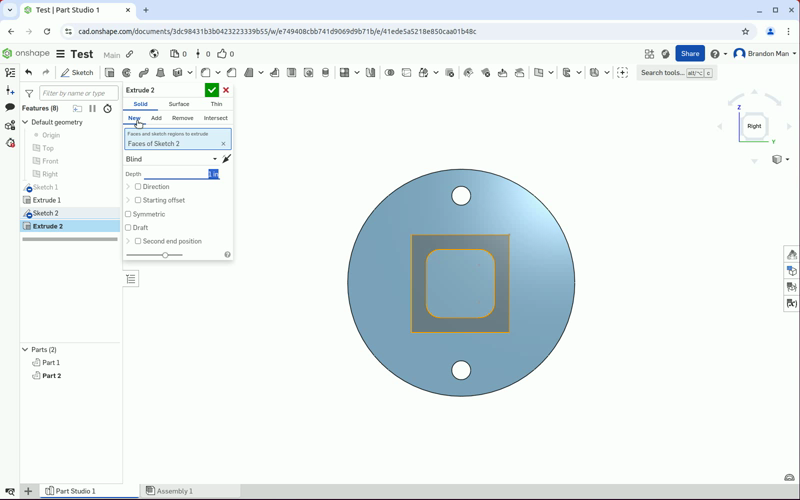
text(4.333)
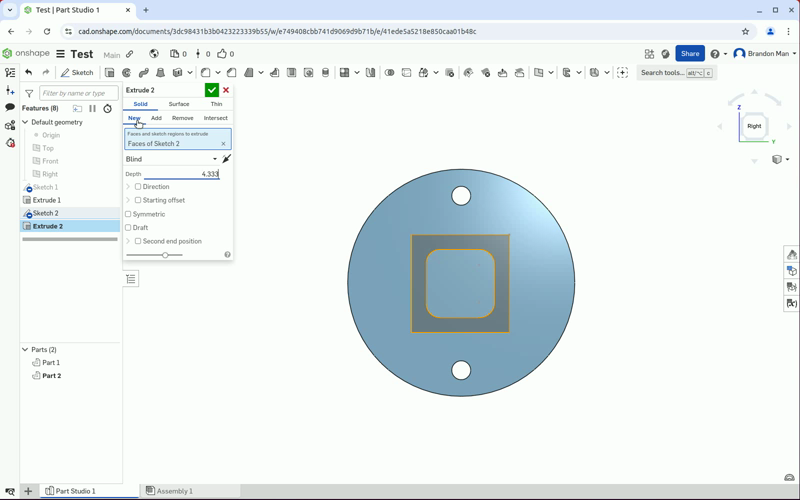
key(enter)
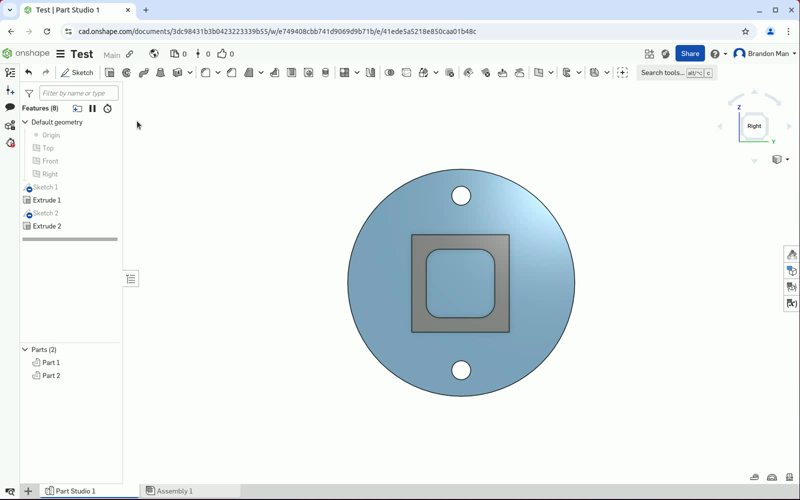
key(shift+h)
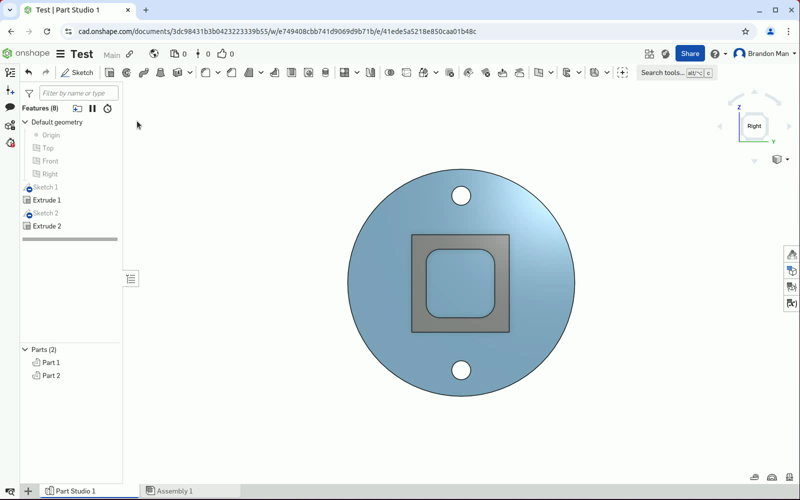
key(shift+h)
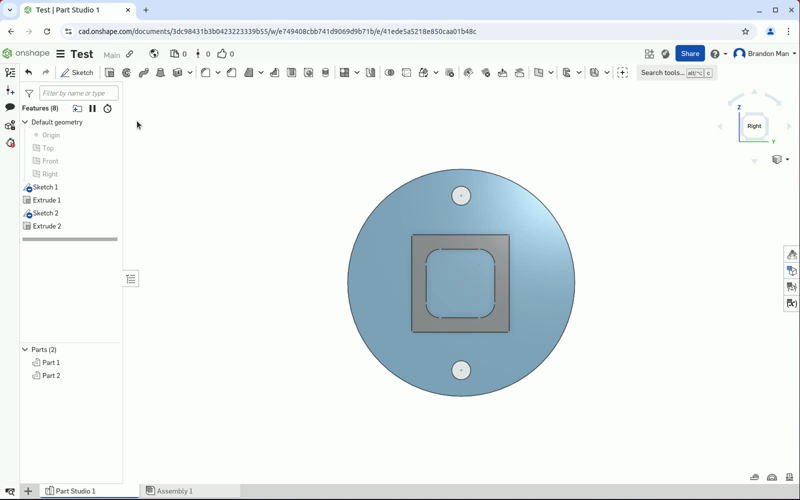
key(shift+7)
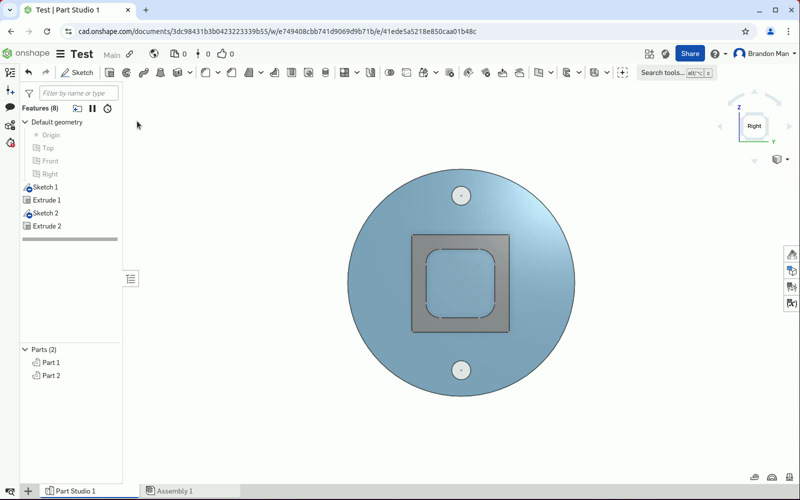
key(right, 2)
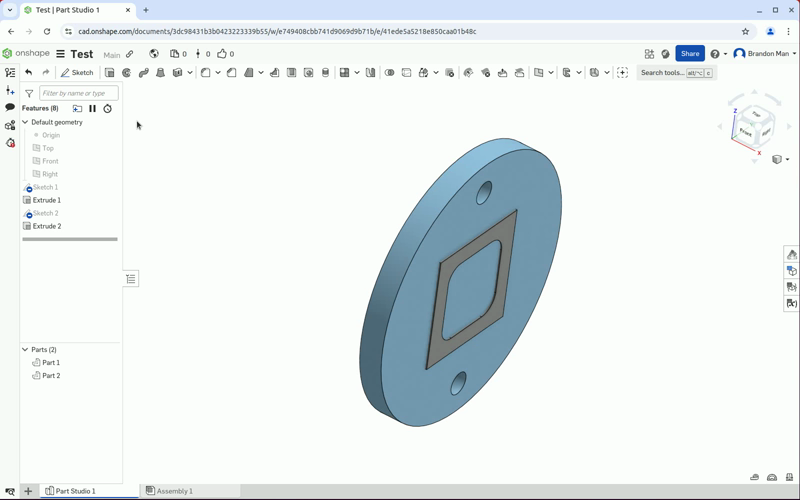
key(down, 2)
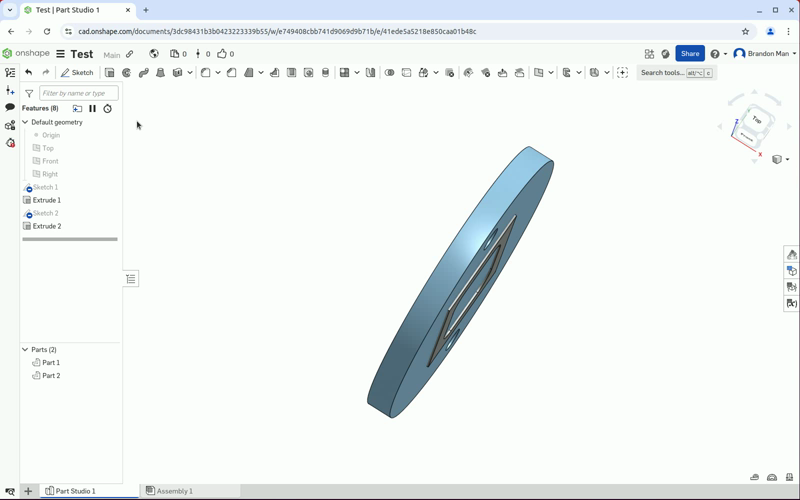
key(up, 2)
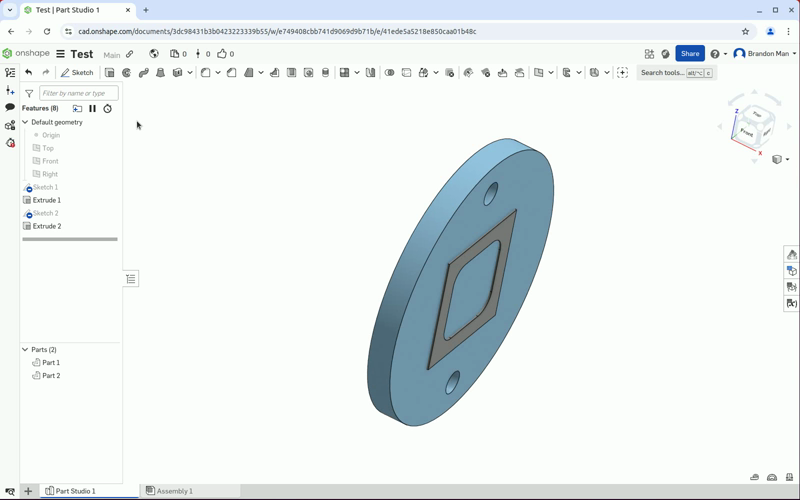
key(left, 2)
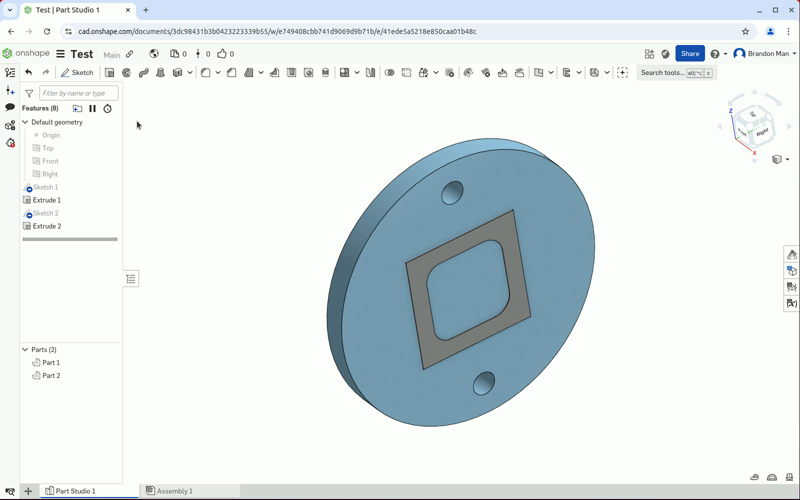
mouse_move(73, 189)
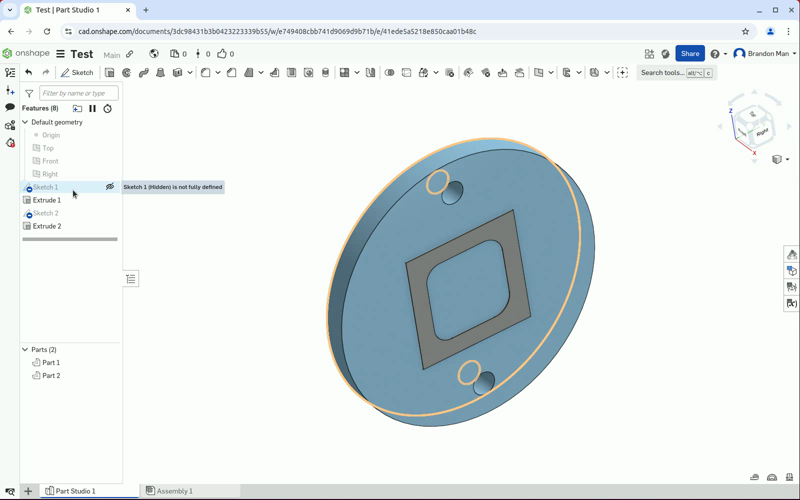
click(73, 189)